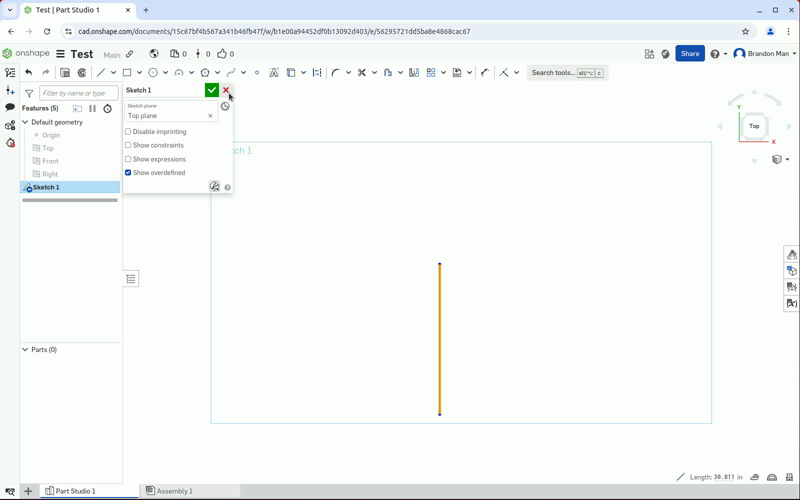
key(shift+h)
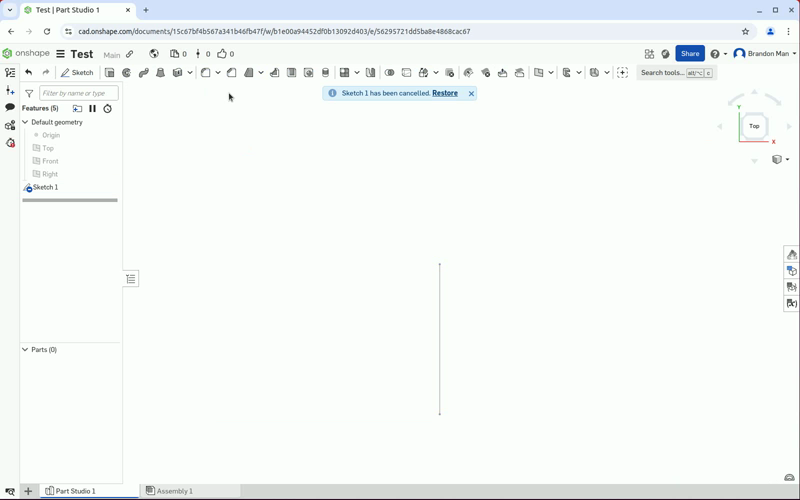
key(shift+s)
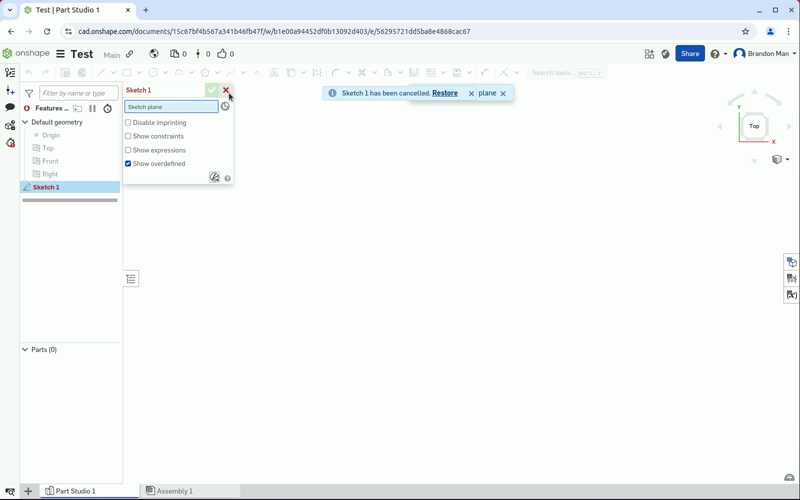
mouse_move(73, 150)
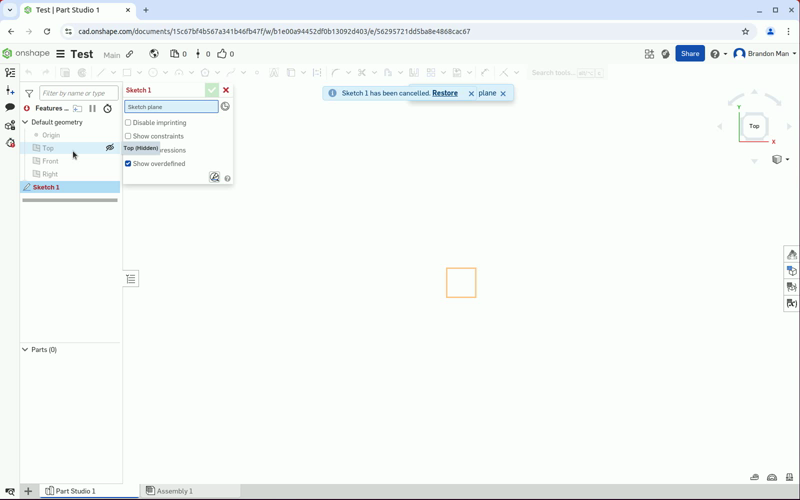
click(73, 150)
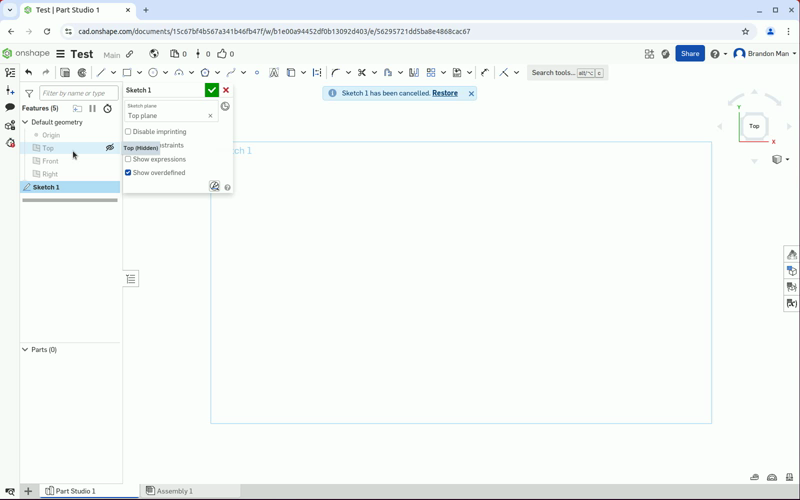
mouse_move(73, 352)
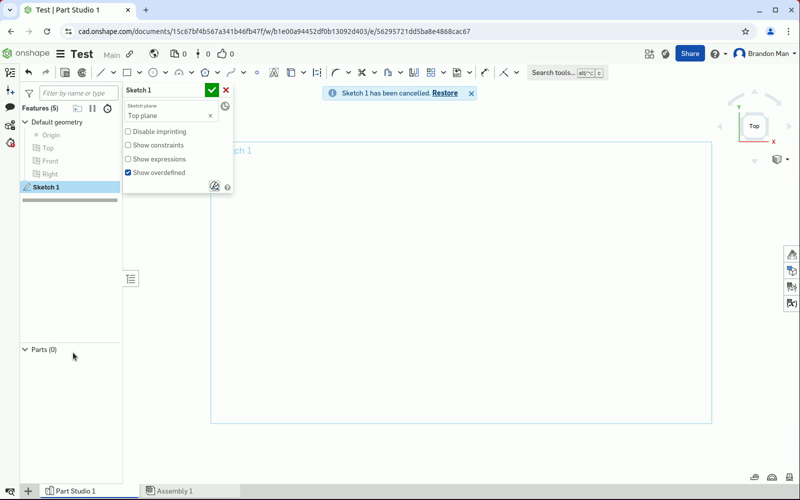
key(y)
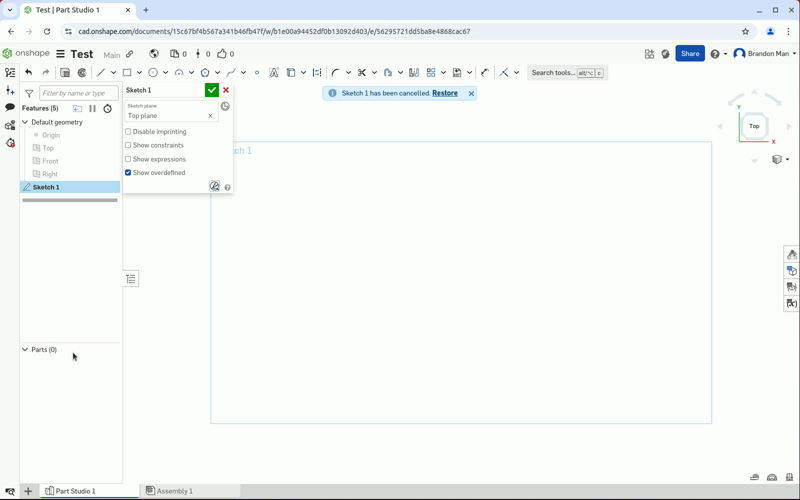
key(c)
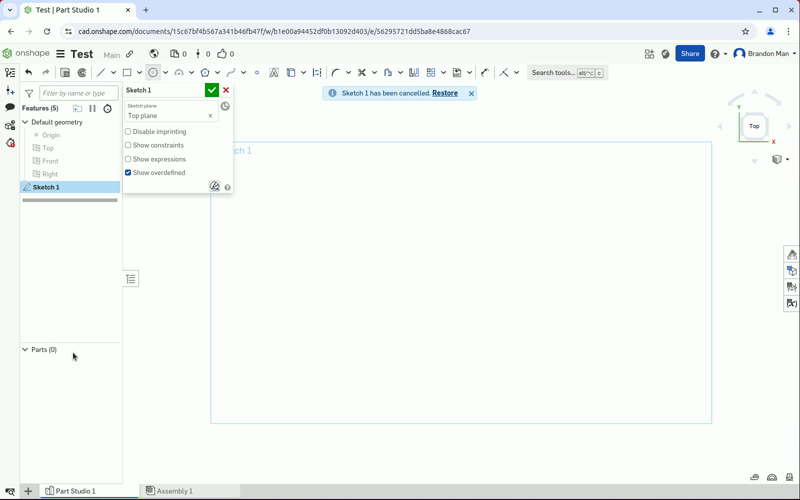
key_down(shift)
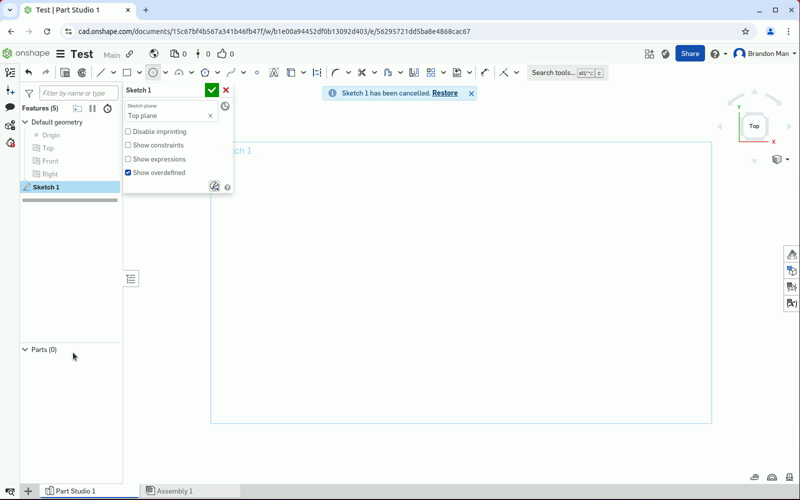
mouse_move(461, 282)
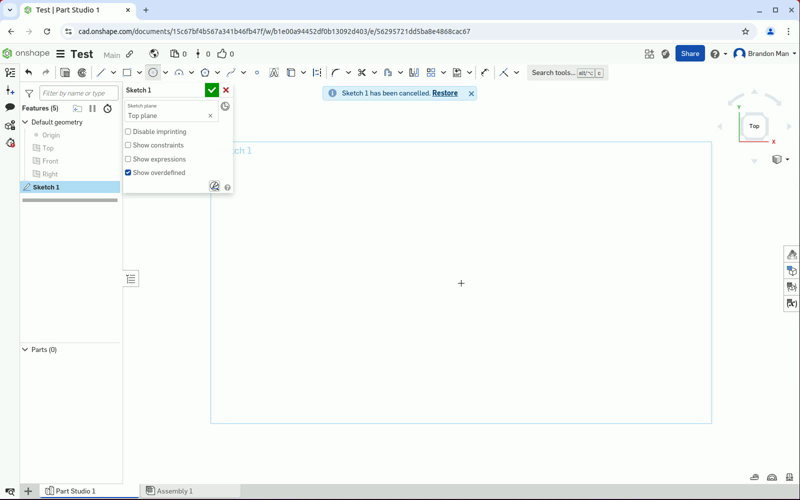
click(461, 282)
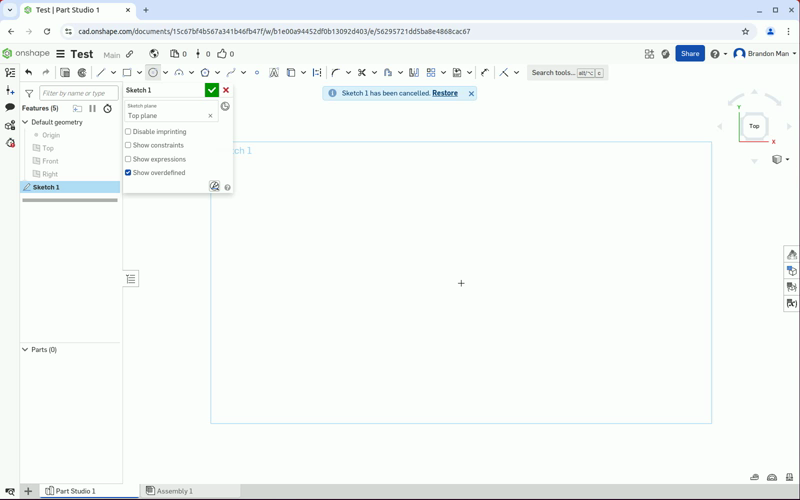
key_up(shift)
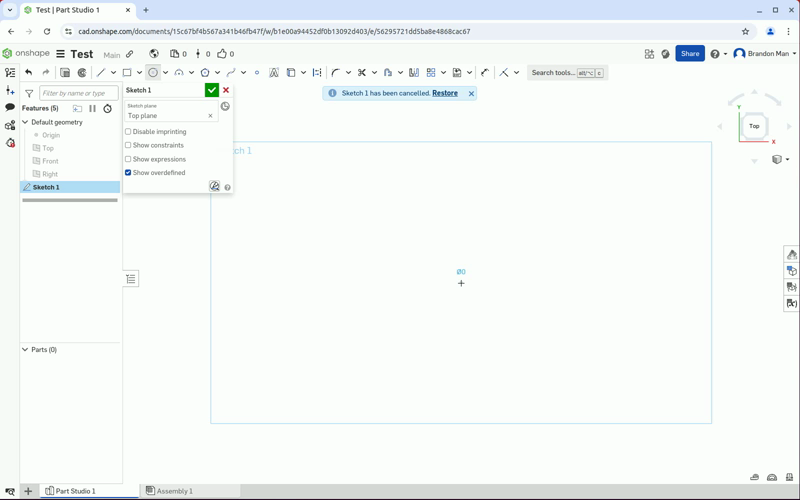
mouse_move(514, 282)
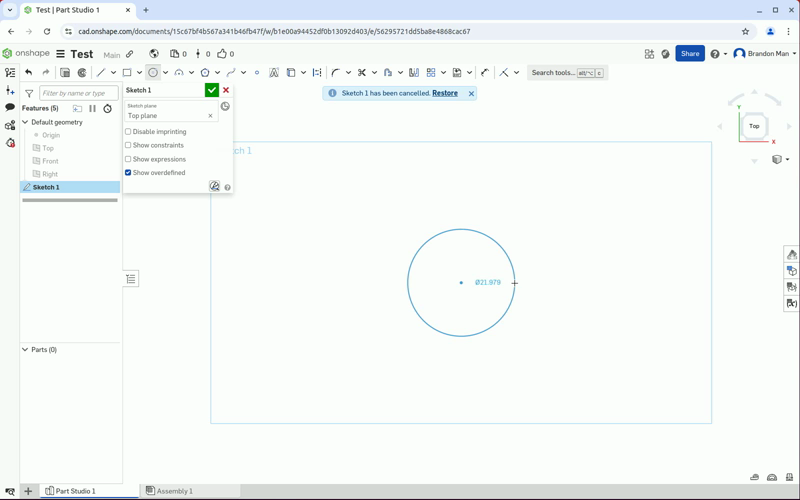
click(514, 282)
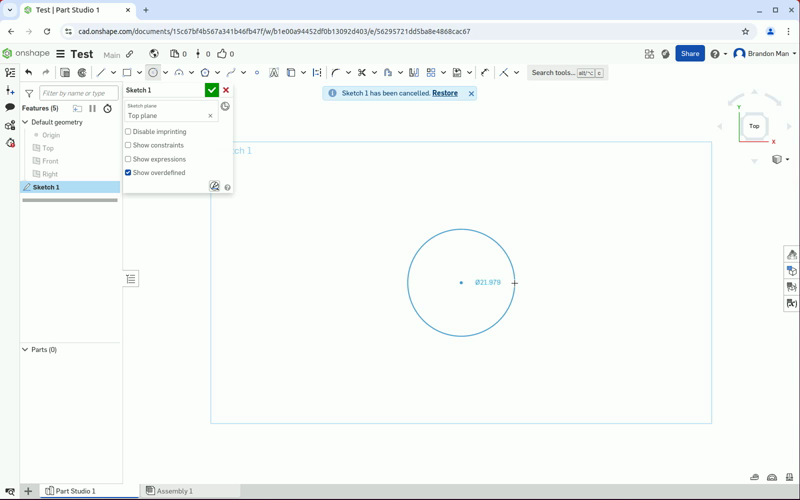
key(esc)
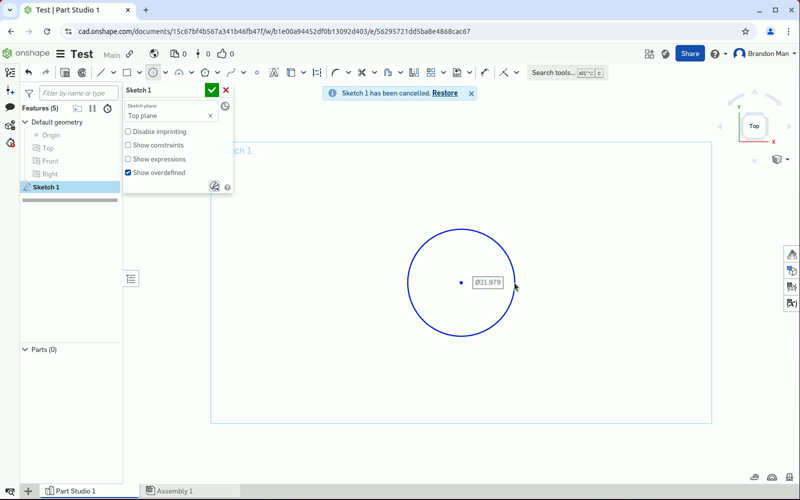
key(c)
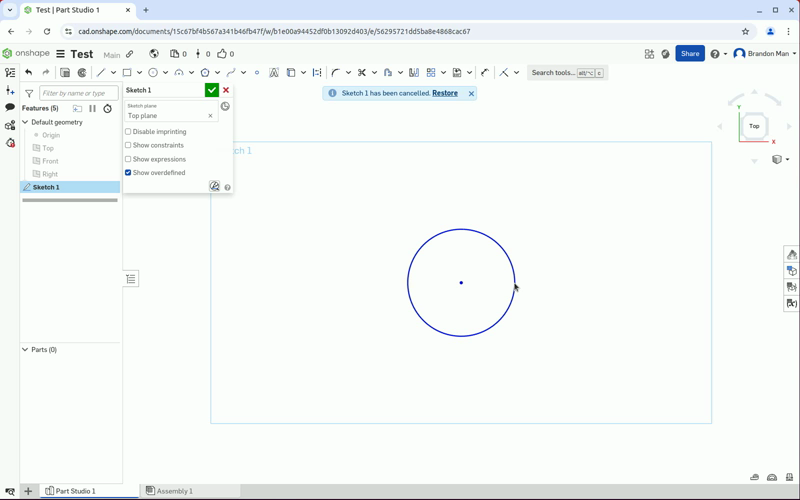
key_down(shift)
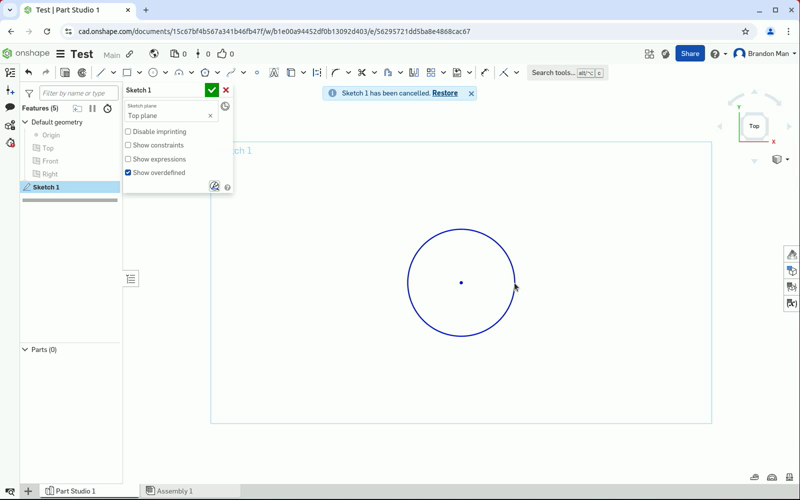
mouse_move(461, 282)
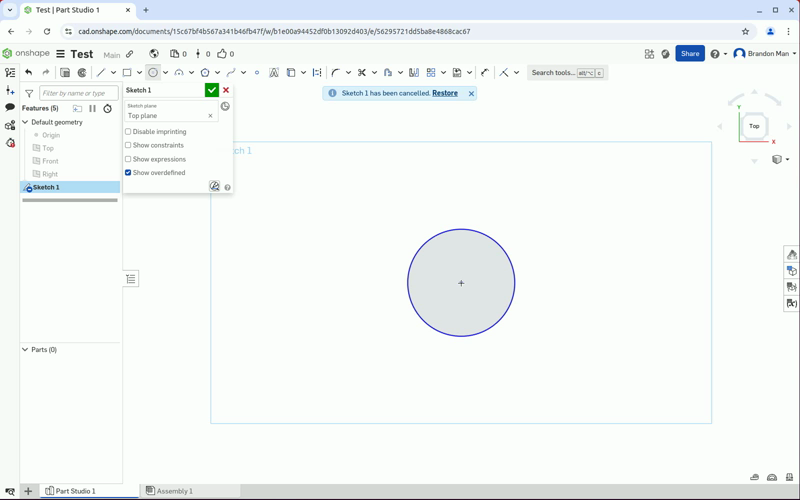
click(461, 282)
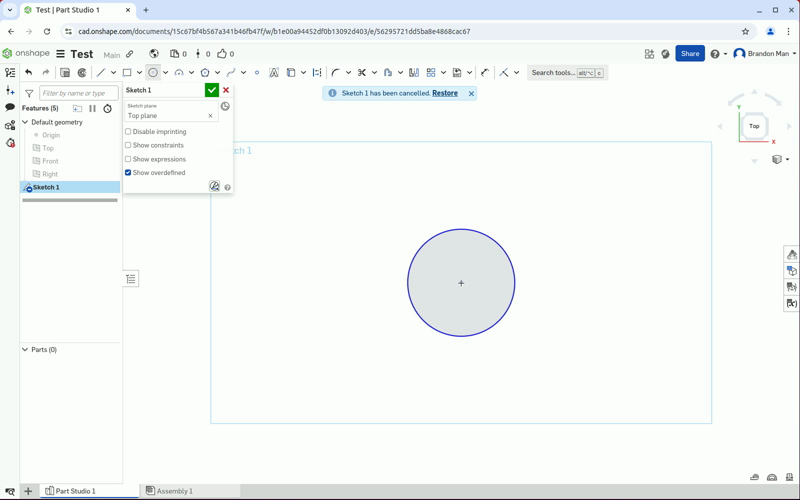
key_up(shift)
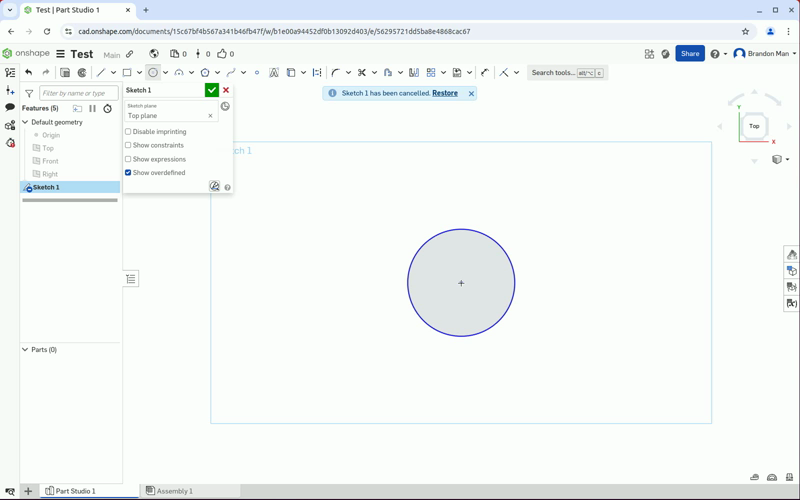
mouse_move(472, 282)
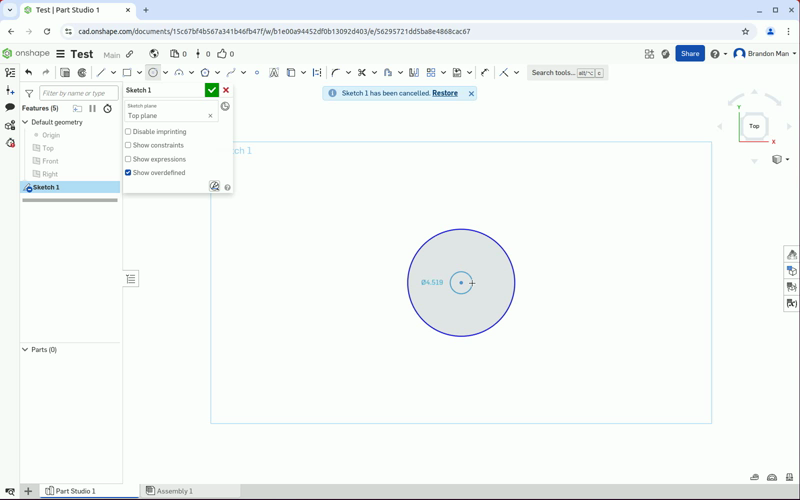
click(472, 282)
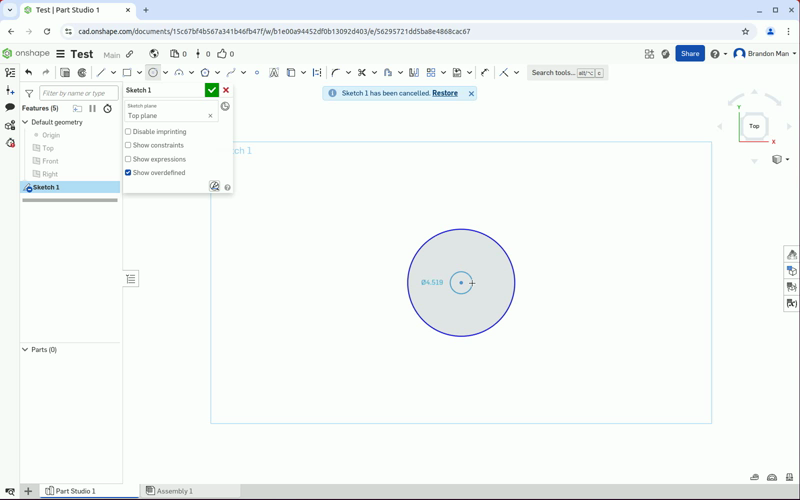
key(esc)
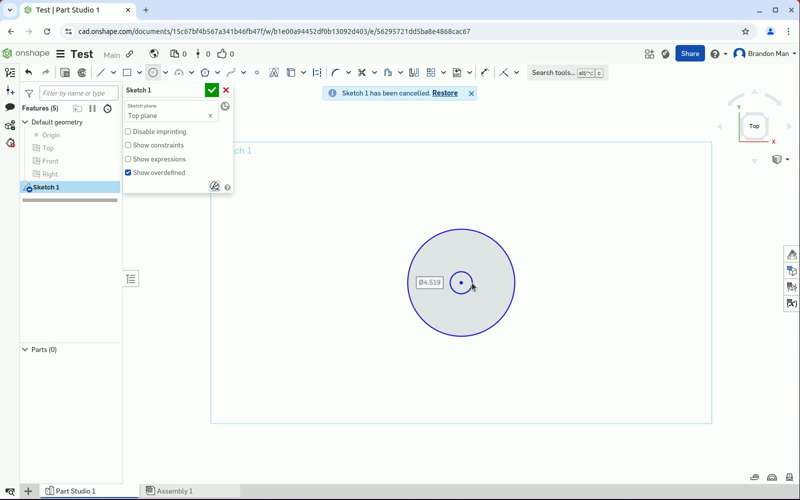
mouse_move(440, 247)
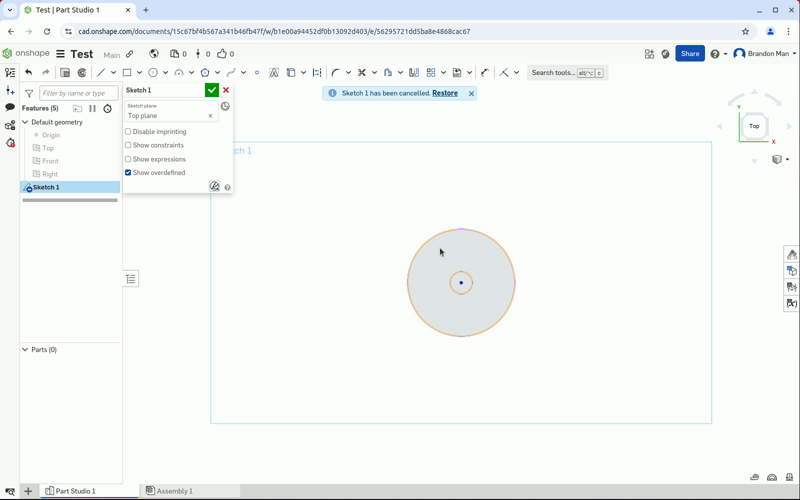
click(440, 247)
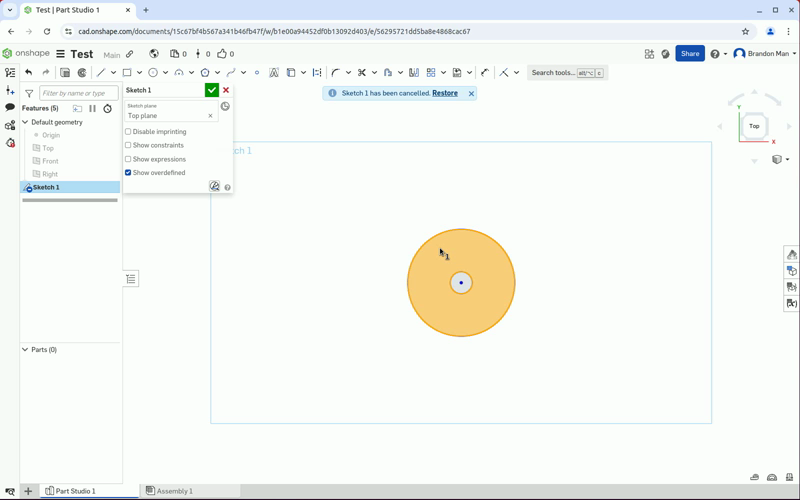
mouse_move(73, 352)
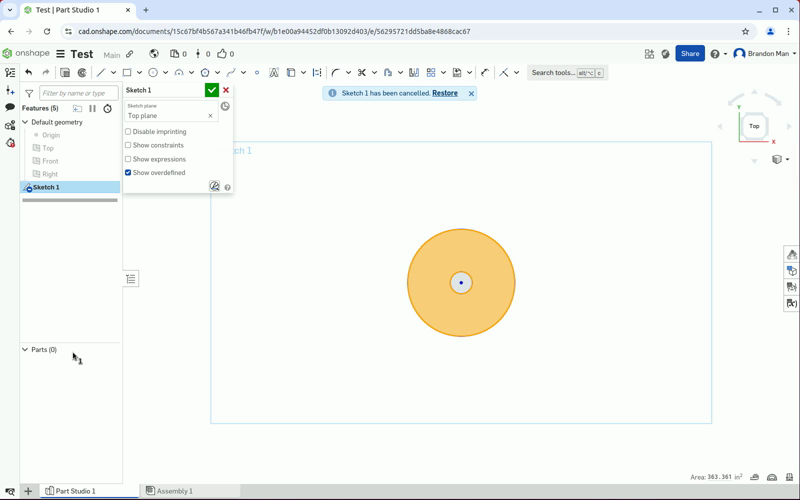
key(shift+y)
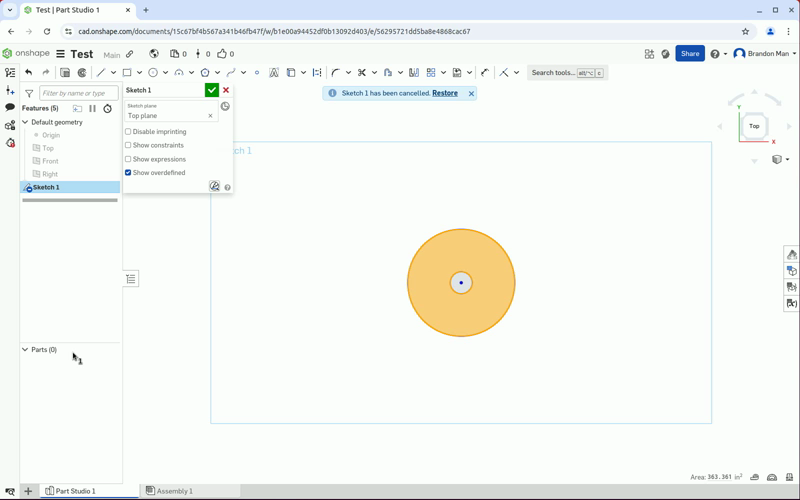
key(shift+e)
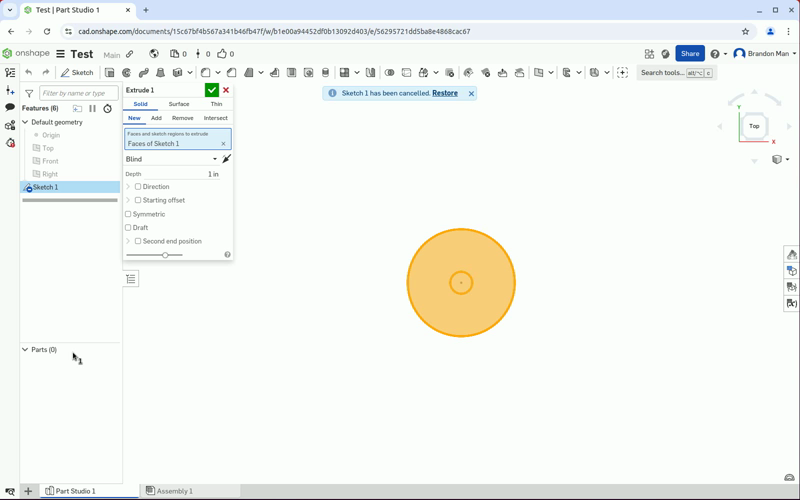
mouse_move(143, 106)
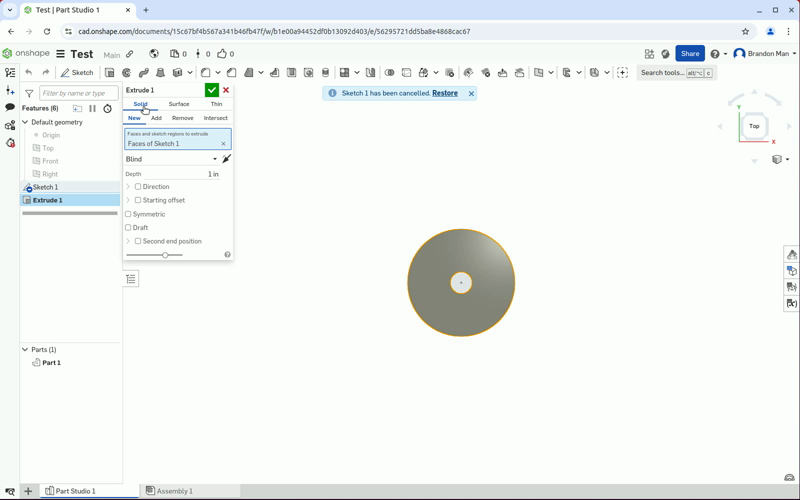
click(143, 106)
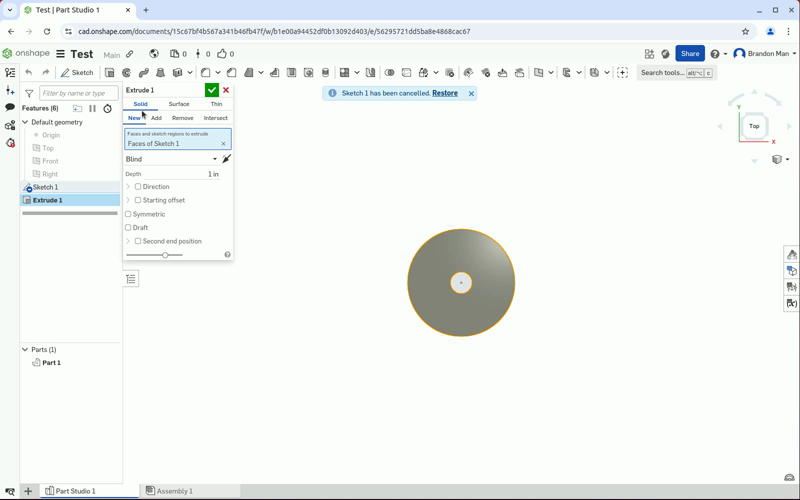
mouse_move(137, 120)
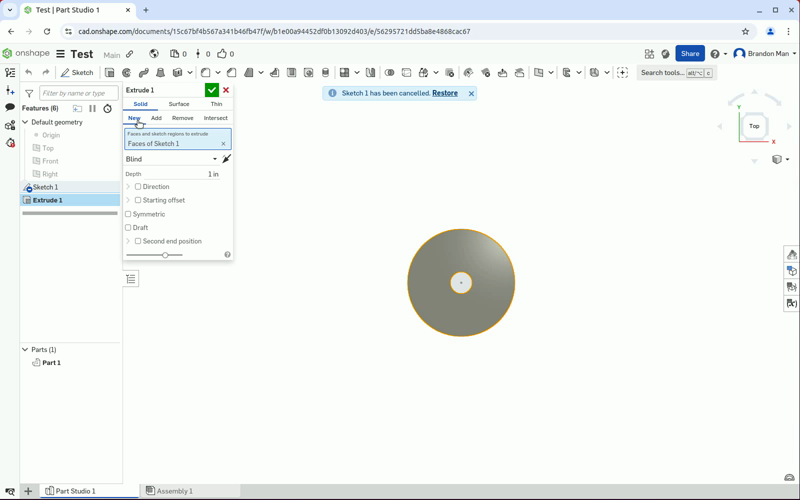
click(137, 120)
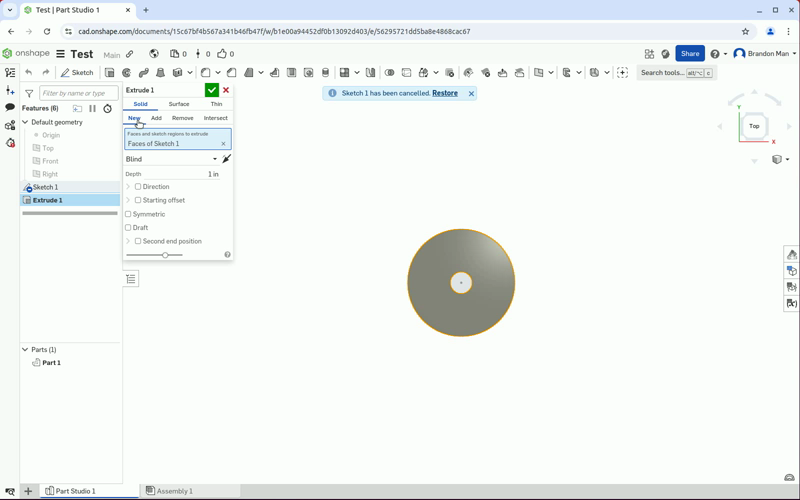
key(tab, 4)
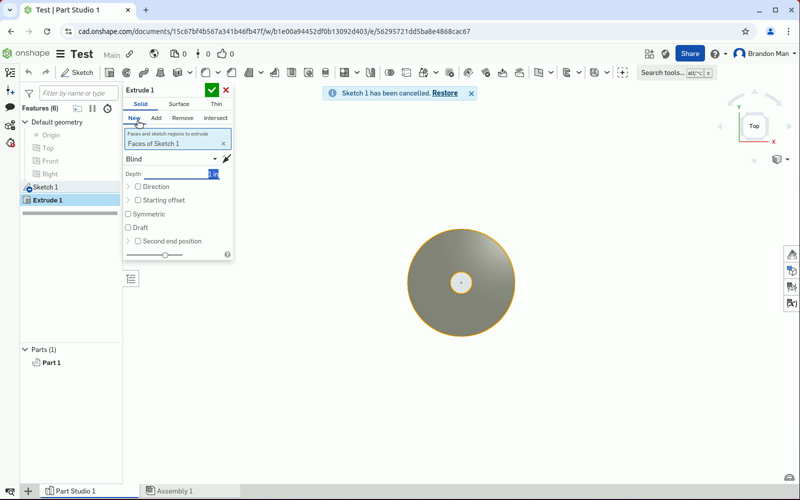
text(5.777)
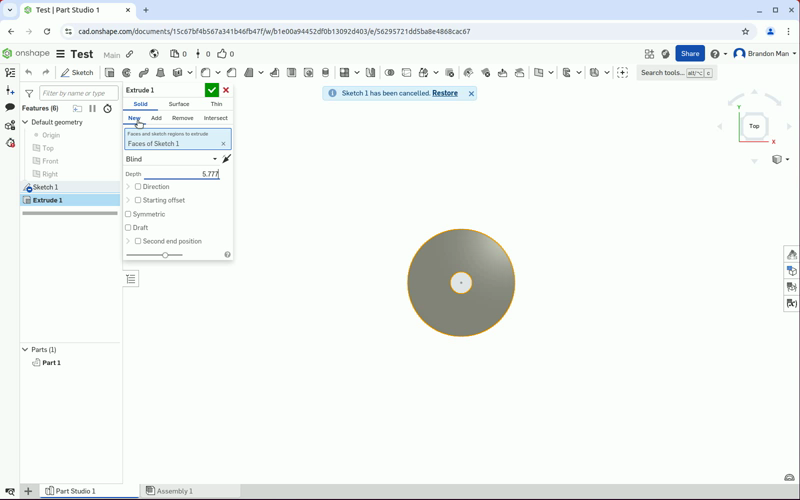
key(enter)
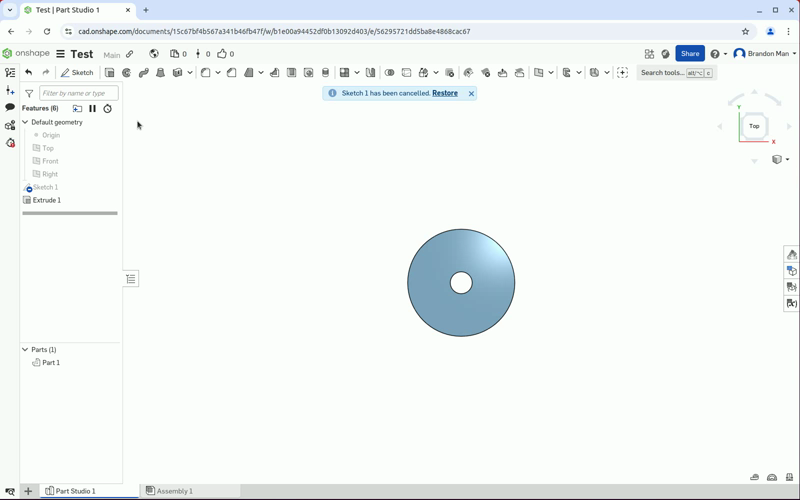
key(shift+h)
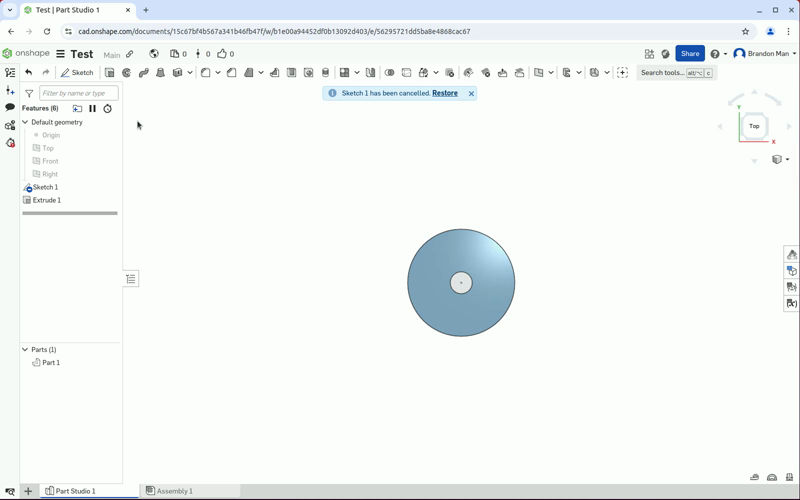
key(shift+h)
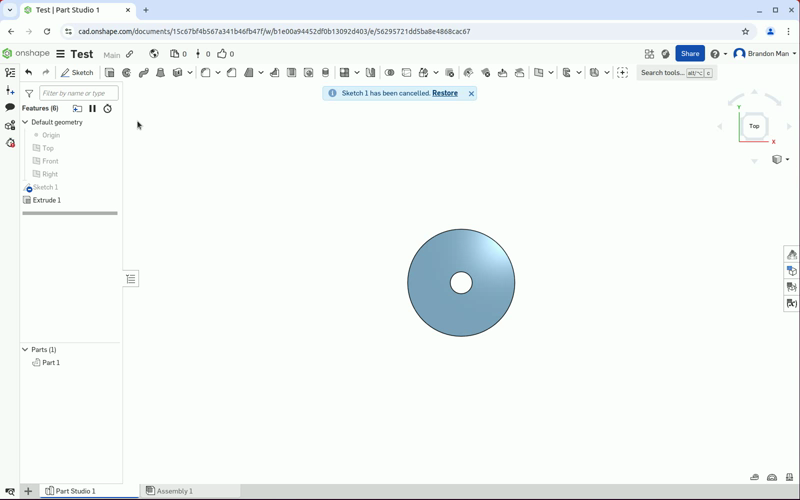
mouse_move(73, 189)
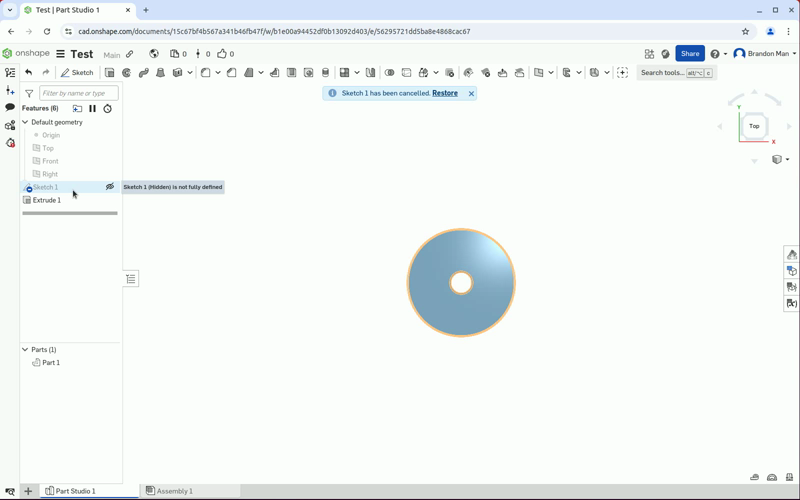
click(73, 189)
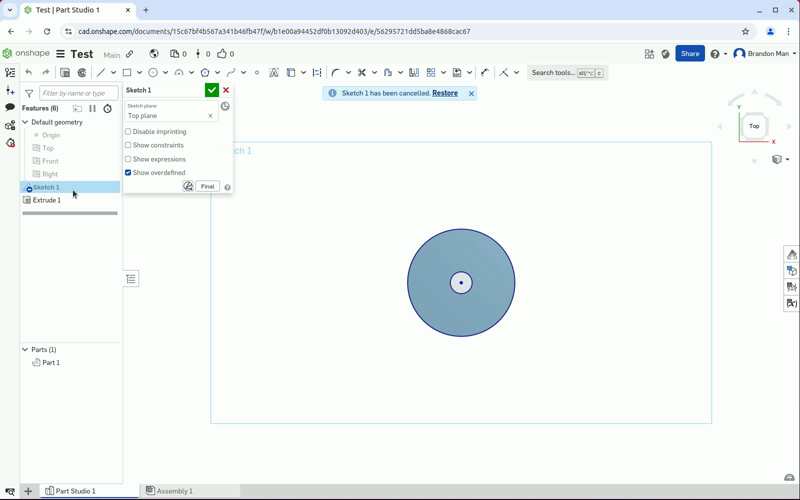
mouse_move(229, 92)
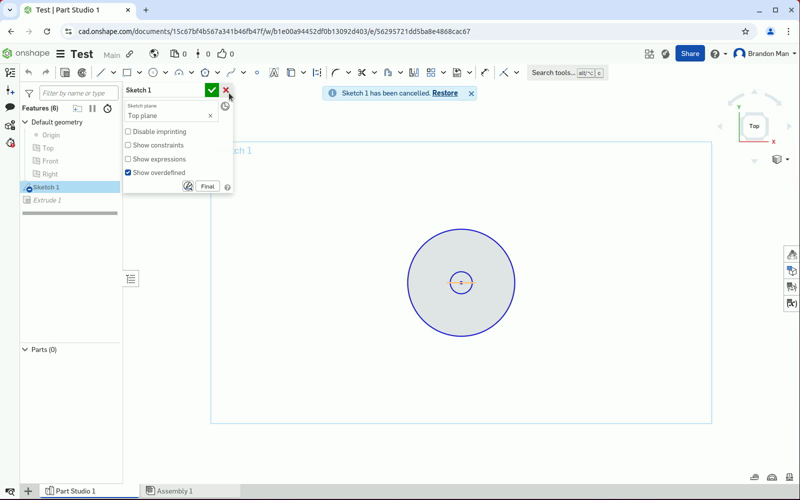
click(229, 92)
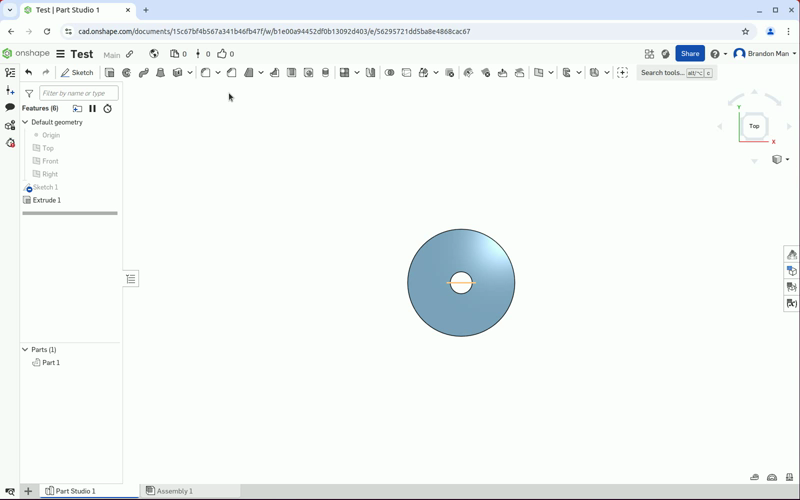
mouse_move(541, 75)
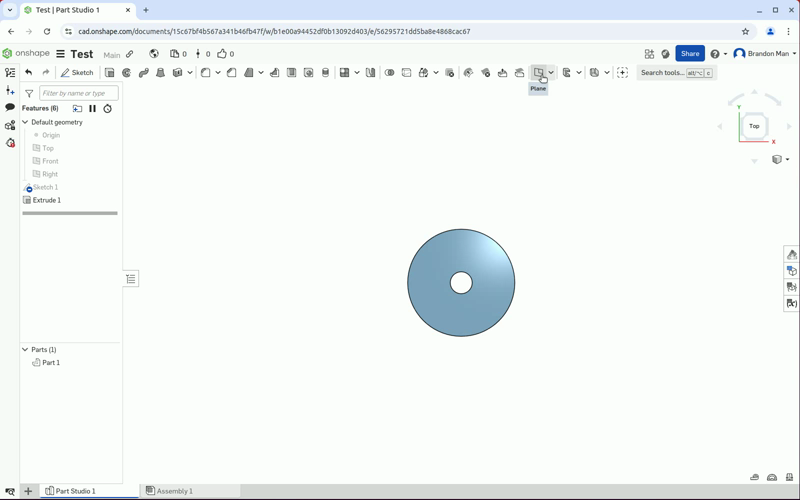
click(541, 75)
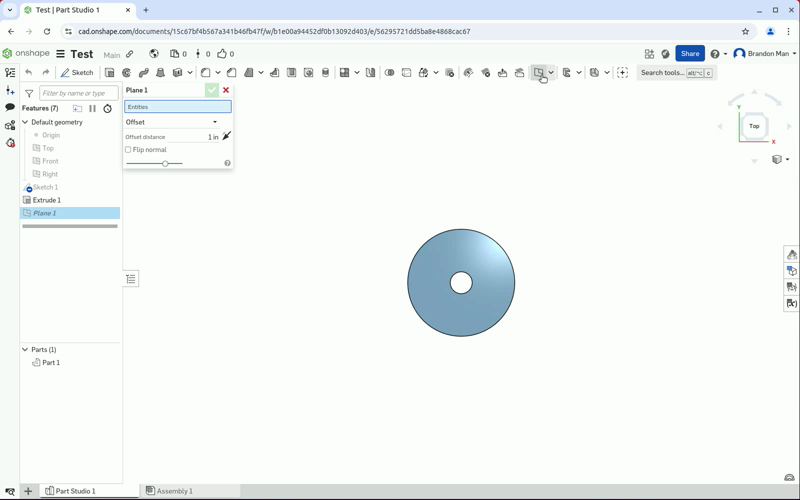
mouse_move(73, 150)
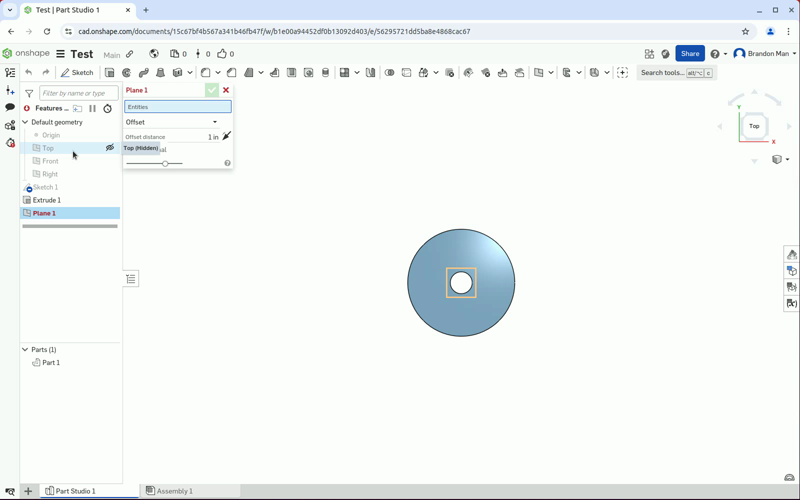
click(73, 150)
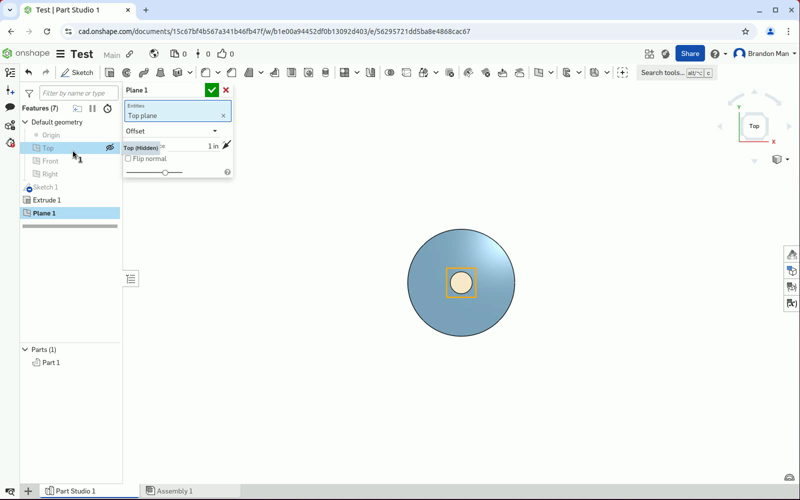
key(tab, 2)
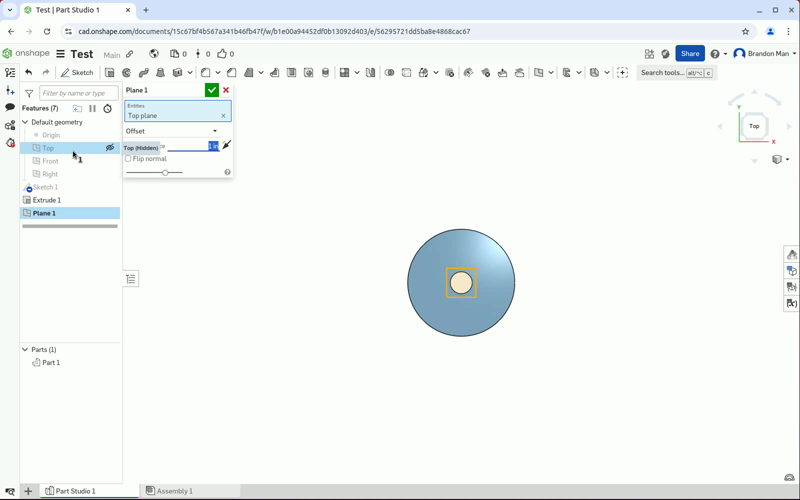
text(5.792)
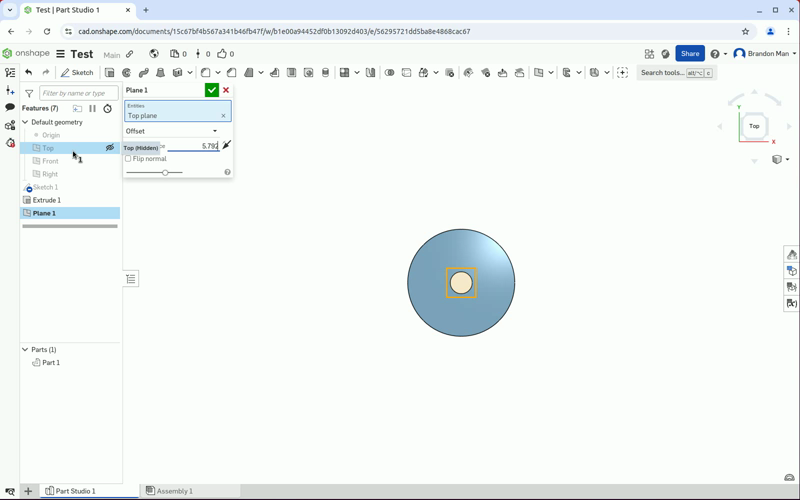
key(enter, 2)
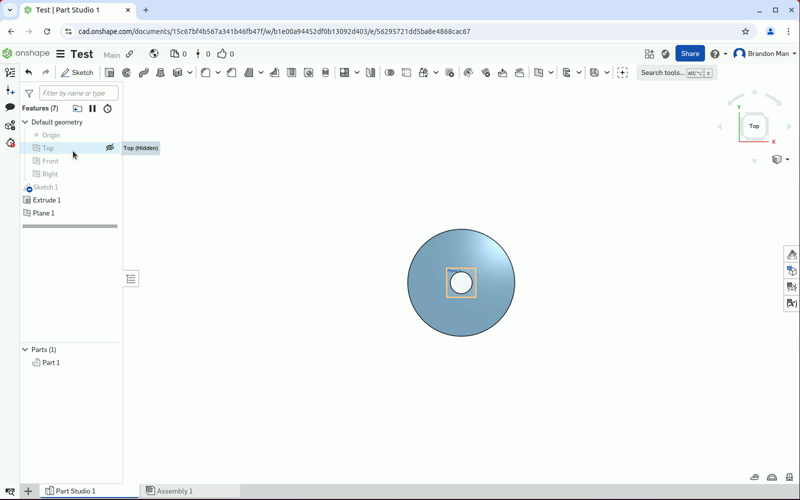
key(shift+s)
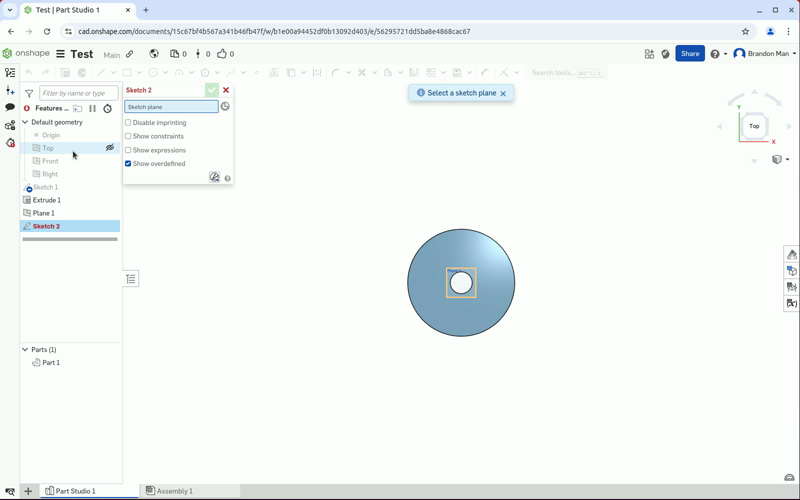
mouse_move(73, 215)
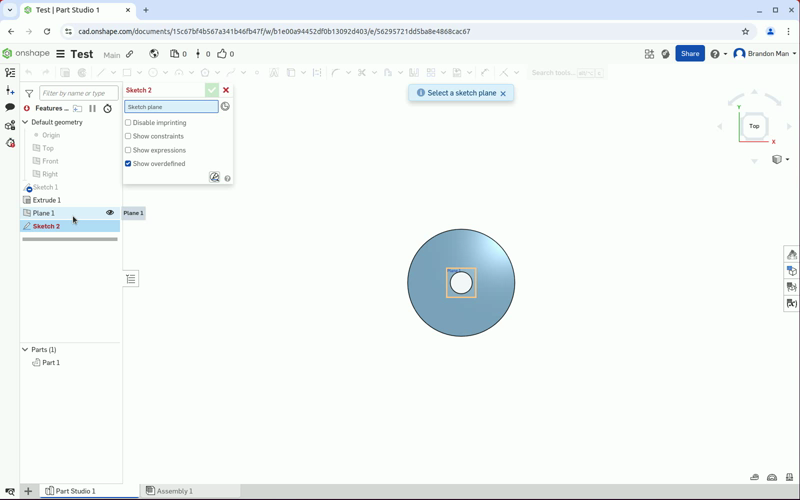
click(73, 215)
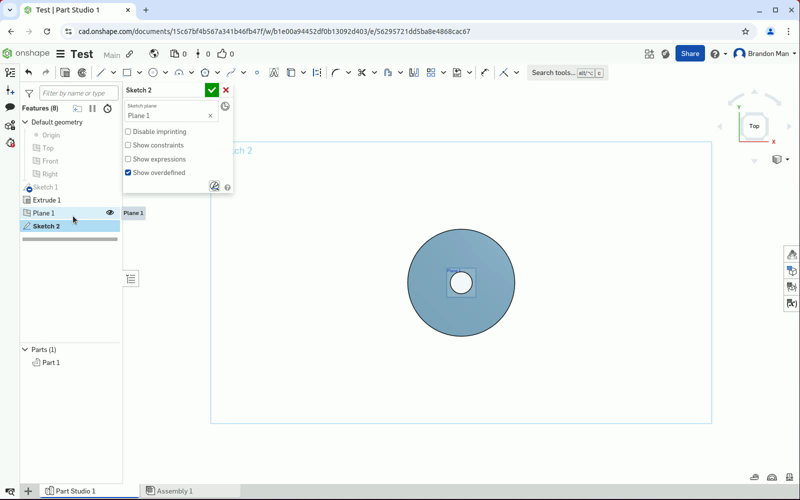
mouse_move(73, 352)
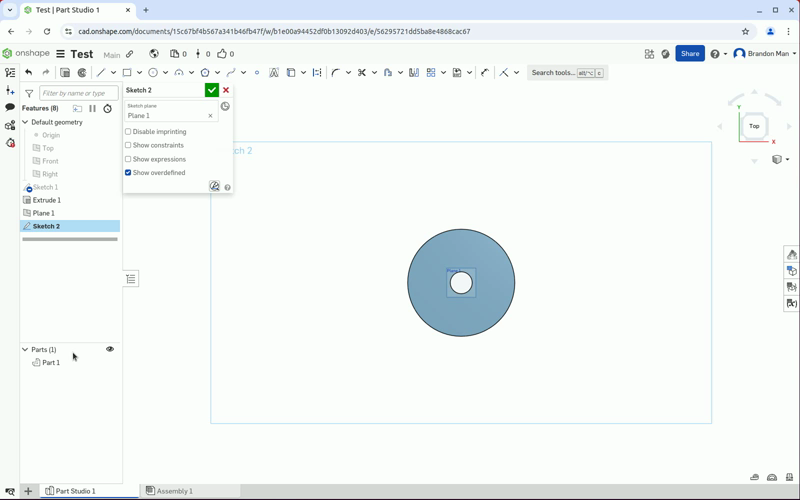
key(y)
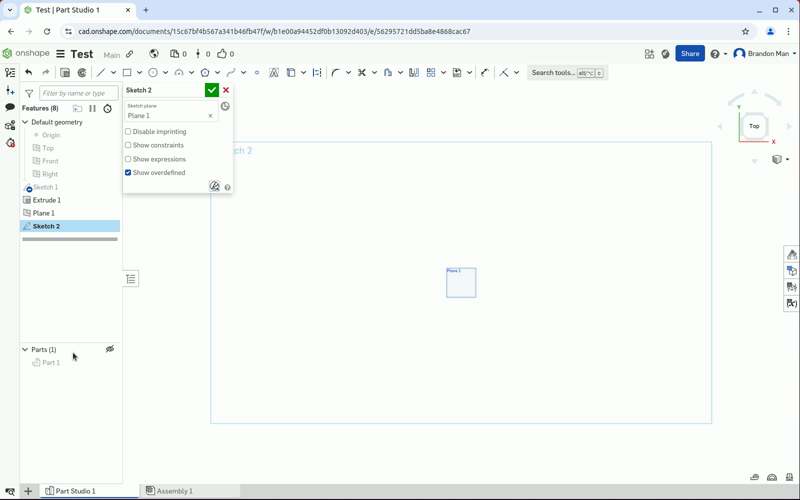
key(l)
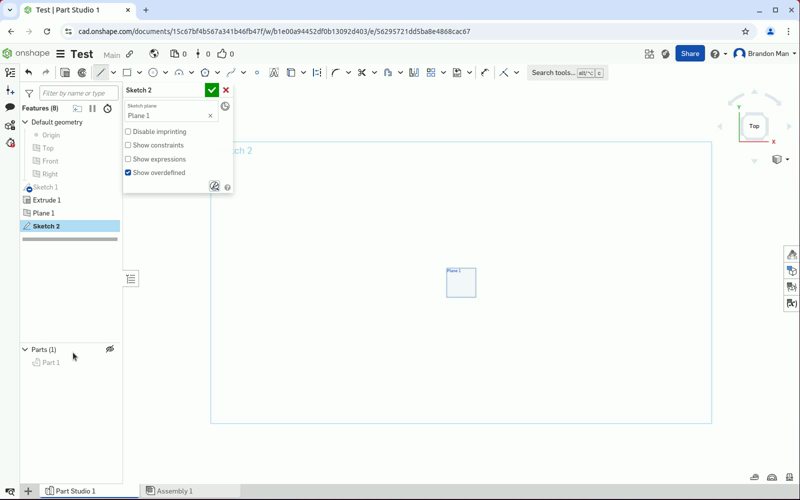
key_down(shift)
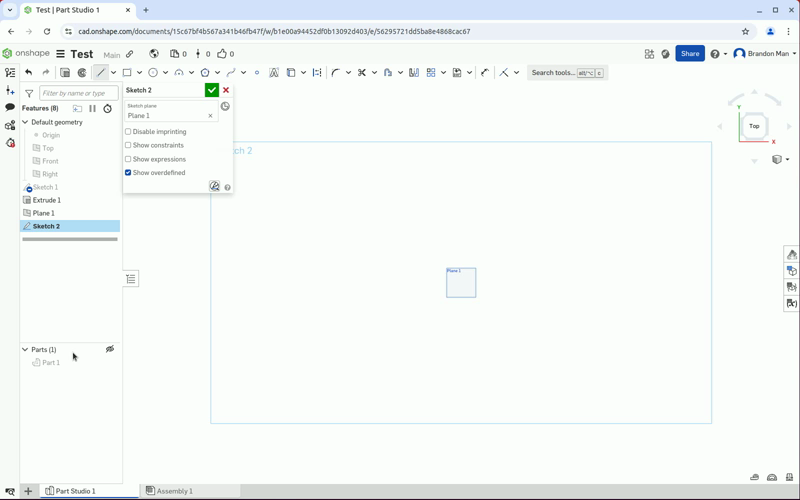
mouse_move(489, 286)
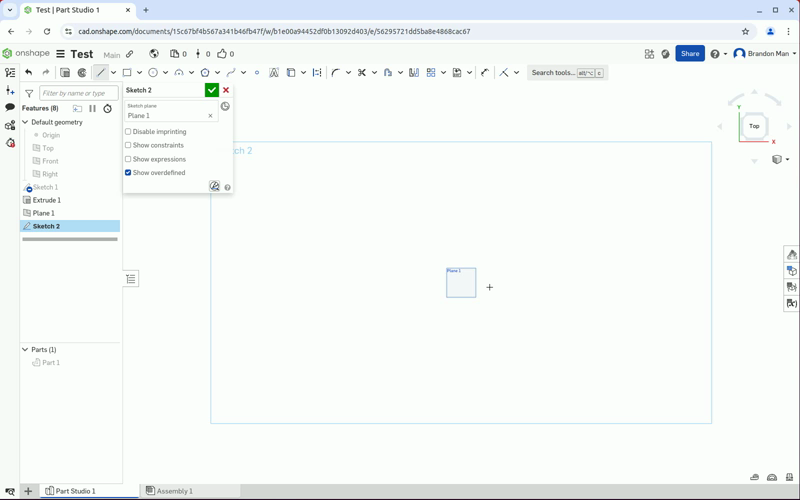
click(489, 286)
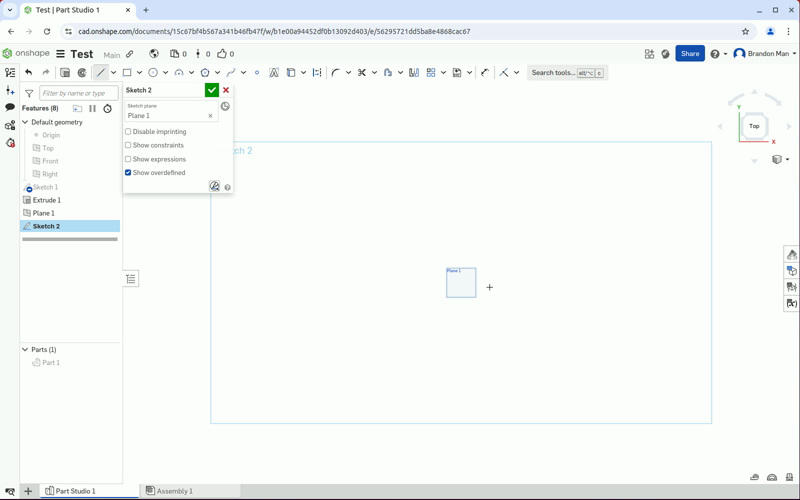
key_up(shift)
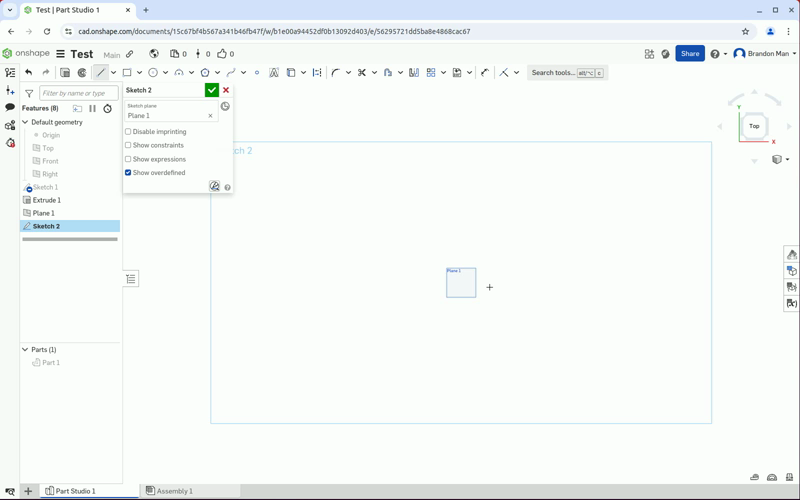
key_down(shift)
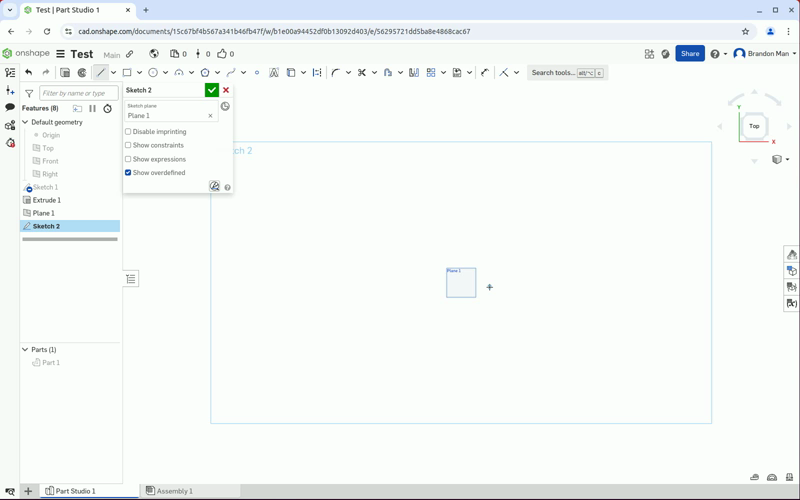
mouse_move(519, 286)
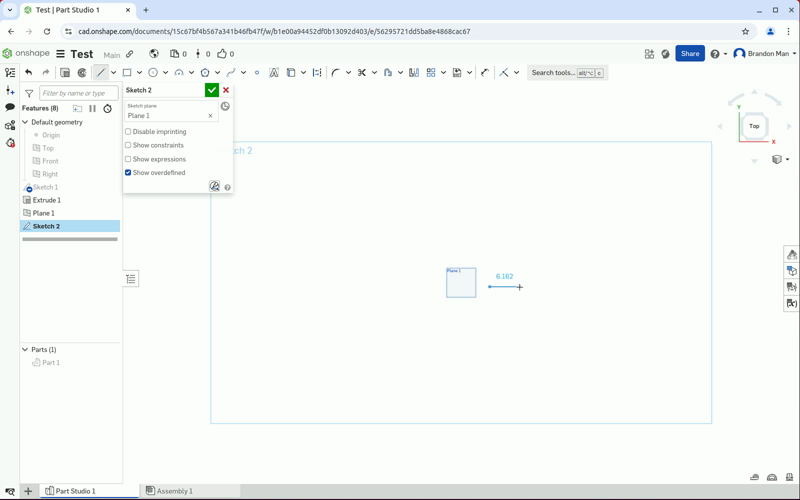
mouse_move(513, 286)
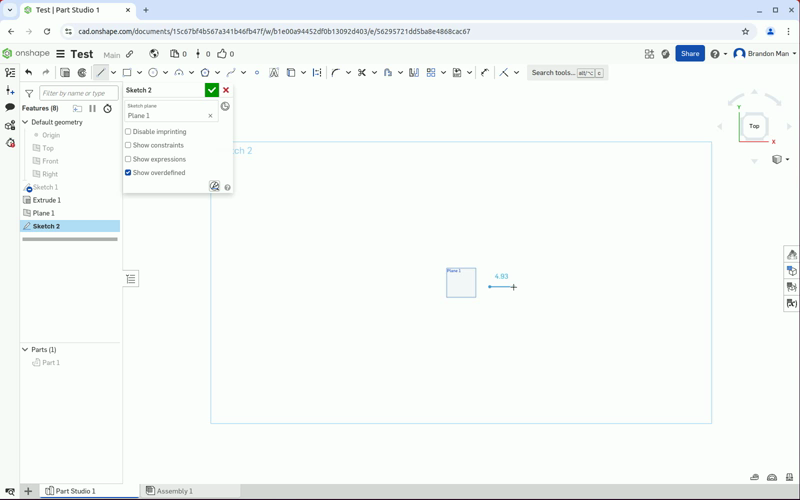
click(513, 286)
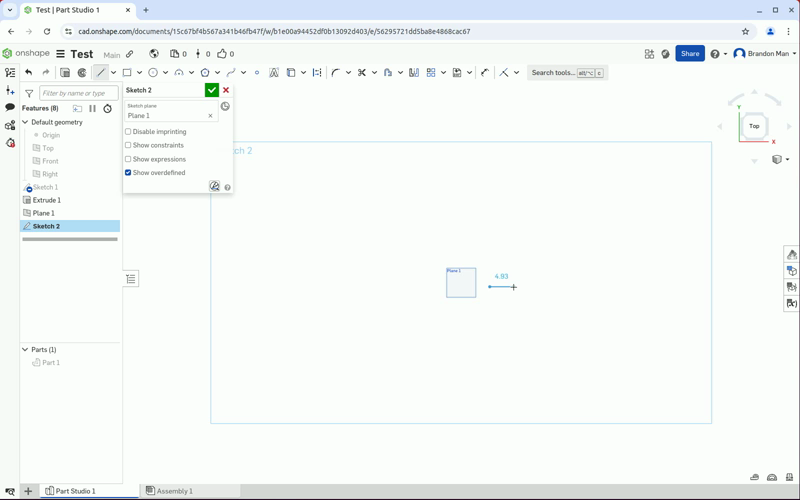
key_up(shift)
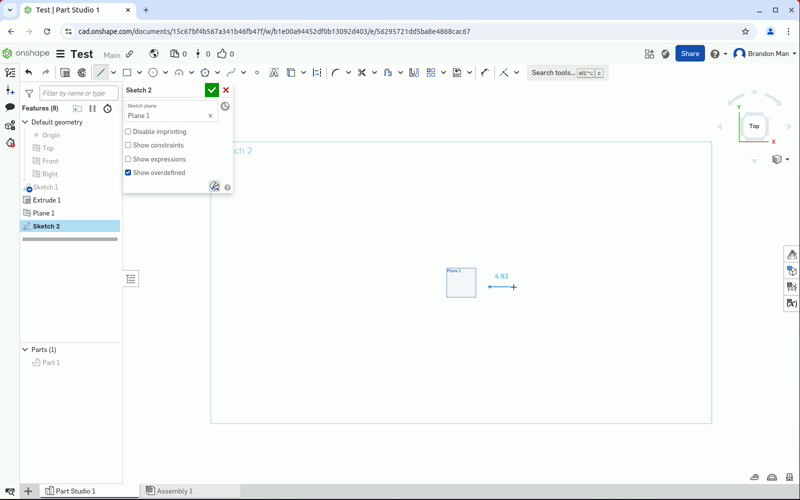
key(esc)
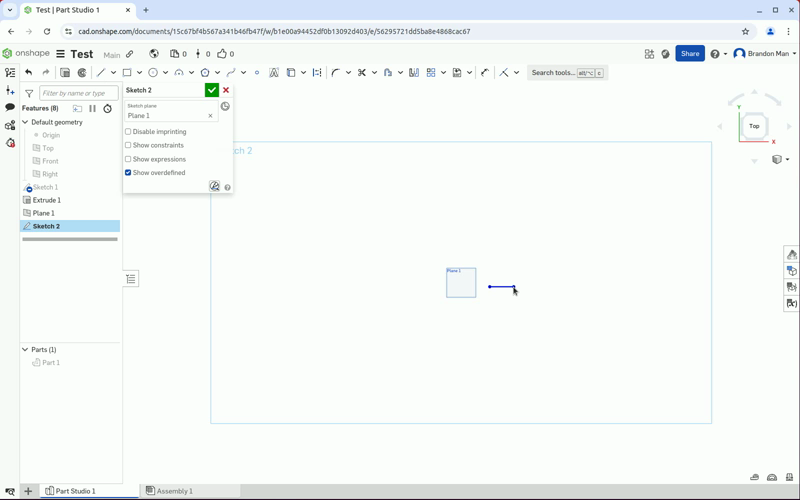
key(a)
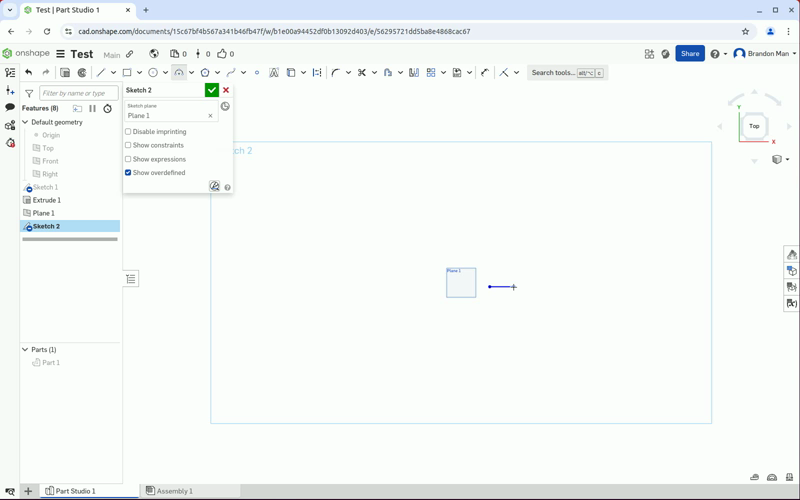
mouse_move(513, 286)
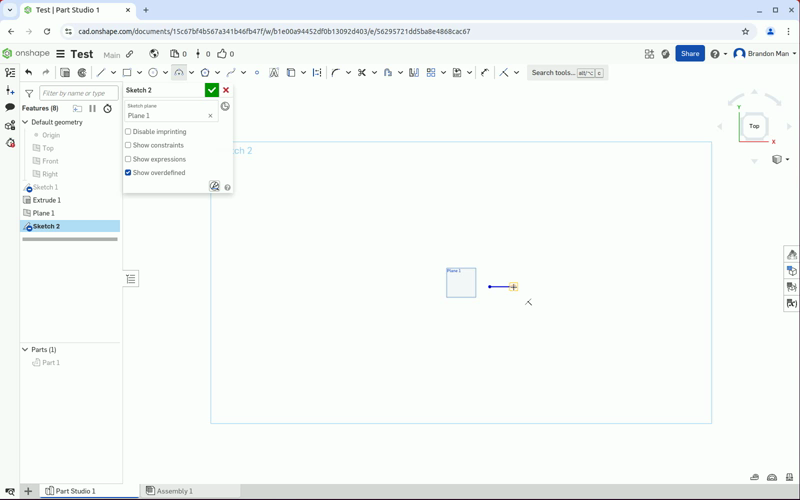
click(513, 286)
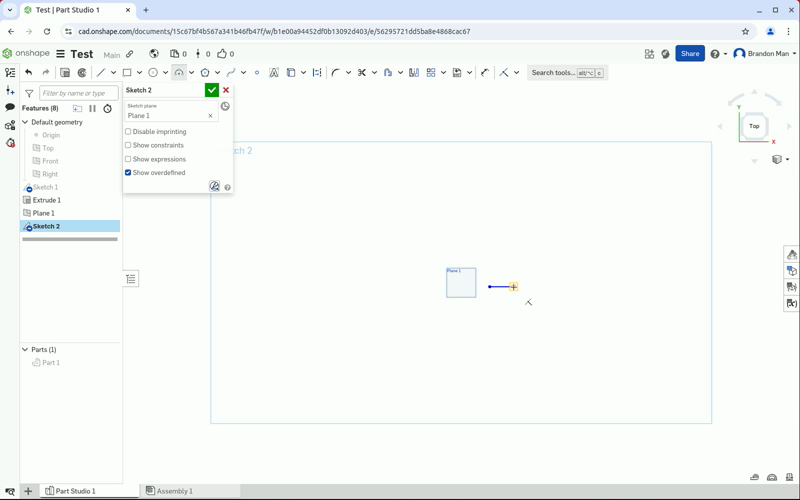
key_down(shift)
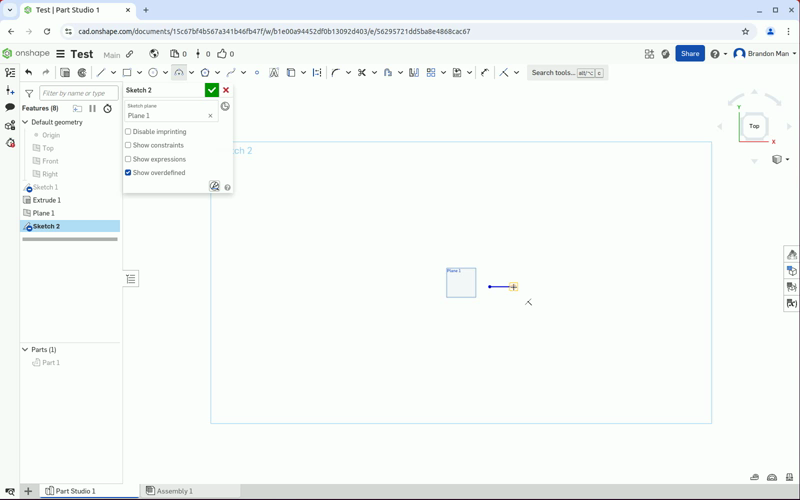
mouse_move(513, 279)
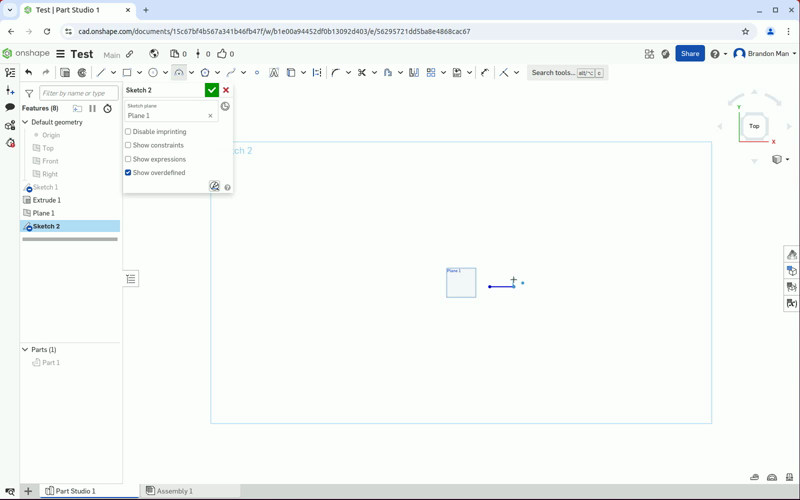
scroll(6)
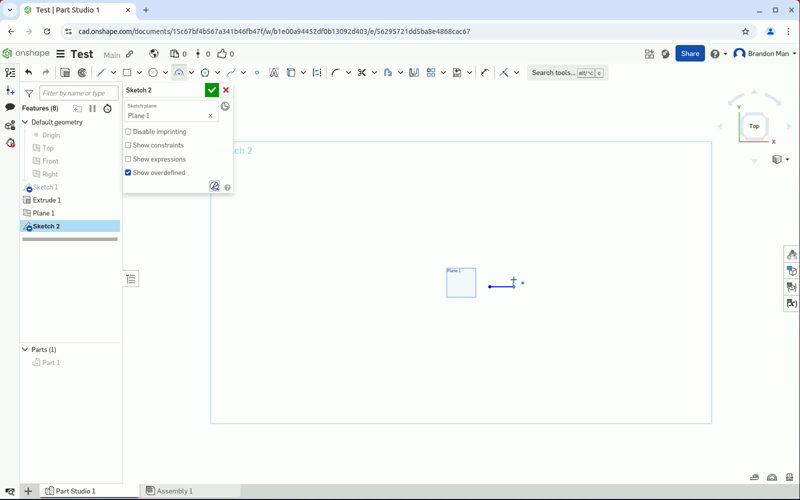
scroll(6)
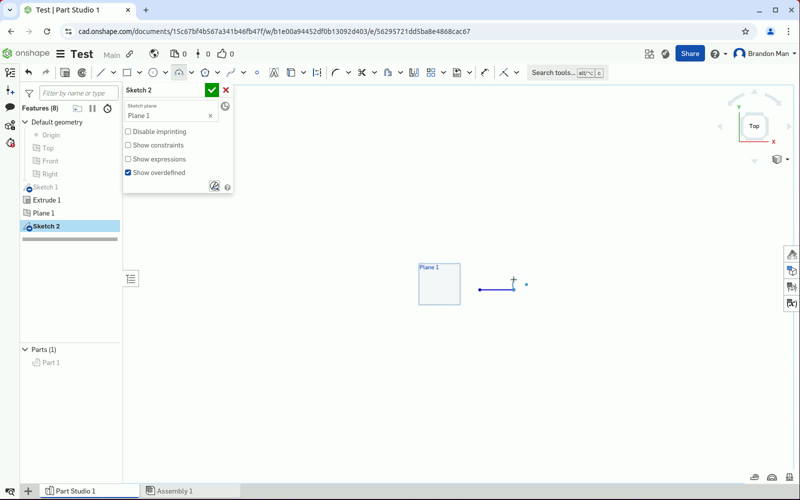
scroll(6)
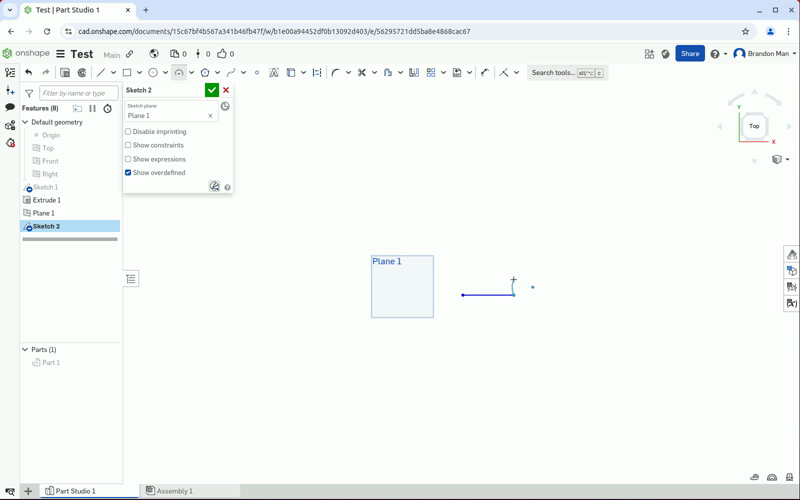
scroll(6)
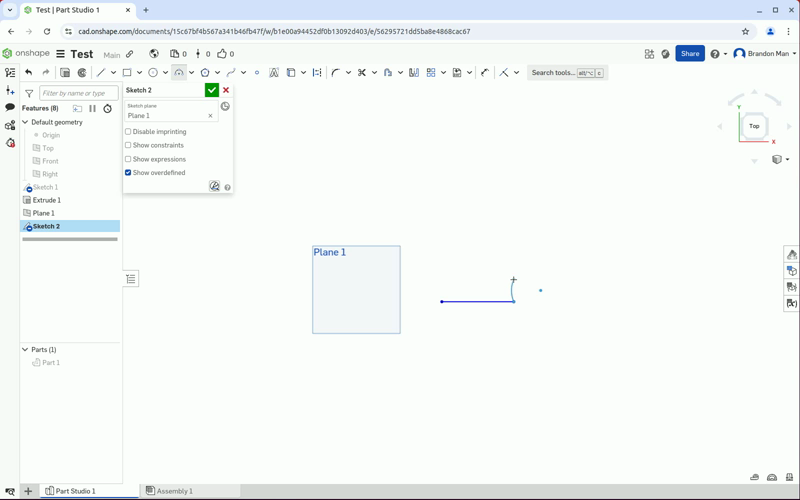
scroll(6)
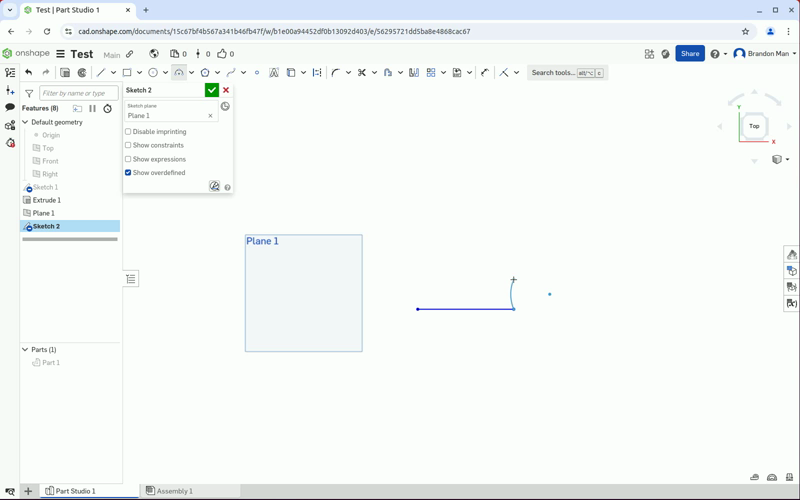
scroll(6)
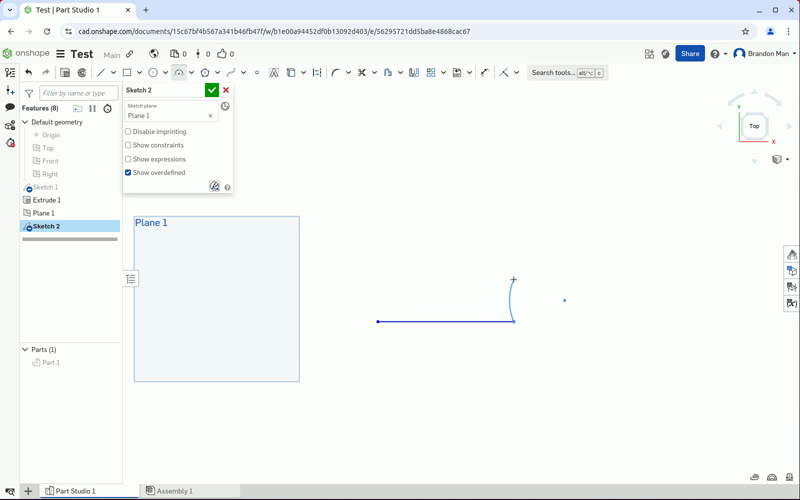
scroll(6)
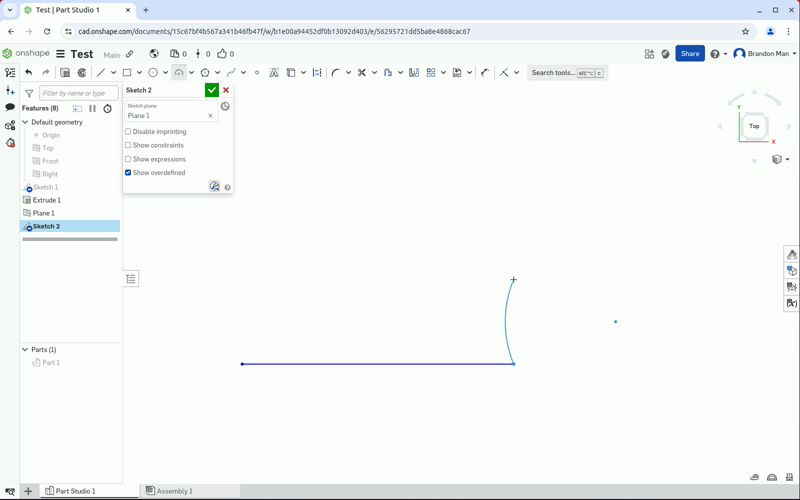
click(513, 279)
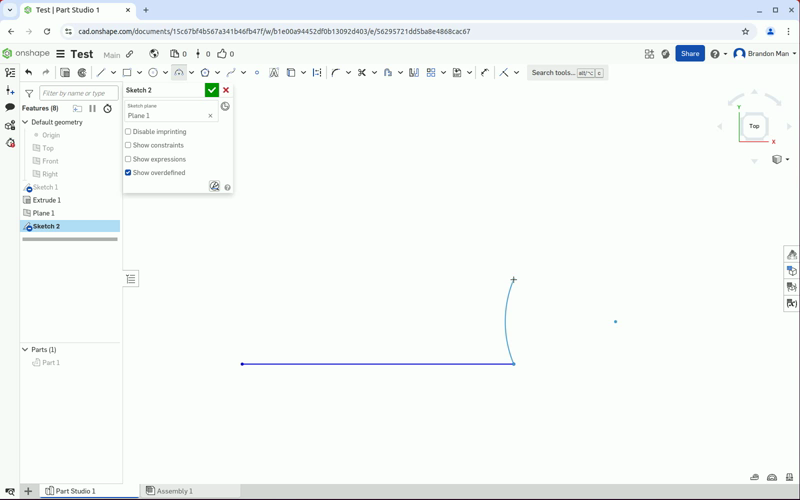
scroll(-6)
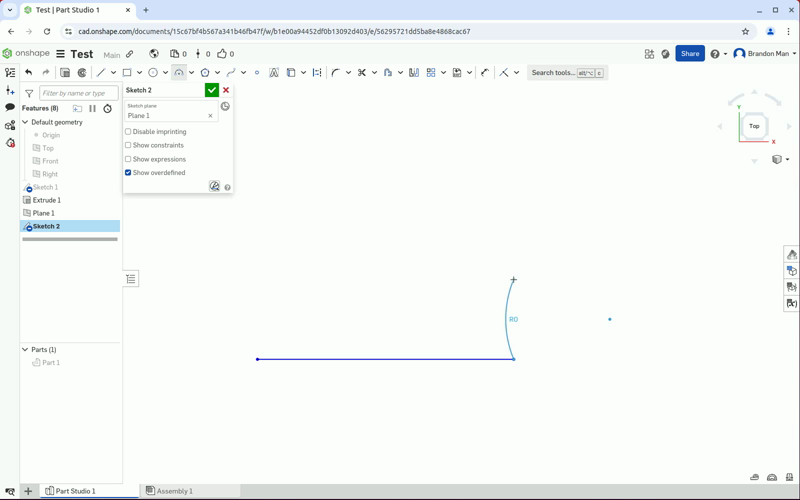
scroll(-6)
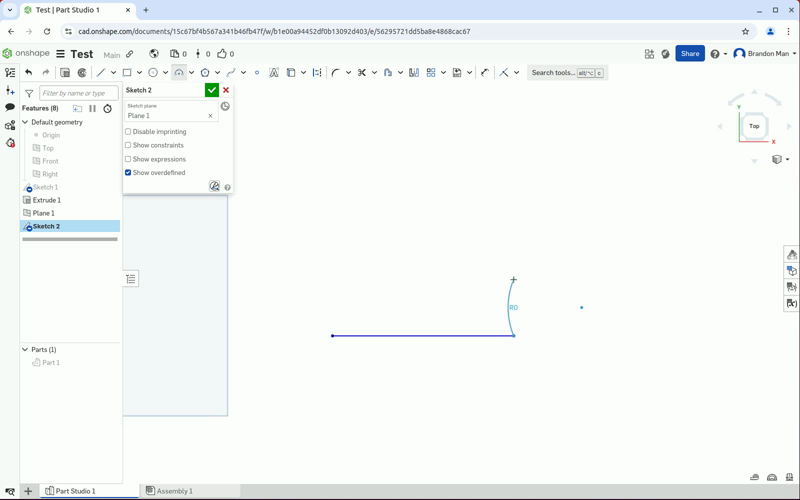
scroll(-6)
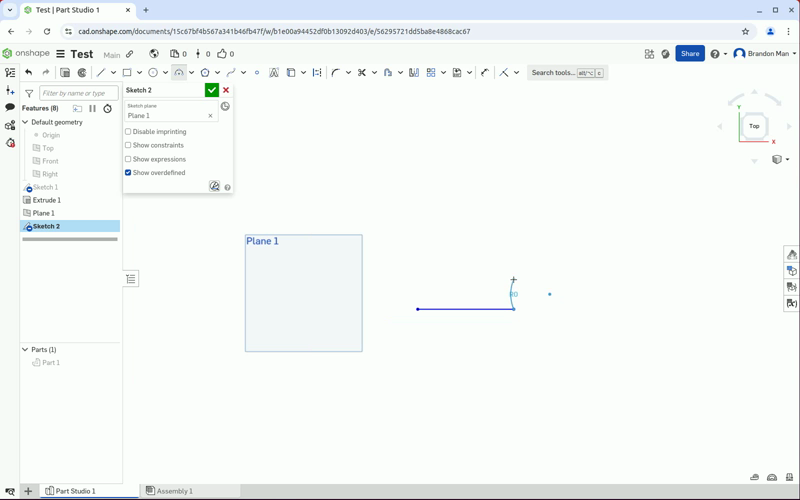
scroll(-6)
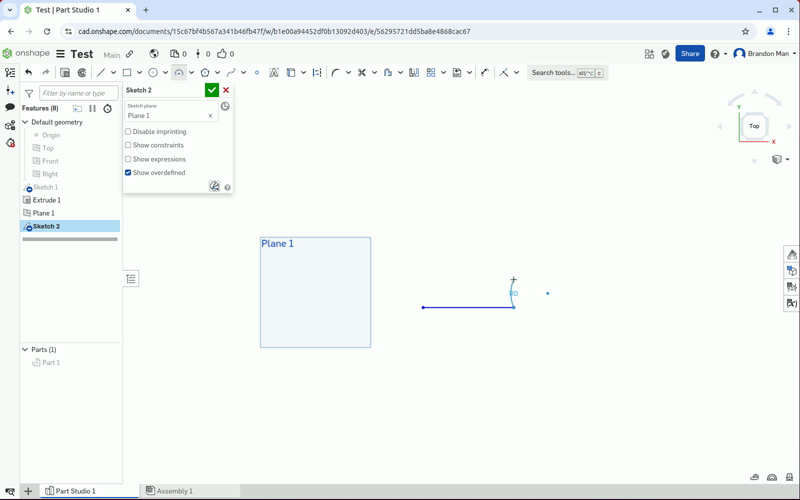
scroll(-6)
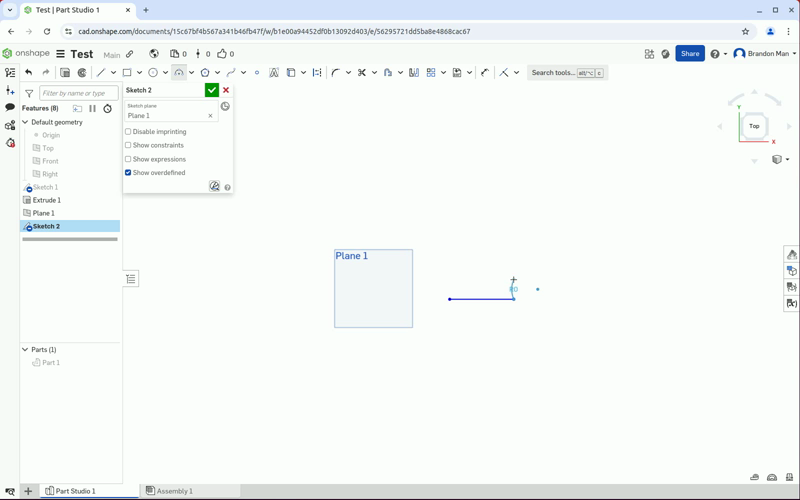
scroll(-6)
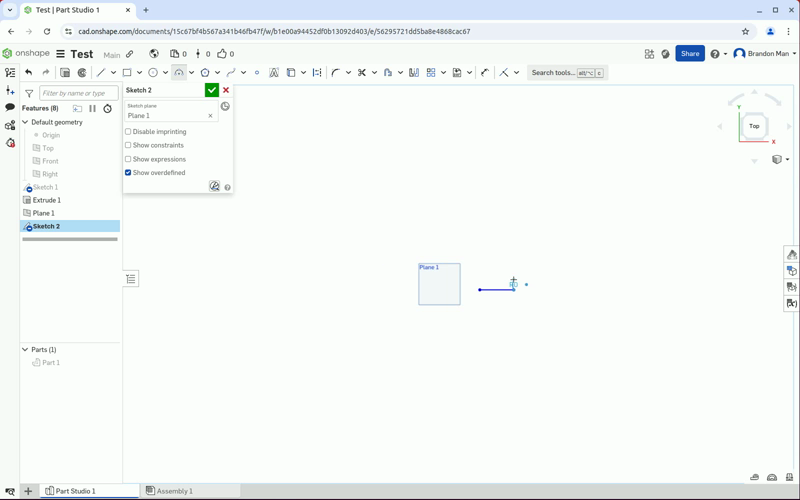
scroll(-6)
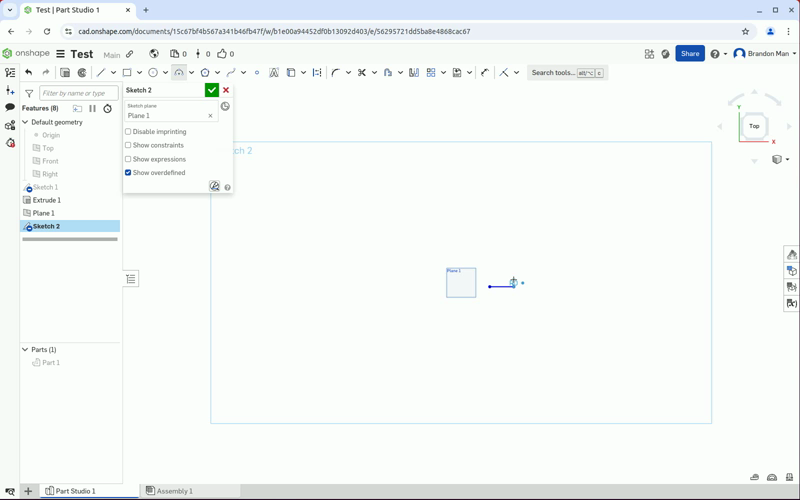
mouse_move(400, 282)
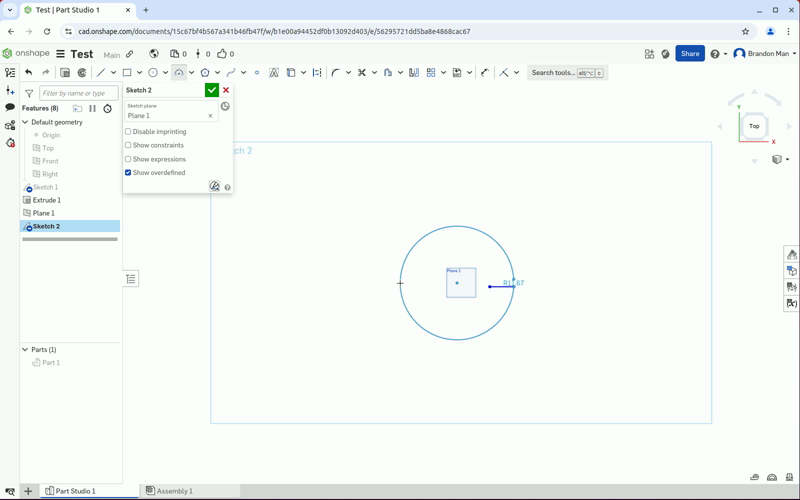
scroll(6)
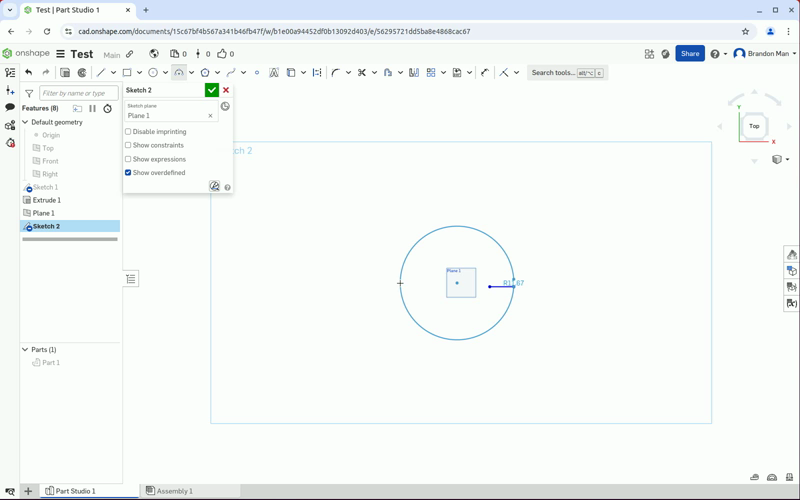
scroll(6)
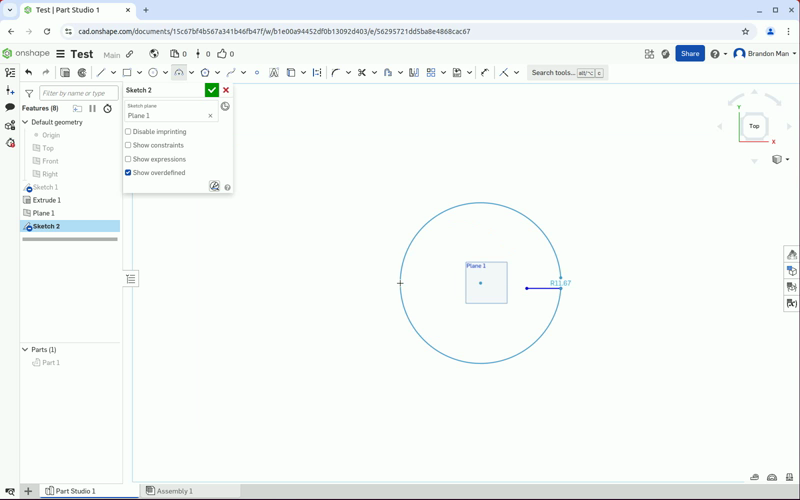
scroll(6)
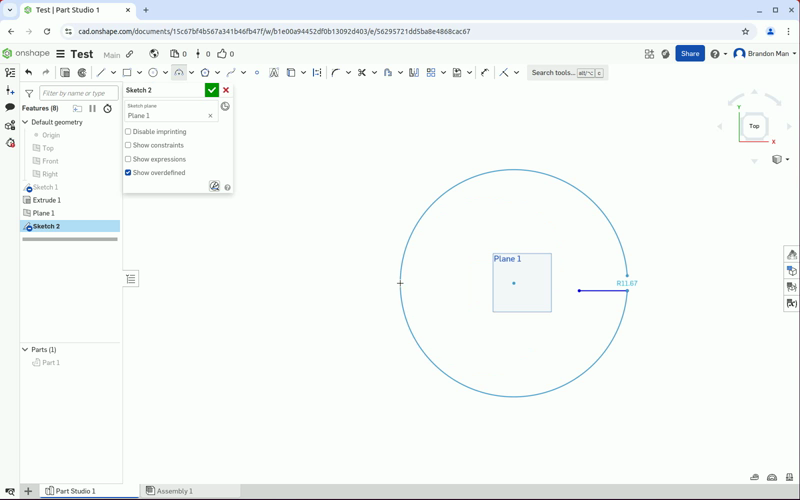
scroll(6)
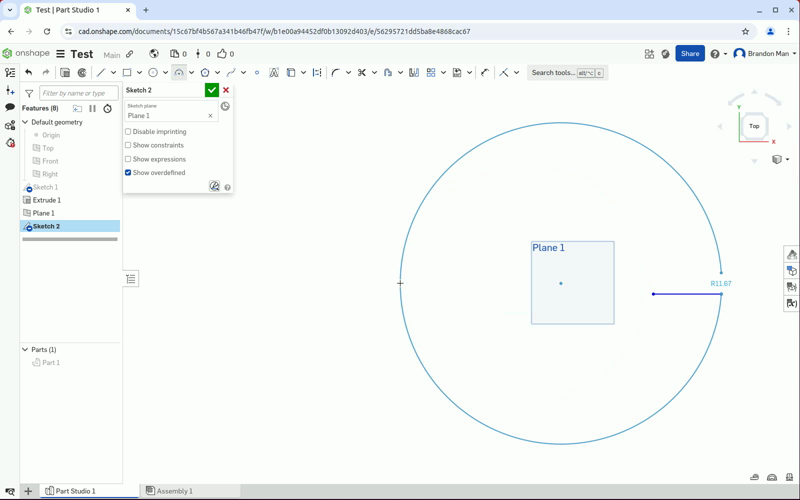
scroll(6)
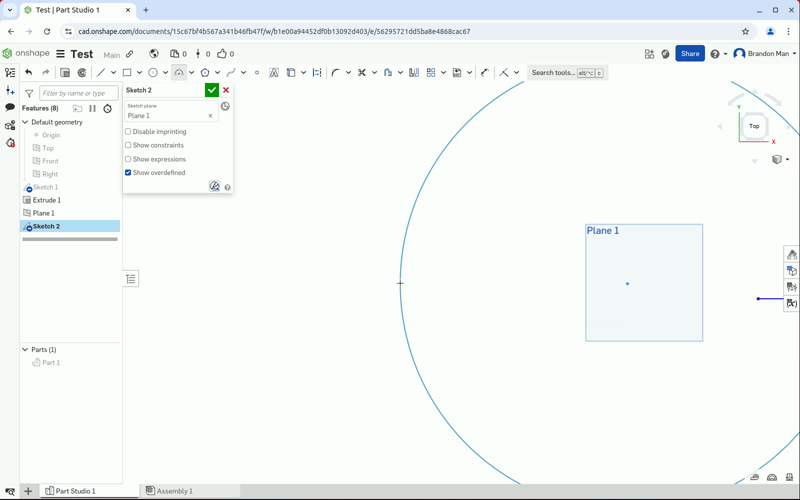
scroll(6)
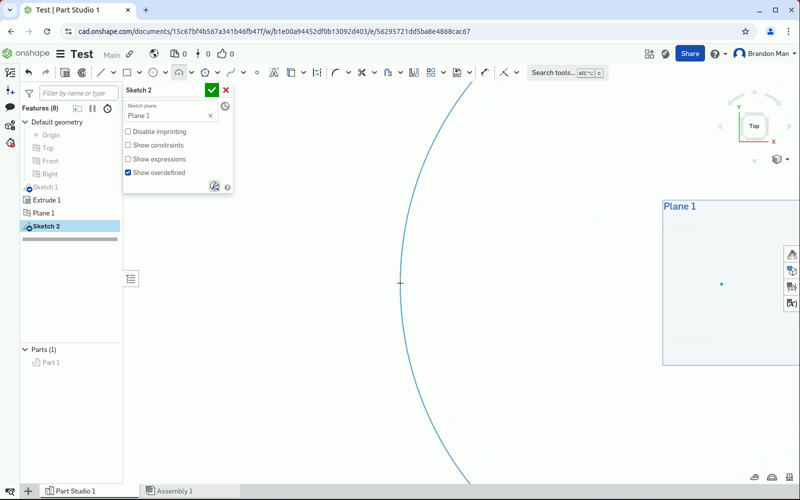
scroll(6)
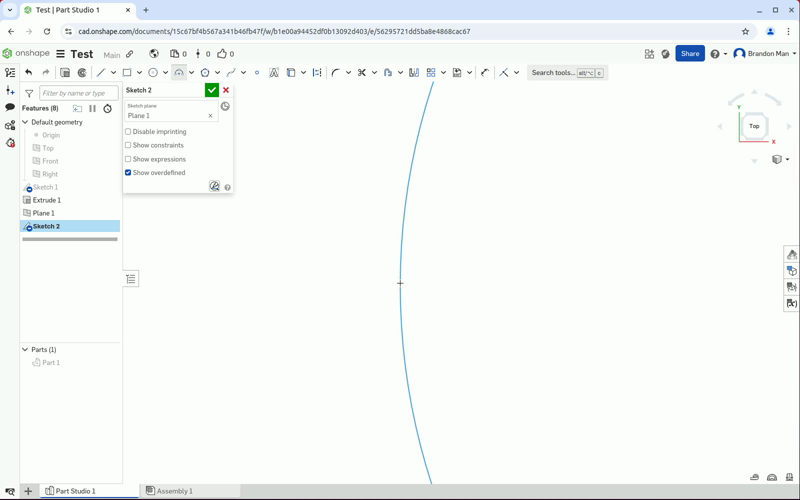
click(400, 282)
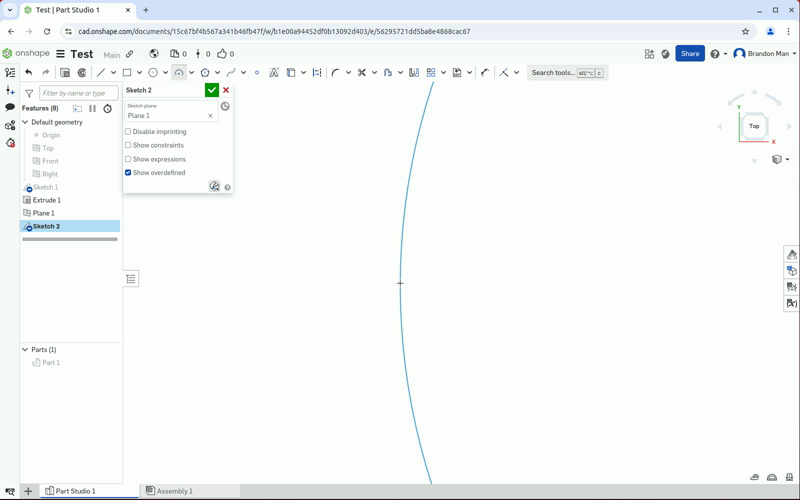
scroll(-6)
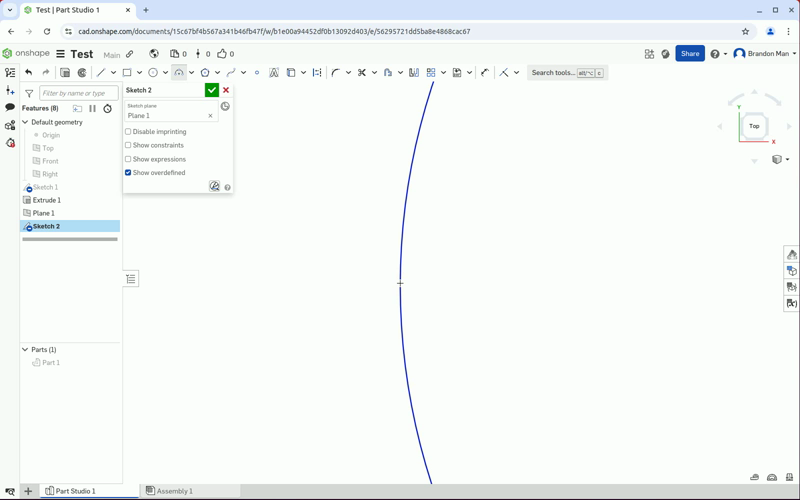
scroll(-6)
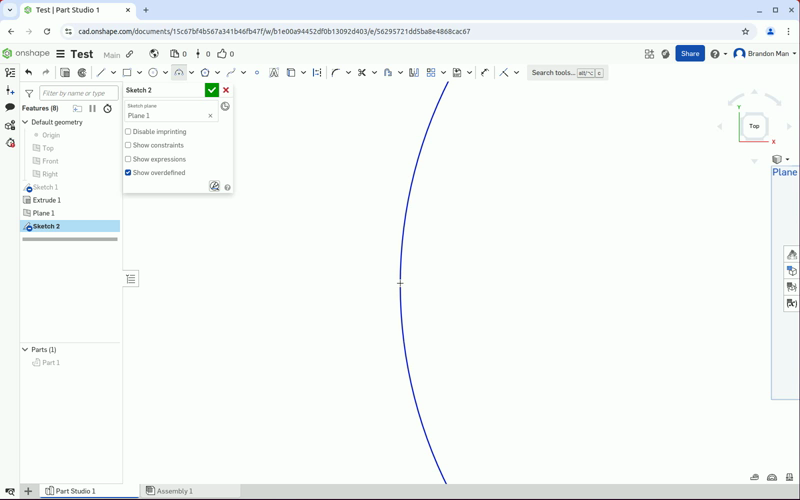
scroll(-6)
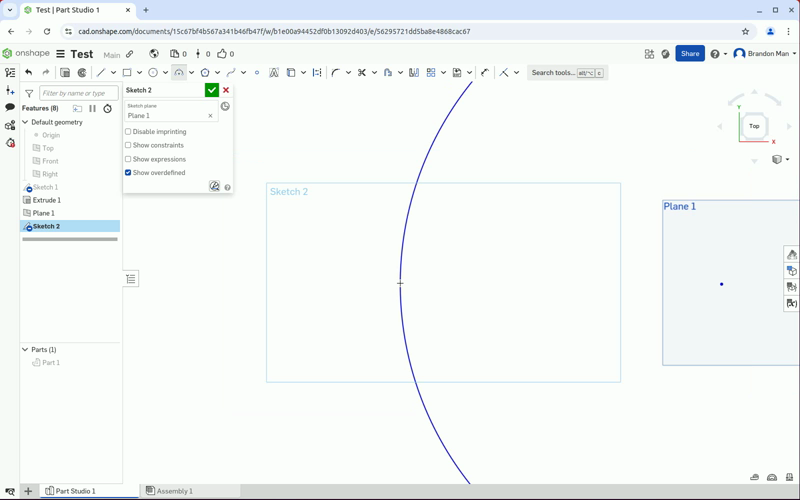
scroll(-6)
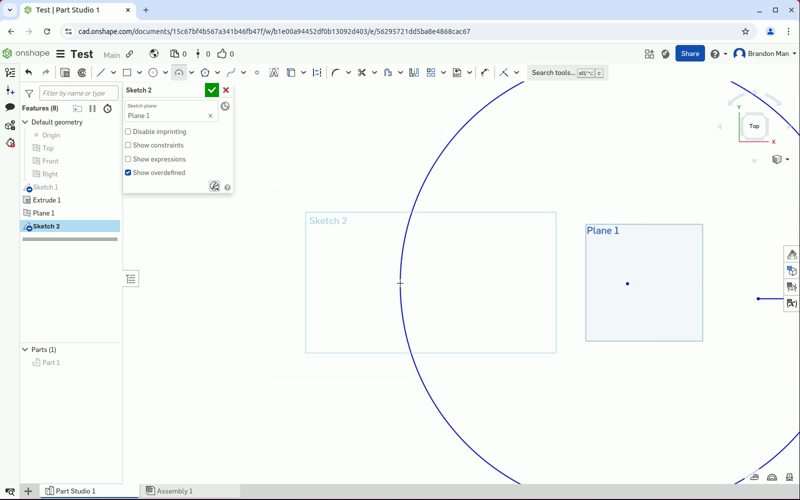
scroll(-6)
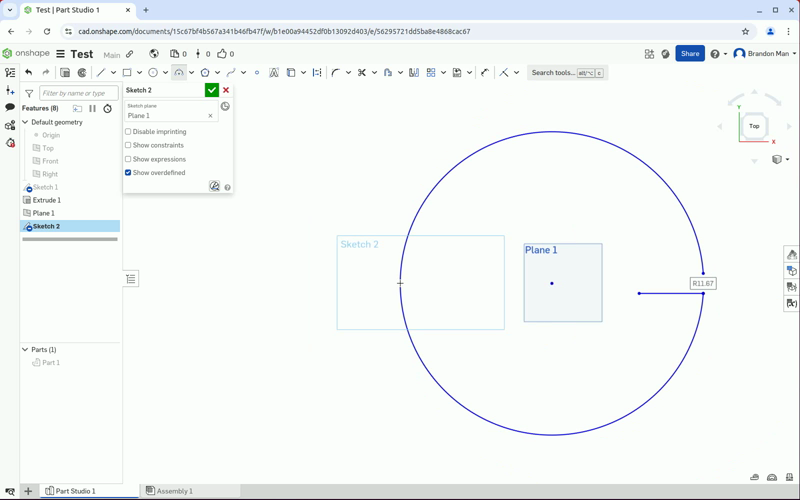
scroll(-6)
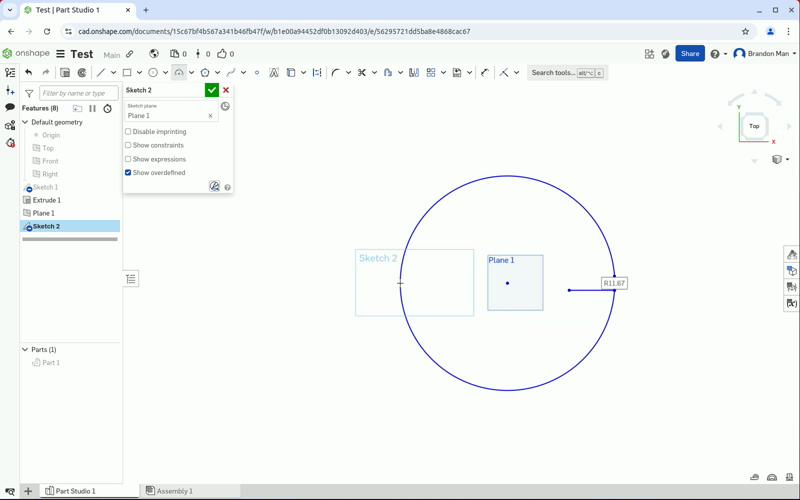
scroll(-6)
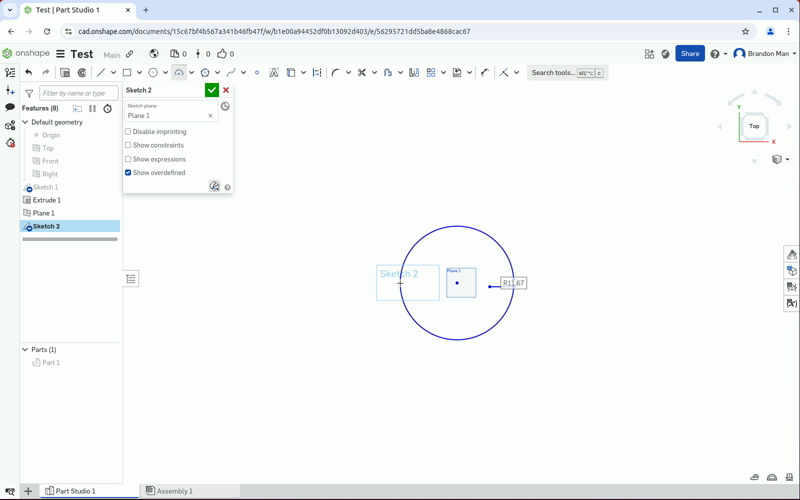
key_up(shift)
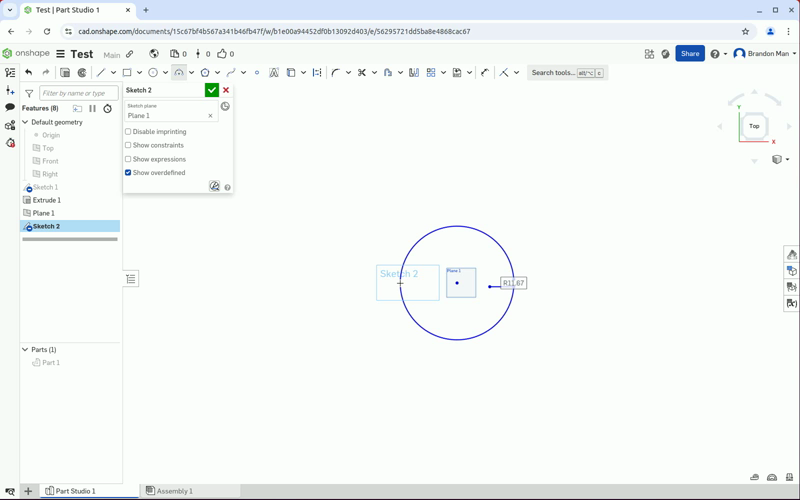
key(esc)
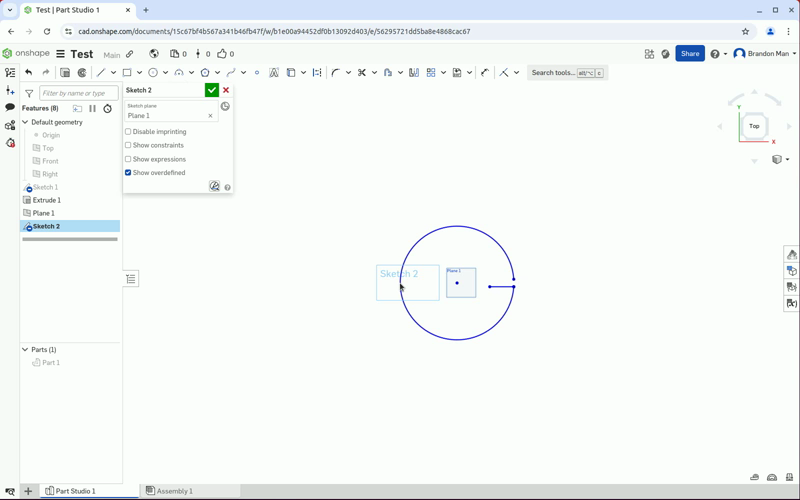
key(l)
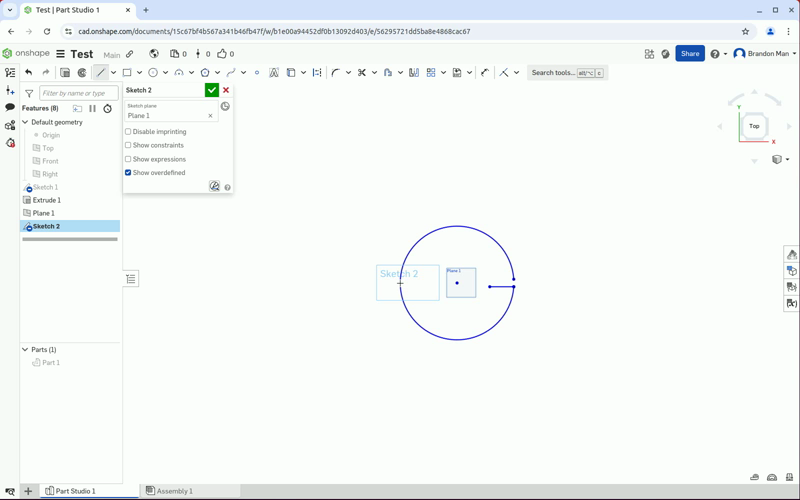
mouse_move(513, 279)
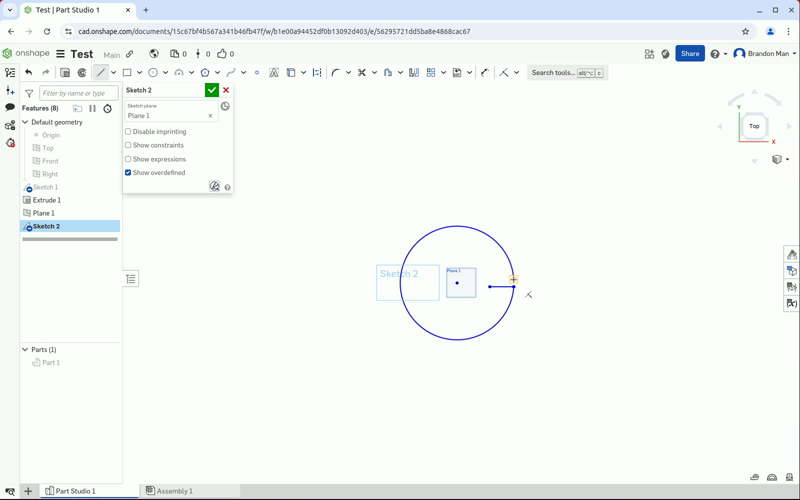
click(513, 279)
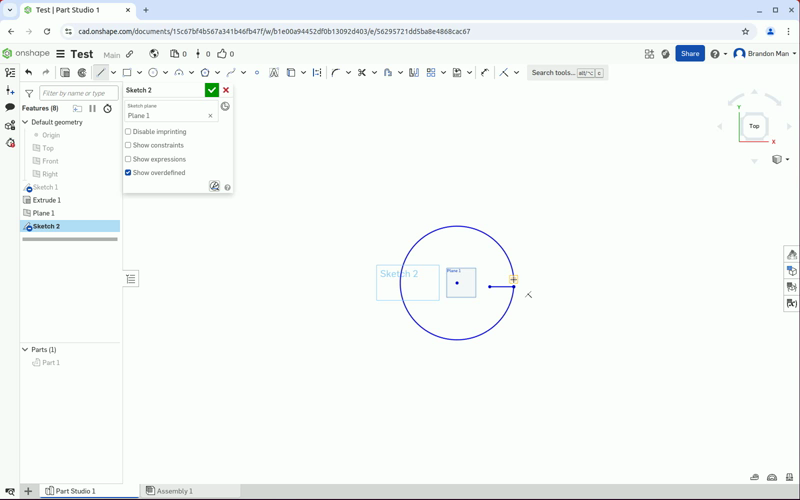
key_down(shift)
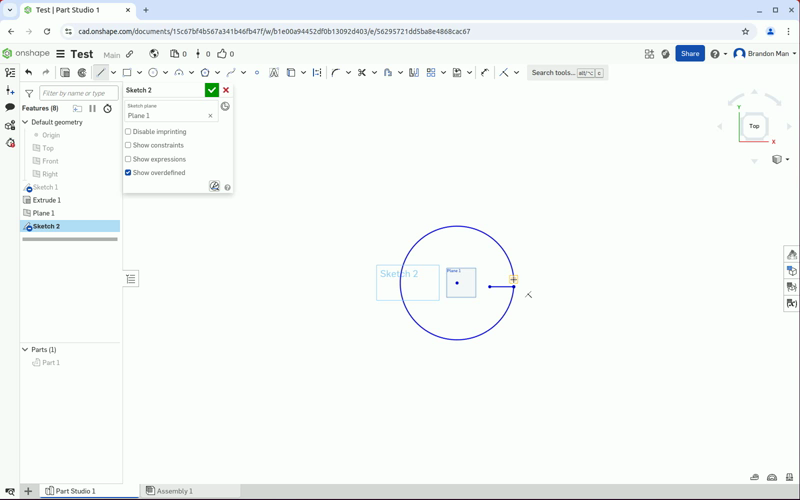
mouse_move(543, 279)
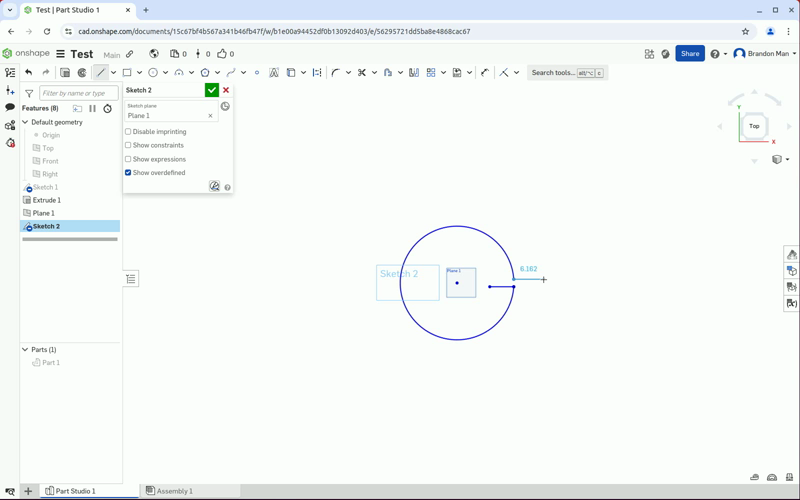
mouse_move(489, 279)
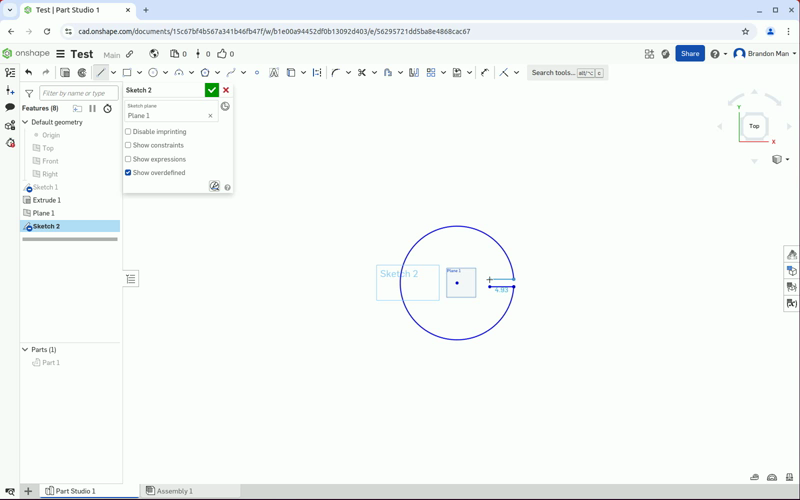
click(489, 279)
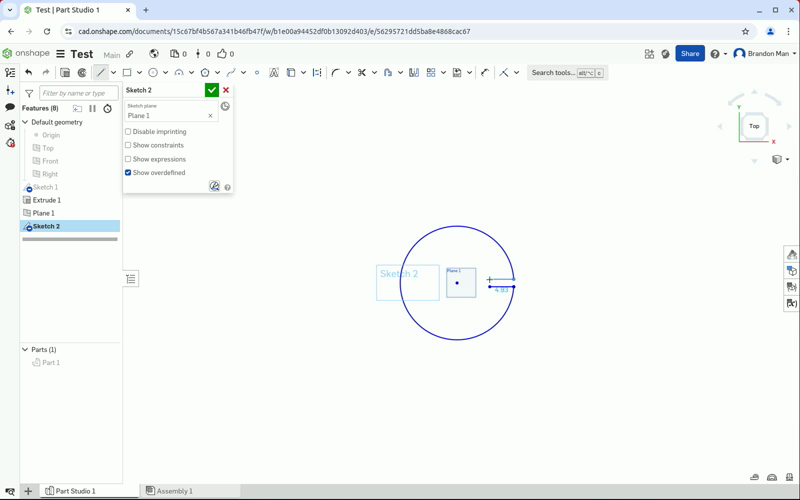
key_up(shift)
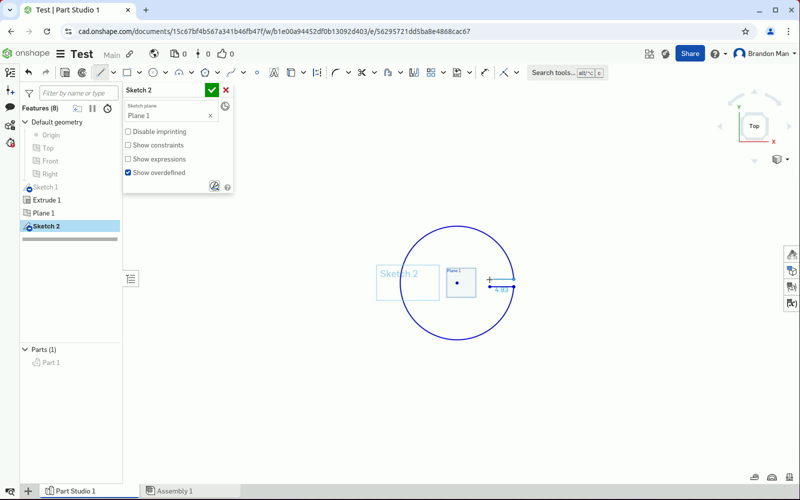
key(esc)
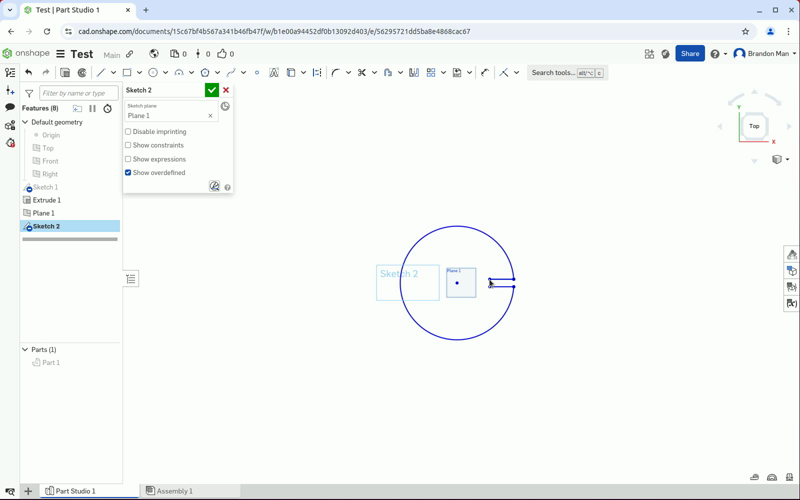
key(a)
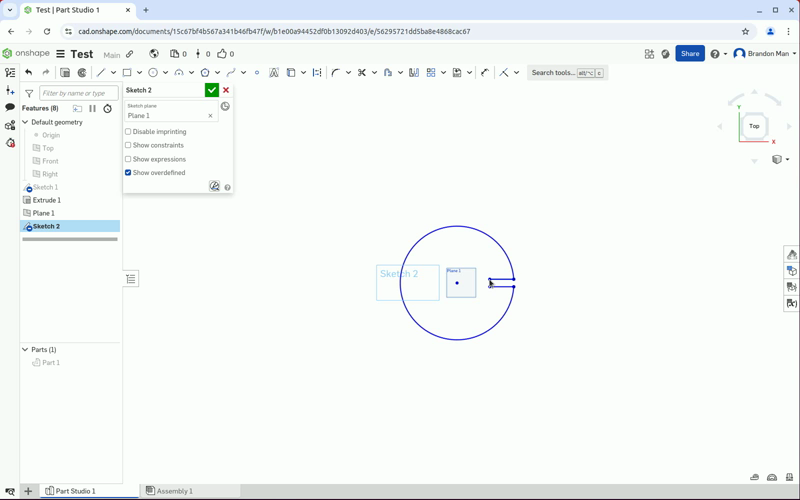
mouse_move(489, 279)
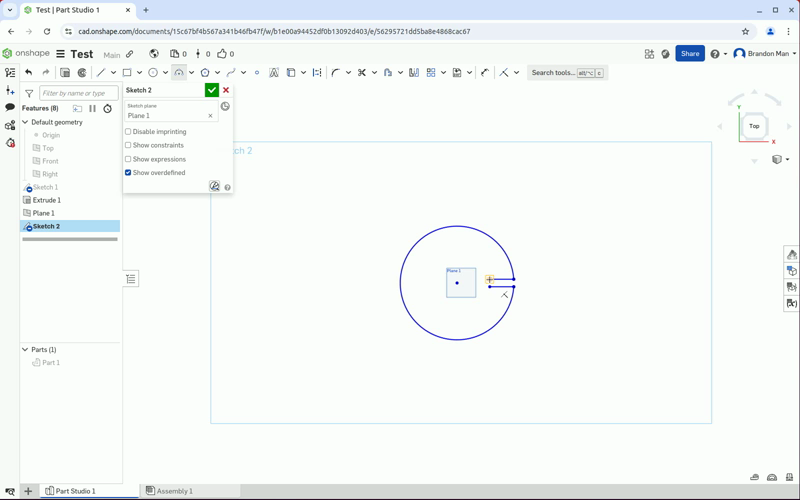
click(489, 279)
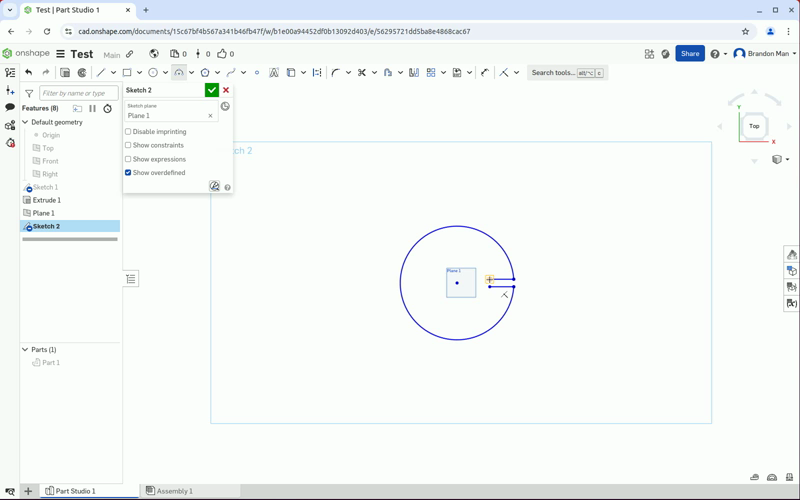
mouse_move(489, 286)
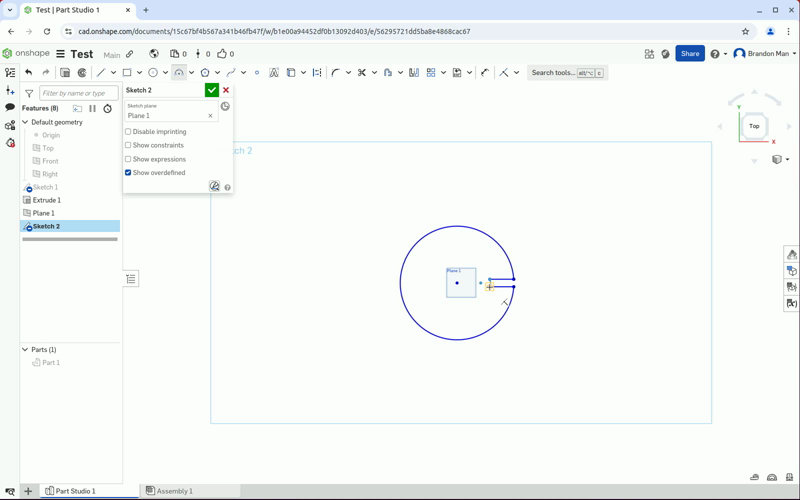
scroll(6)
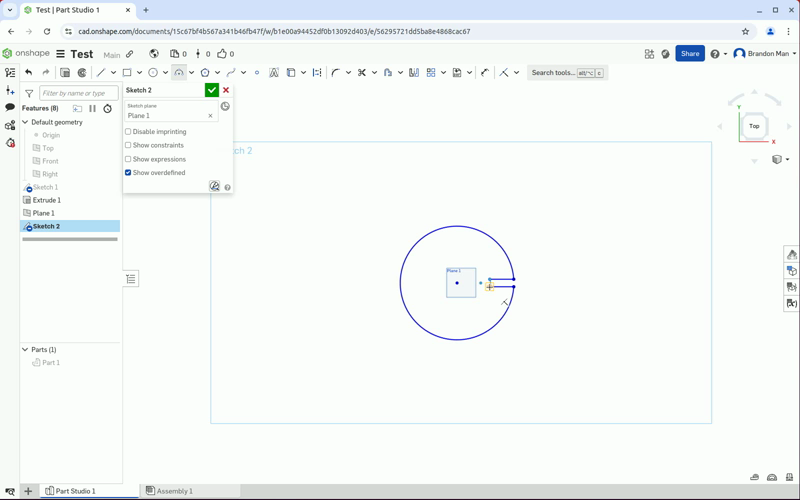
scroll(6)
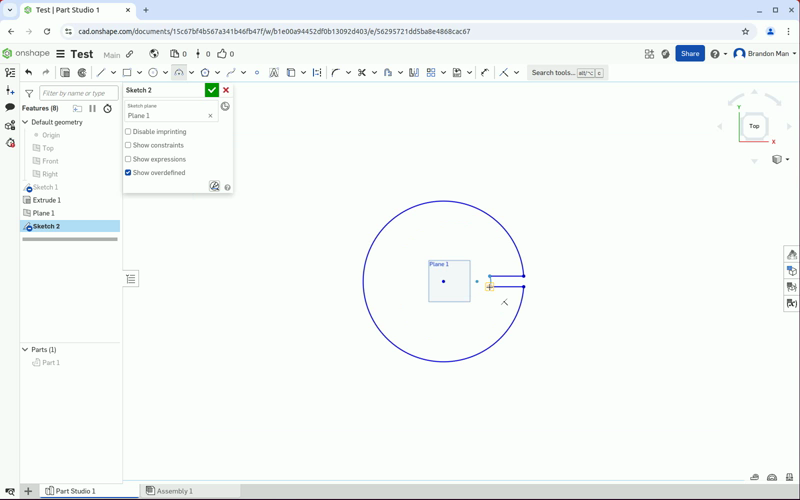
scroll(6)
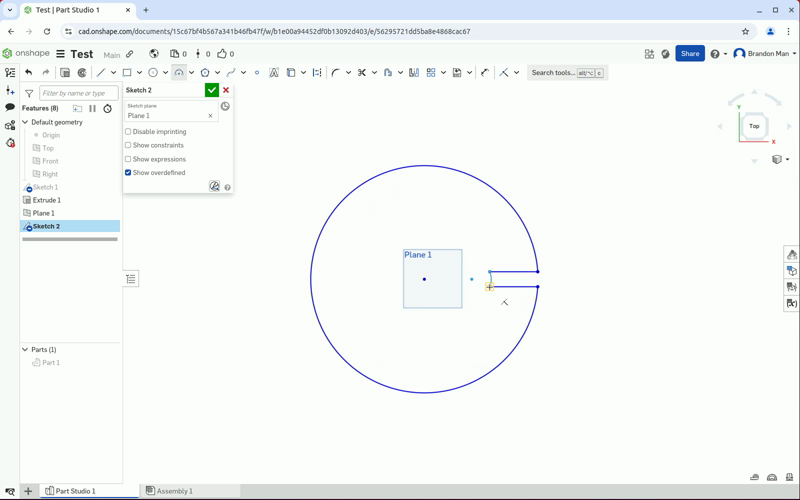
scroll(6)
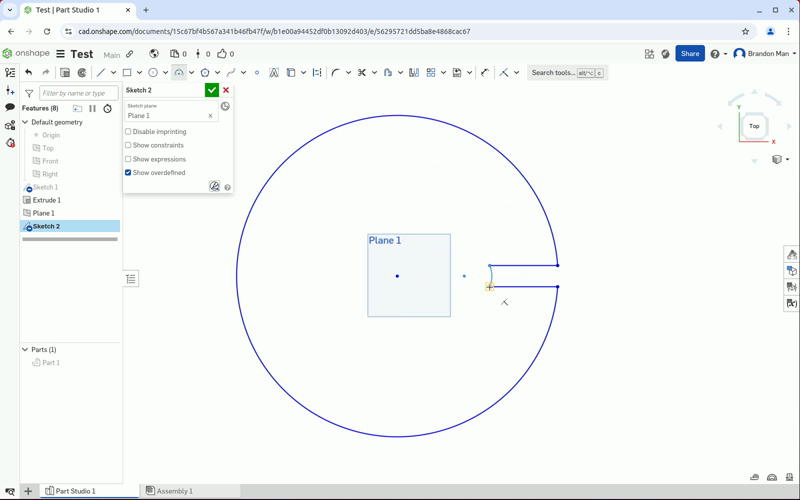
scroll(6)
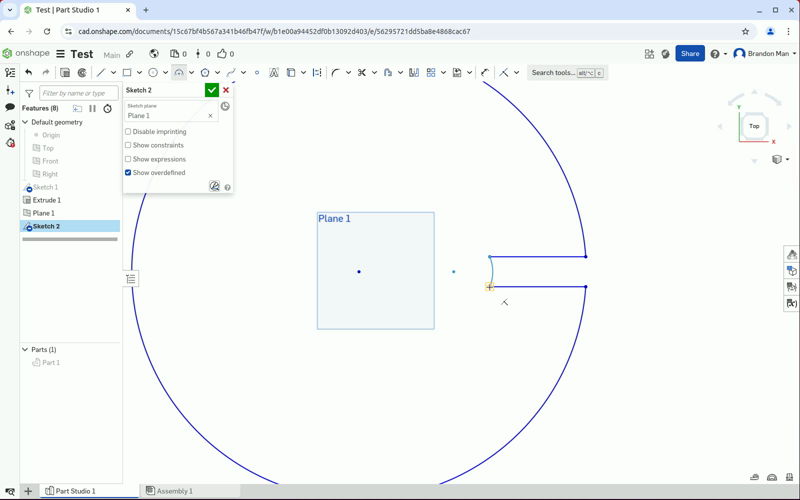
scroll(6)
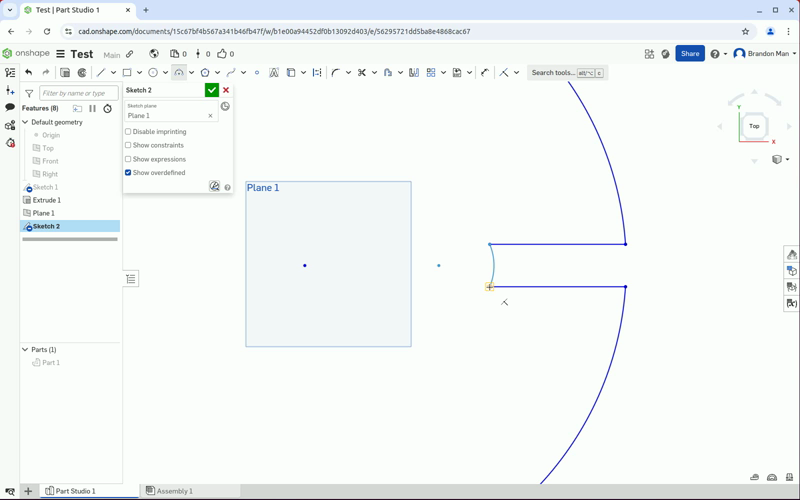
scroll(6)
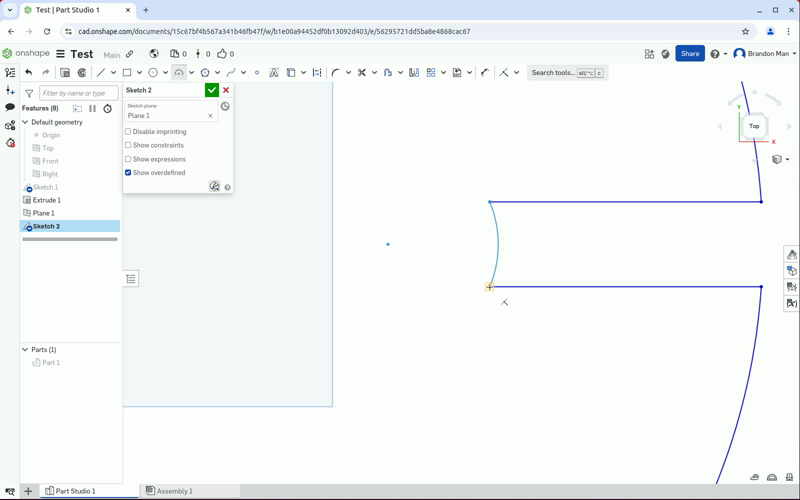
click(489, 286)
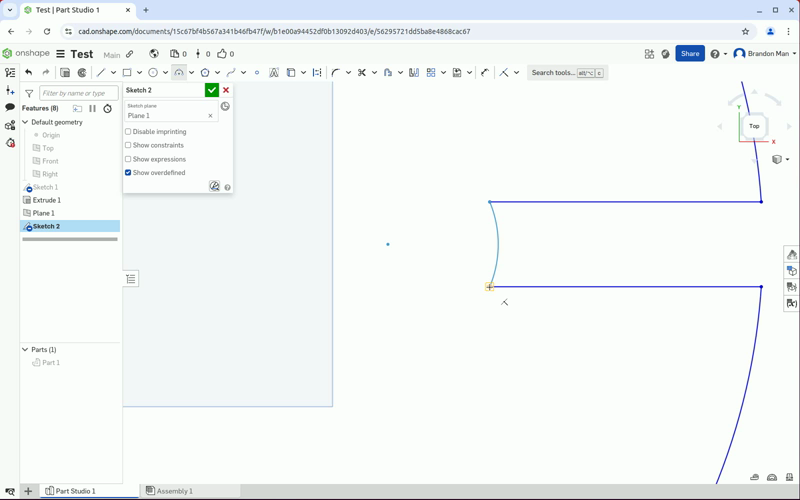
scroll(-6)
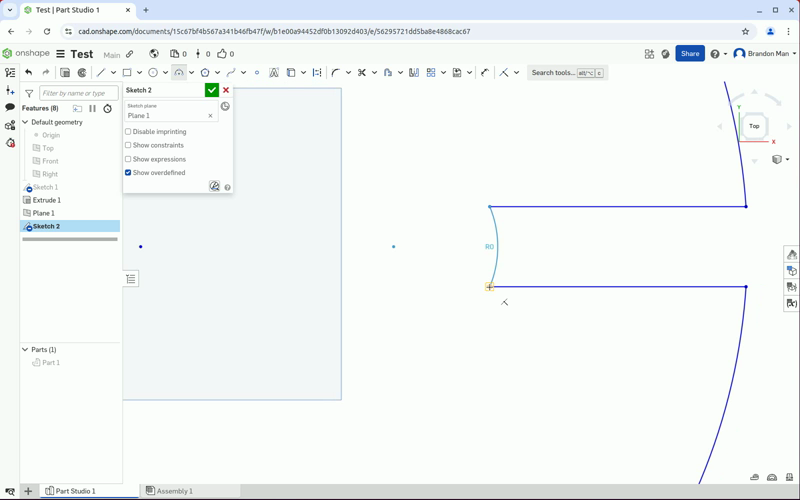
scroll(-6)
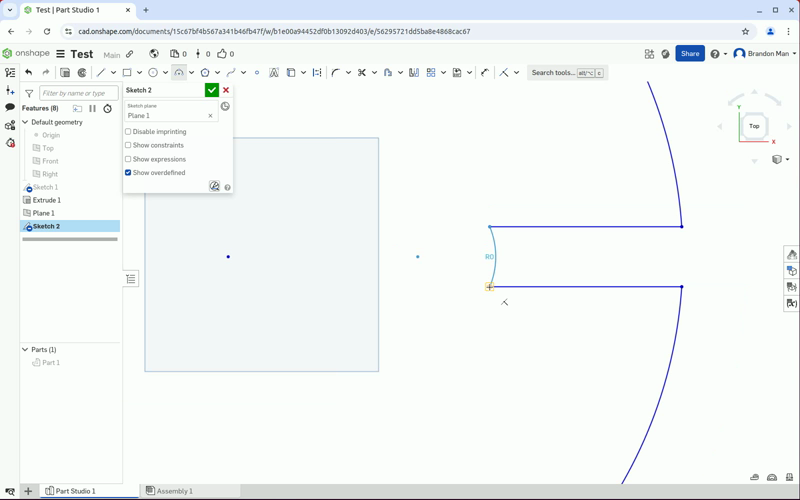
scroll(-6)
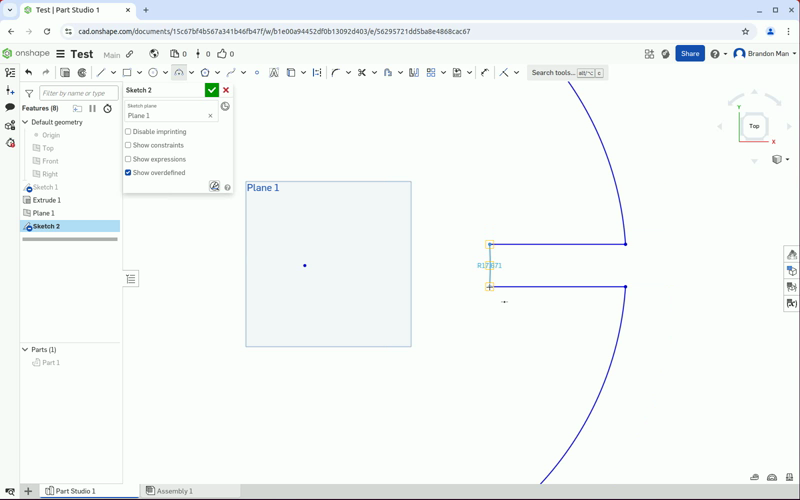
scroll(-6)
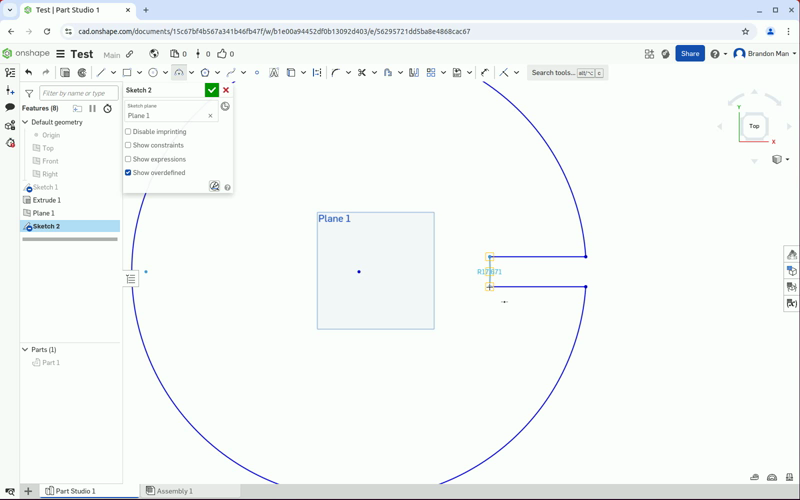
scroll(-6)
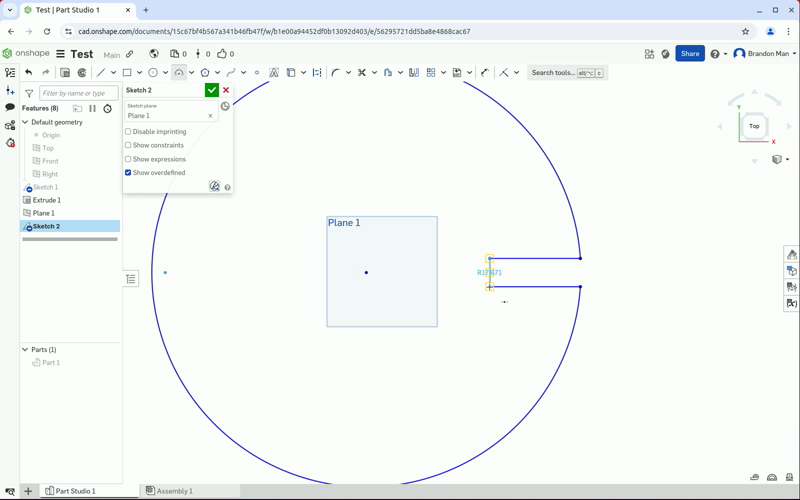
scroll(-6)
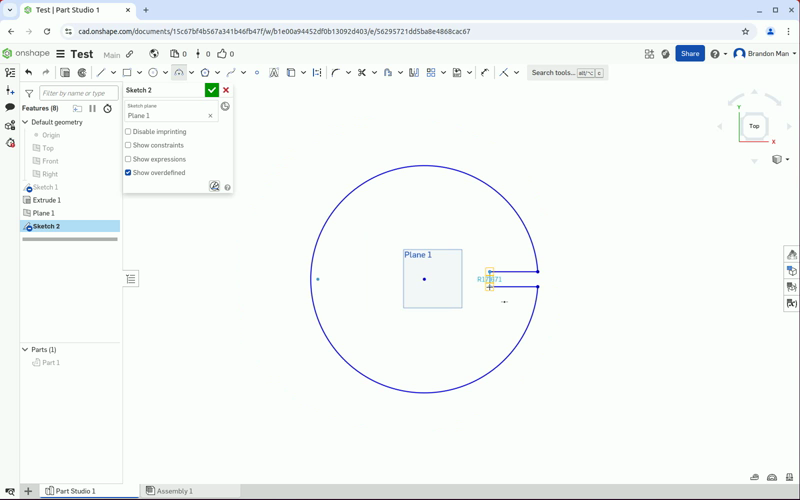
scroll(-6)
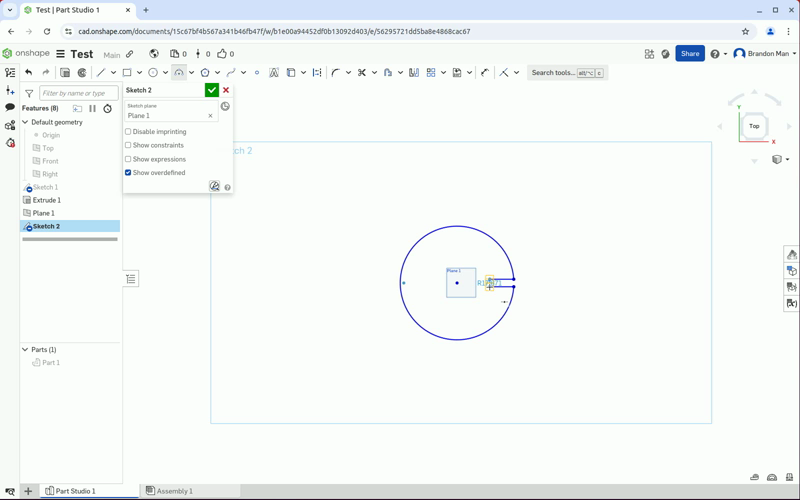
key_down(shift)
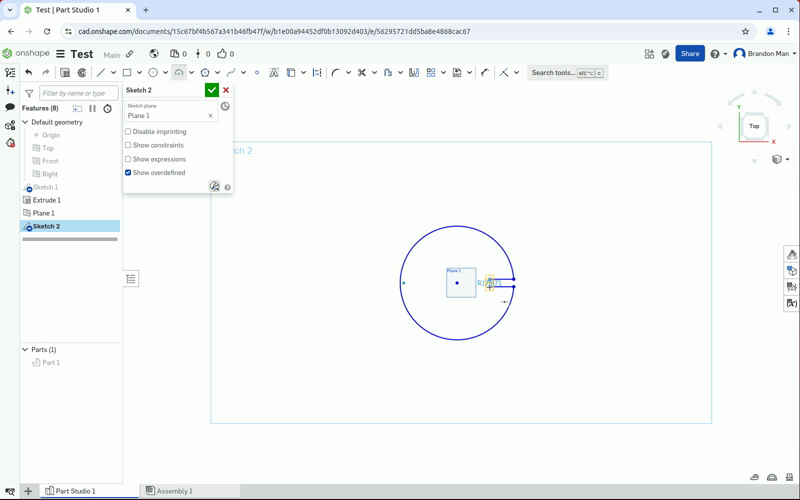
mouse_move(433, 282)
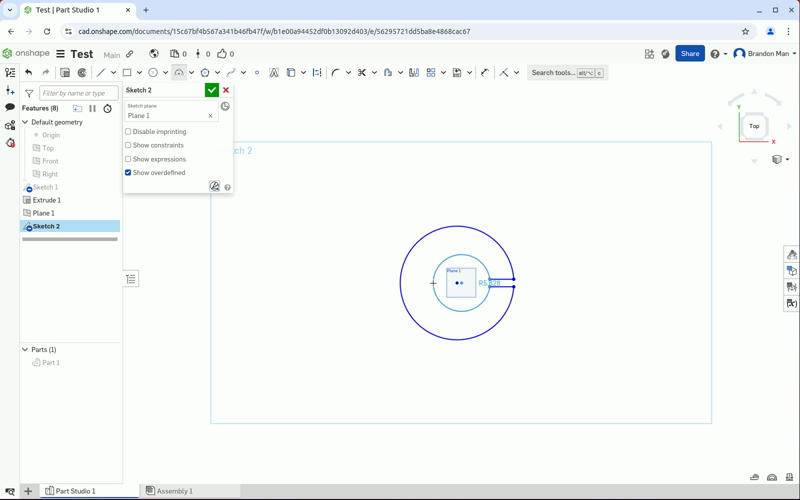
scroll(6)
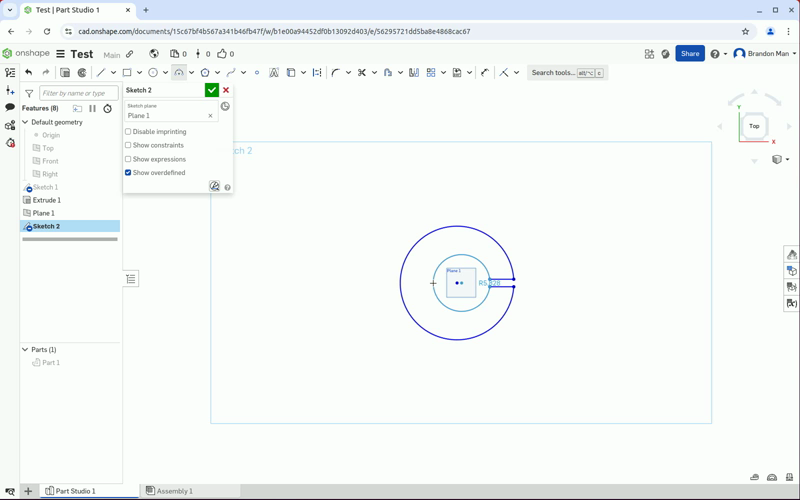
scroll(6)
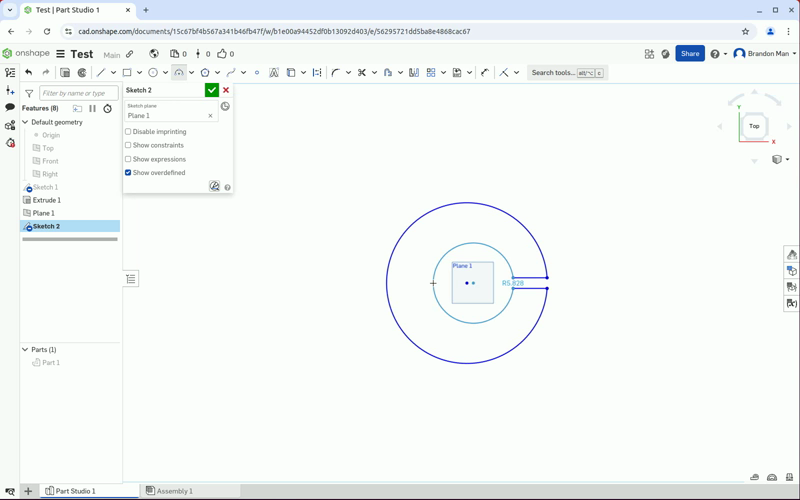
scroll(6)
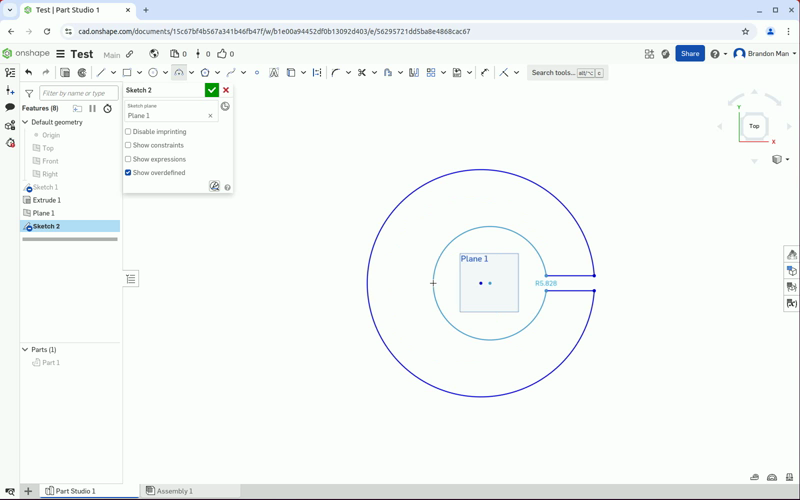
scroll(6)
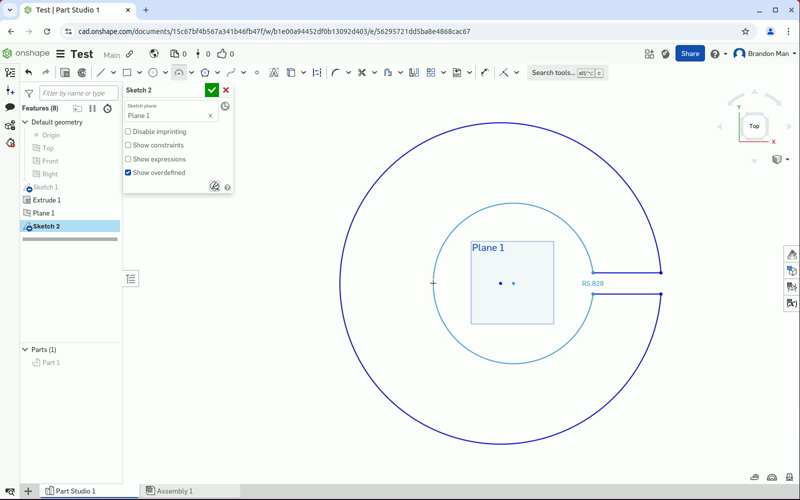
scroll(6)
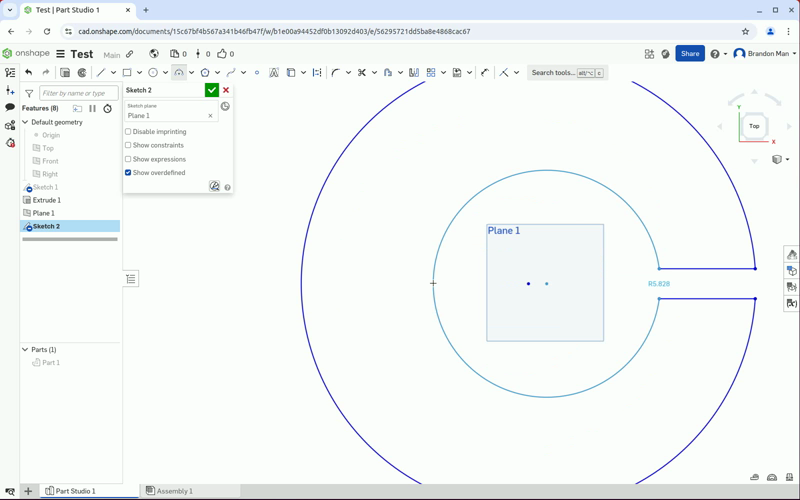
scroll(6)
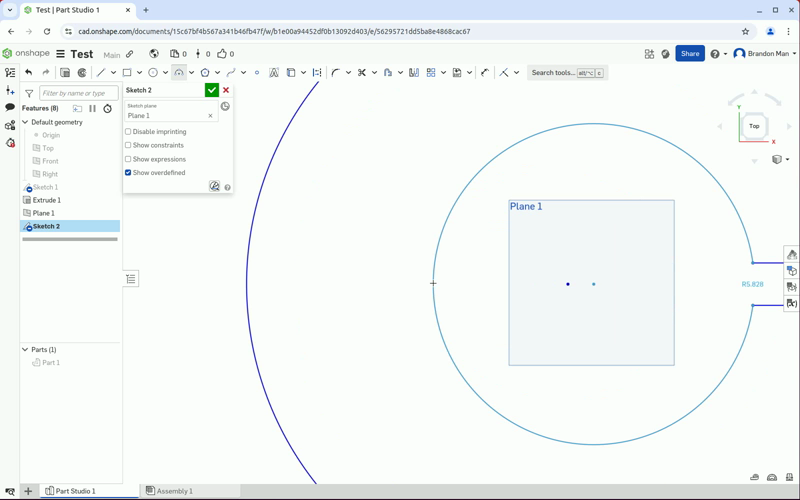
scroll(6)
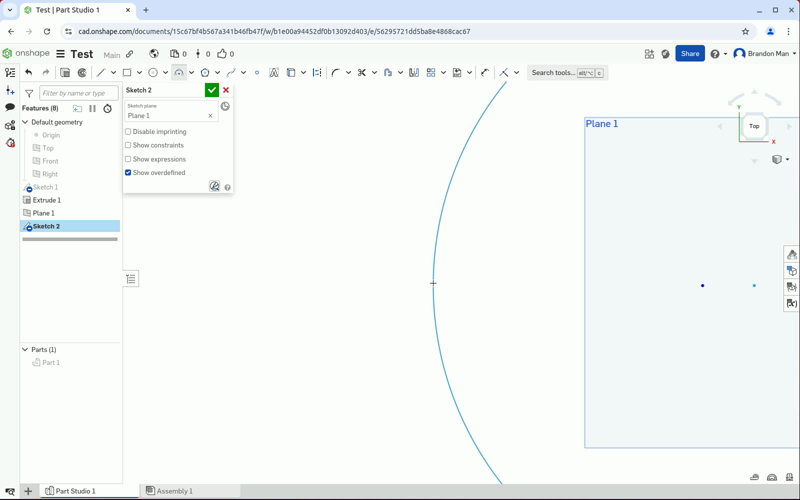
click(433, 282)
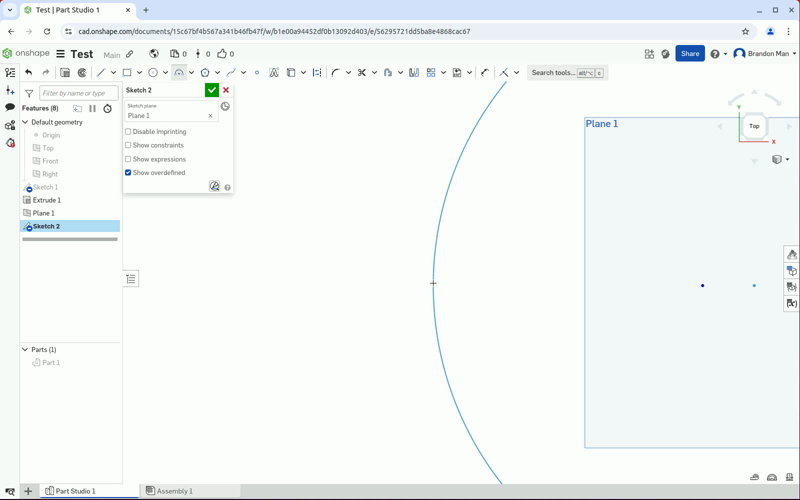
scroll(-6)
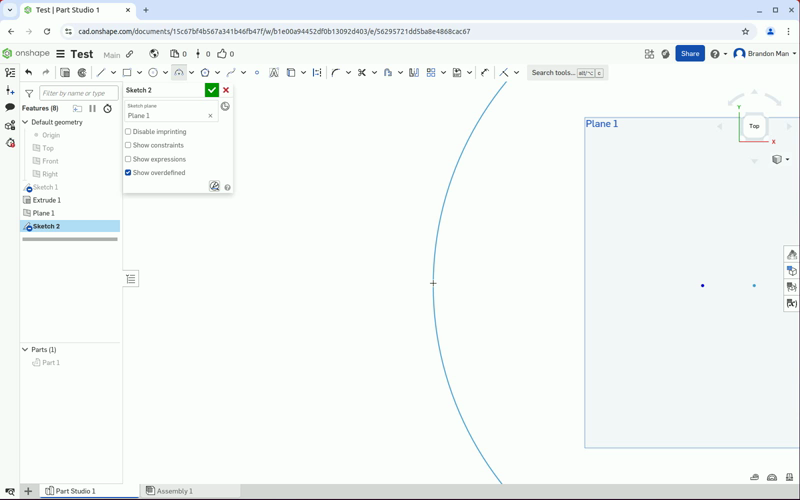
scroll(-6)
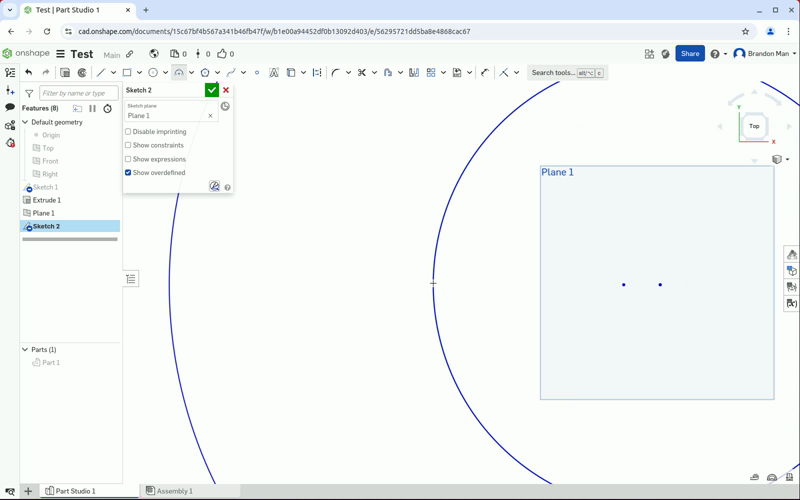
scroll(-6)
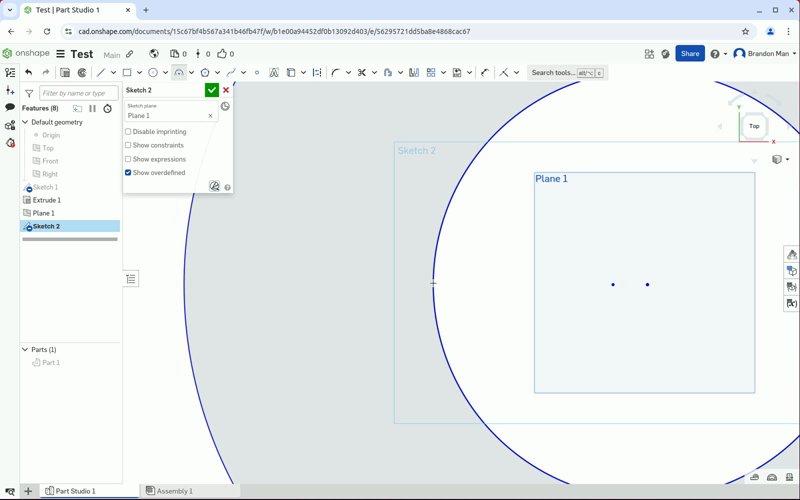
scroll(-6)
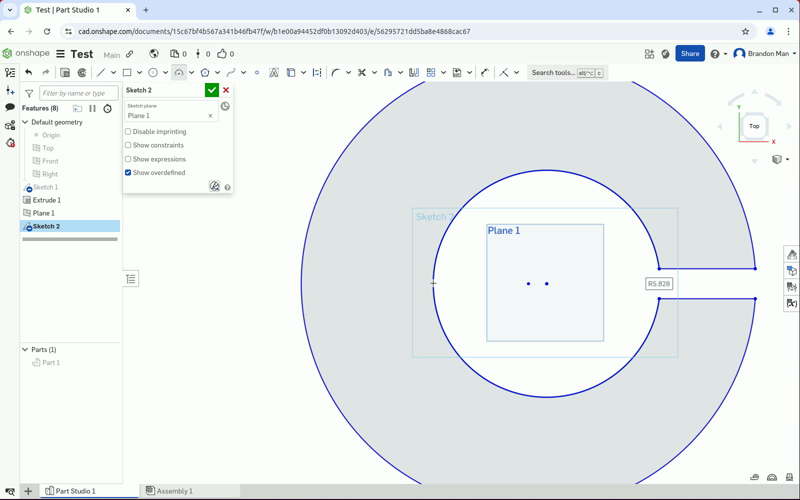
scroll(-6)
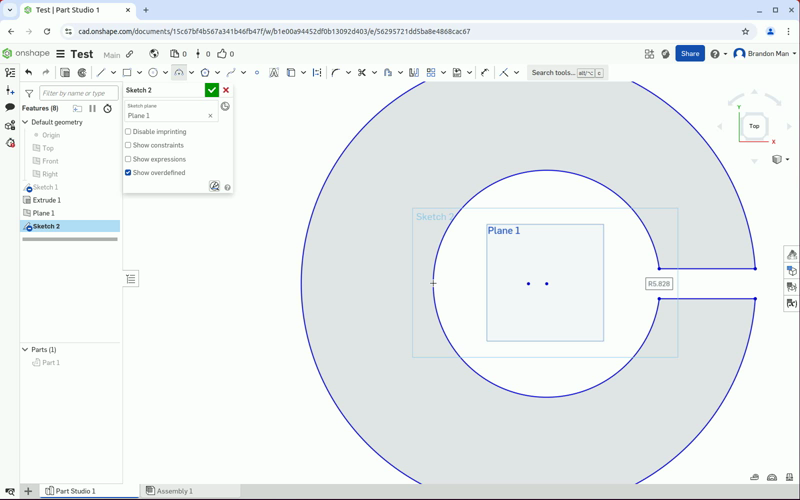
scroll(-6)
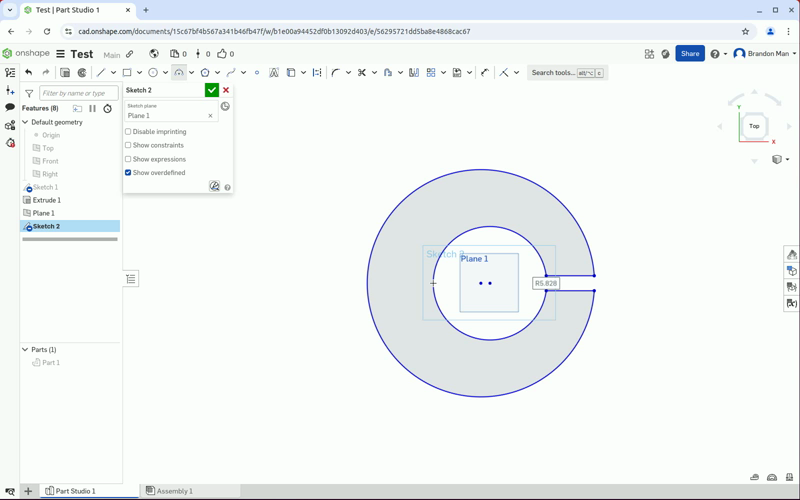
scroll(-6)
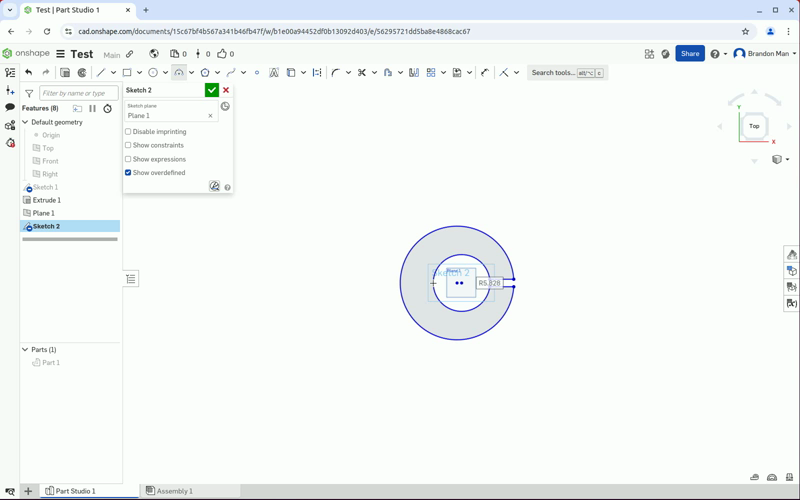
key_up(shift)
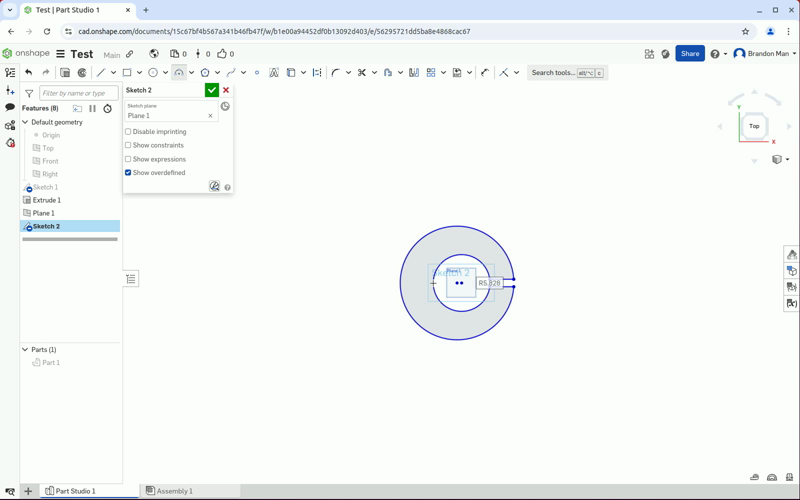
key(esc)
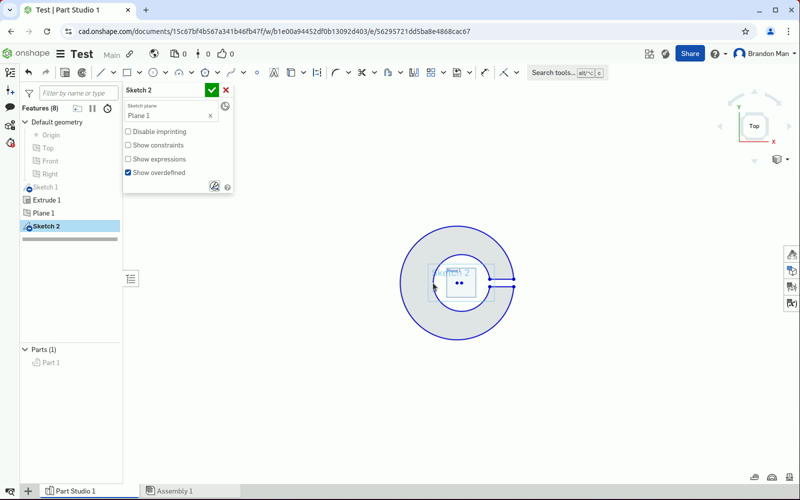
mouse_move(486, 254)
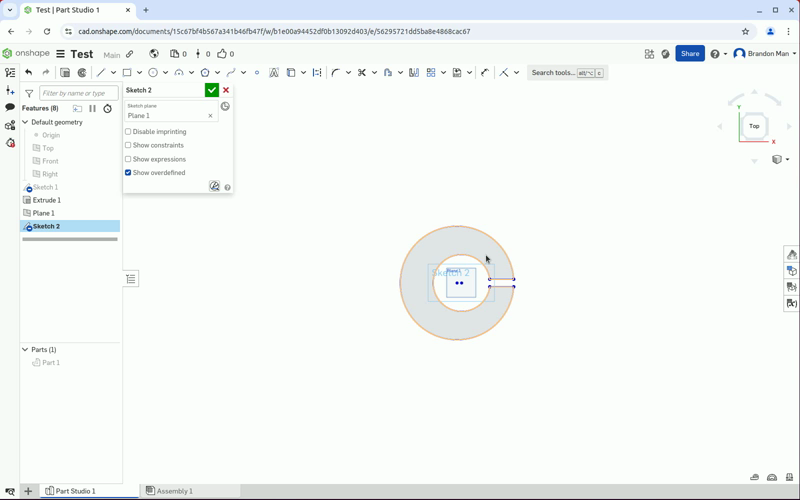
click(486, 254)
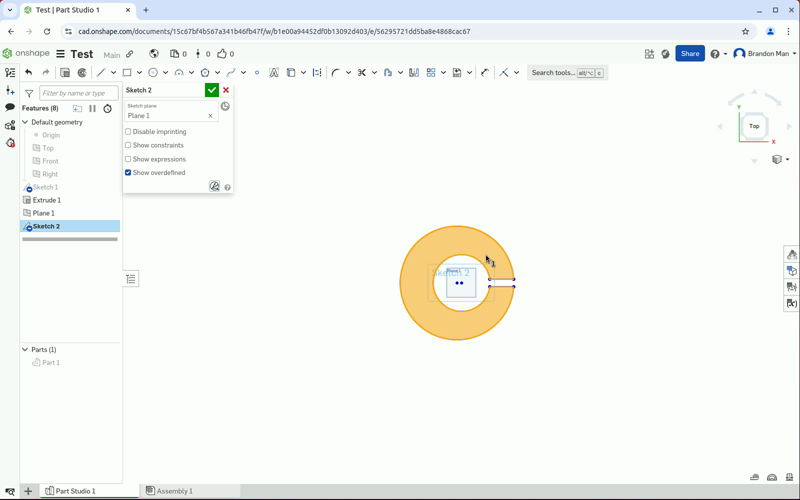
mouse_move(73, 352)
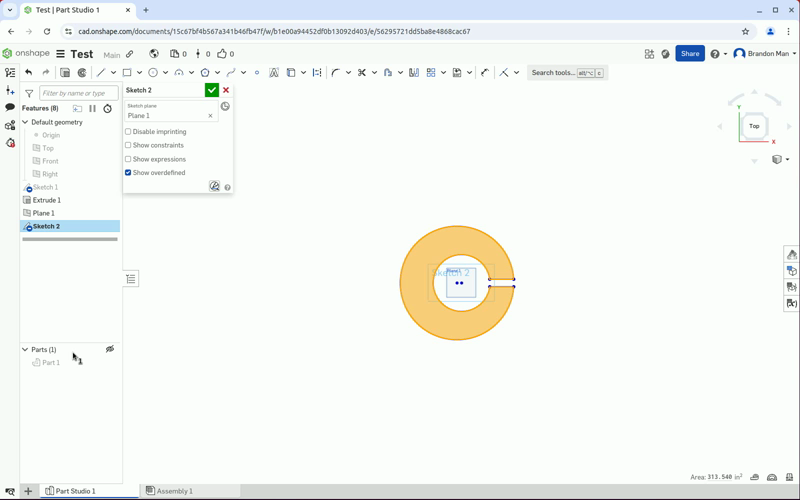
key(shift+y)
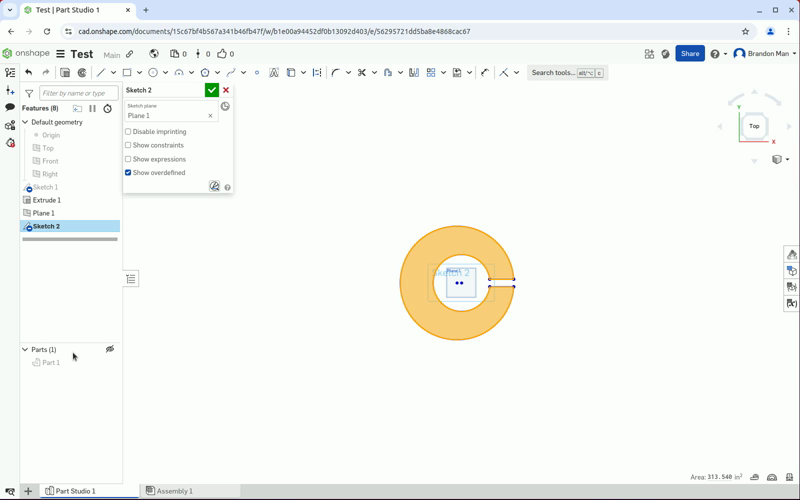
key(shift+e)
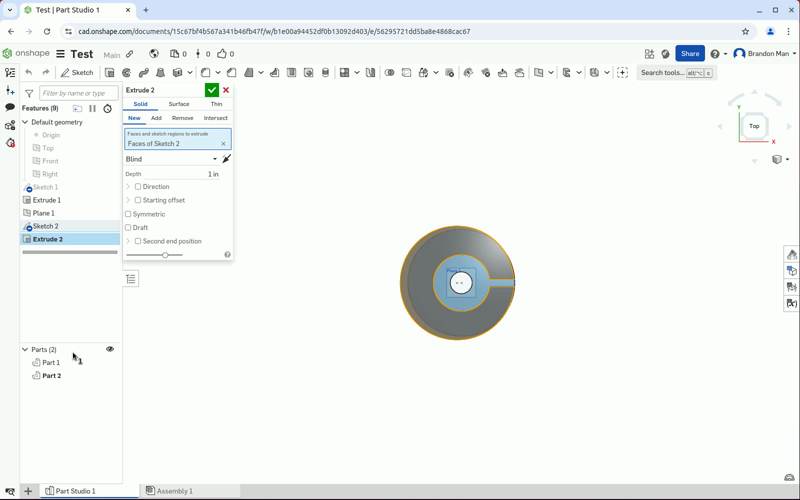
mouse_move(143, 106)
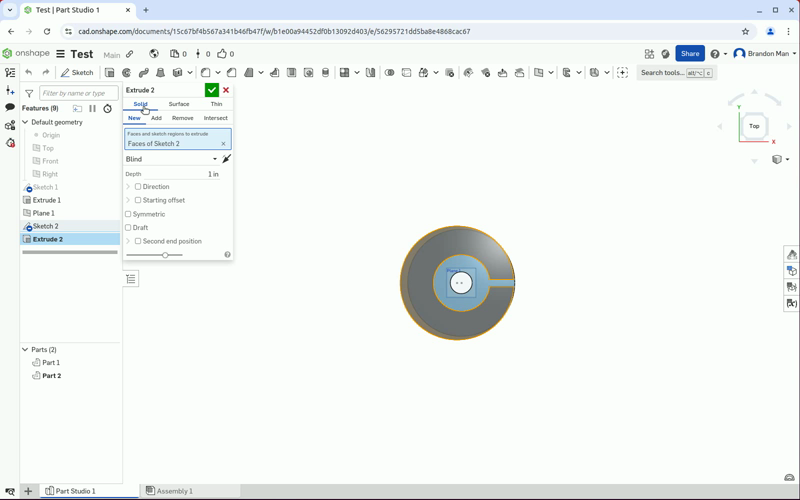
click(143, 106)
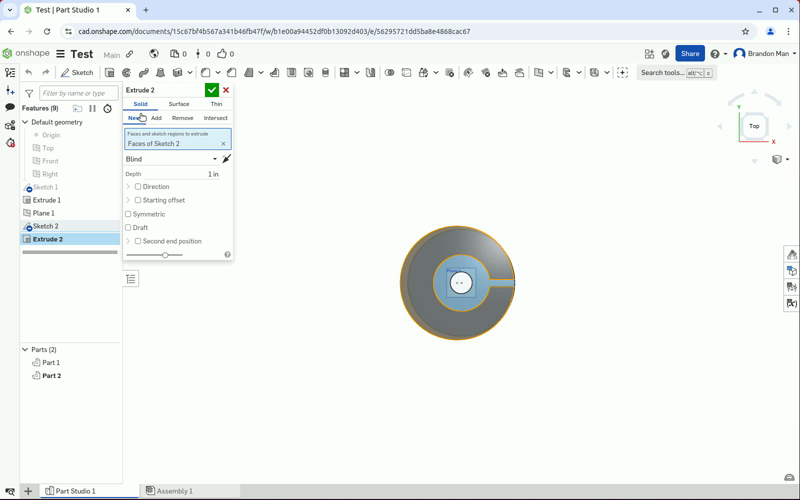
mouse_move(137, 120)
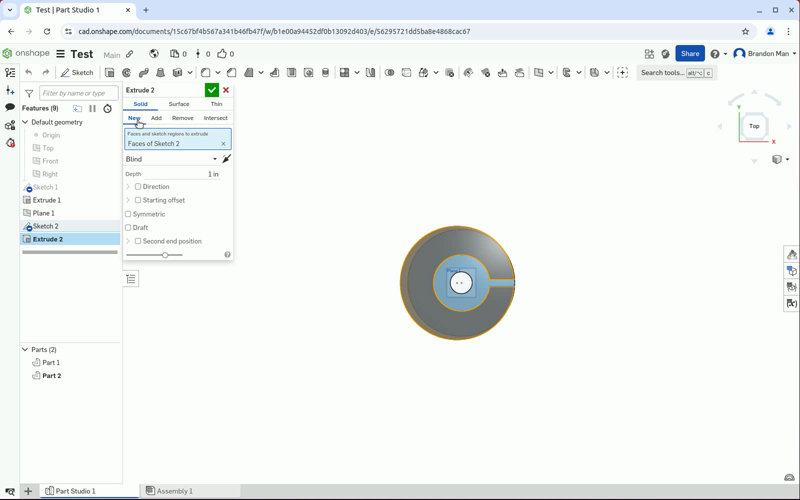
click(137, 120)
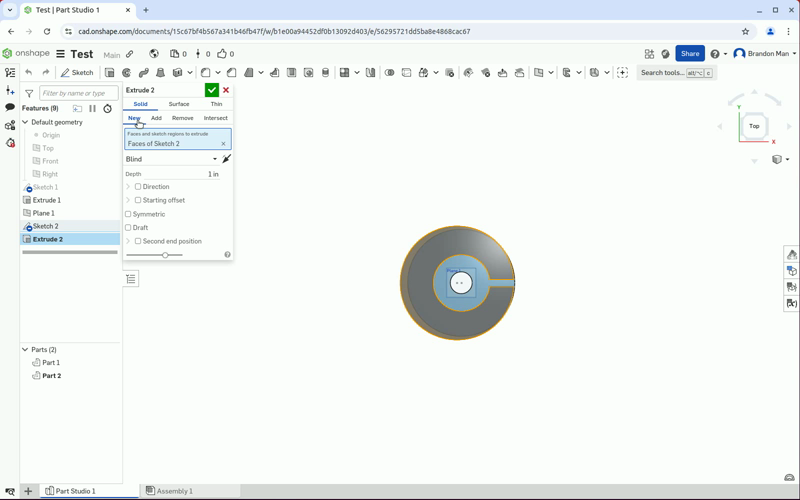
key(tab, 4)
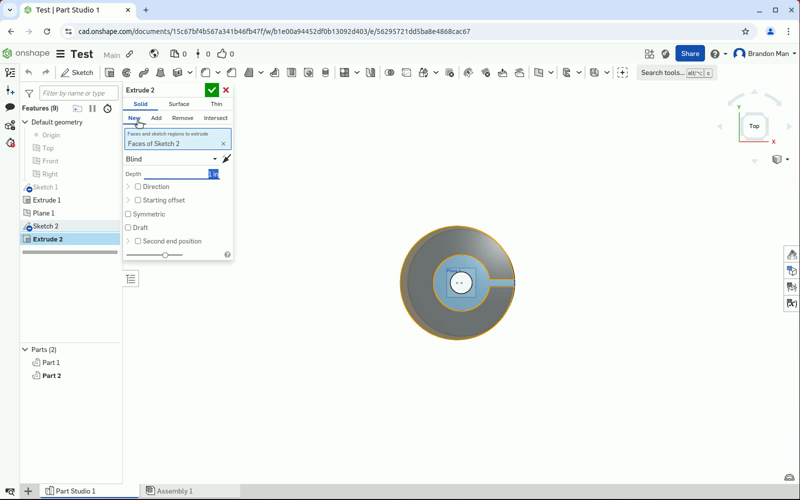
text(17.331)
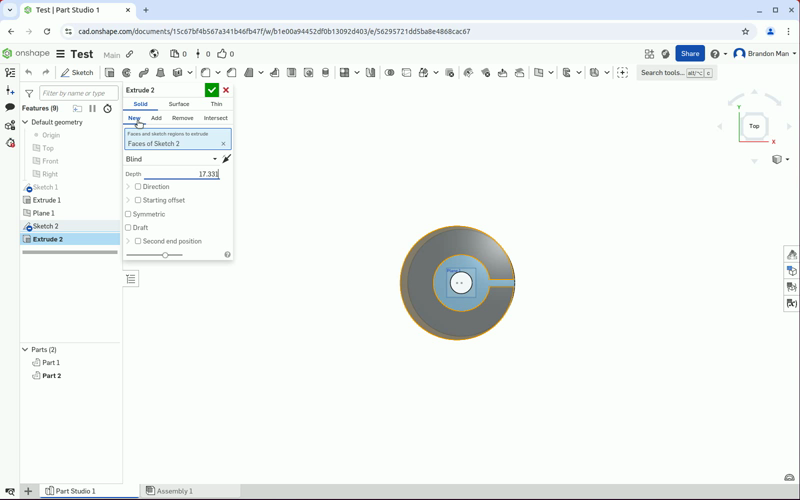
key(enter)
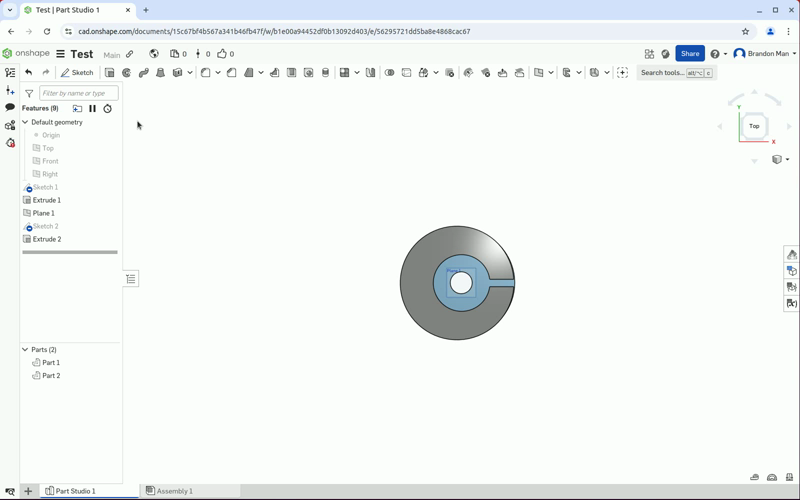
key(shift+h)
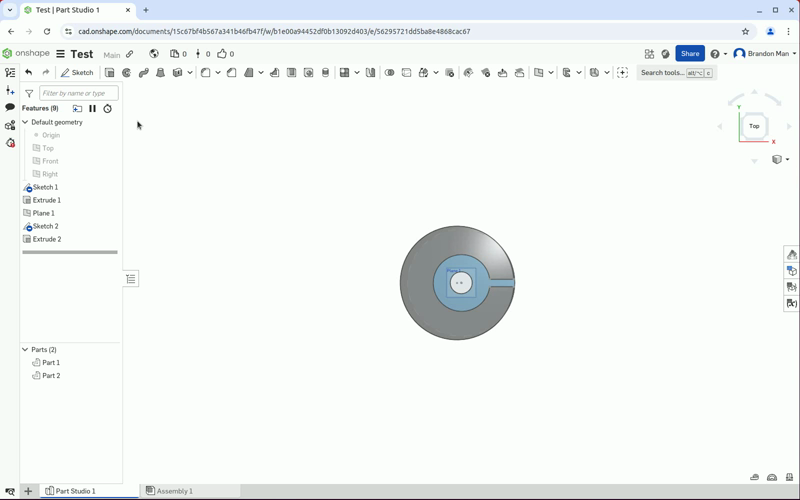
key(shift+h)
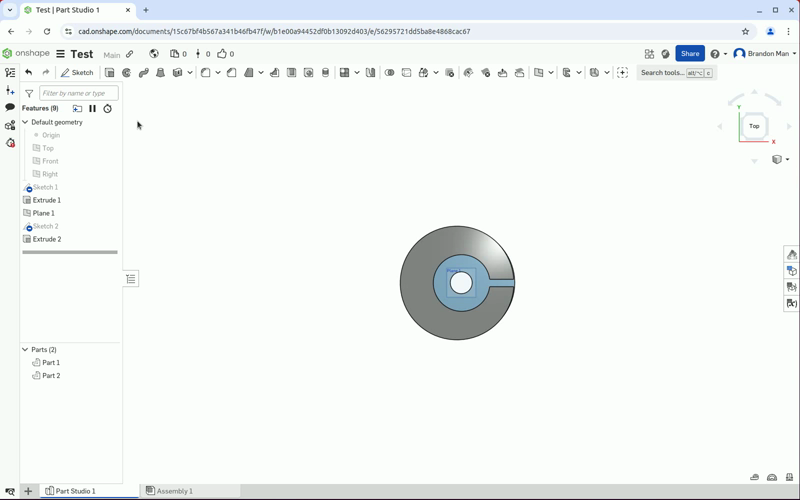
mouse_move(73, 189)
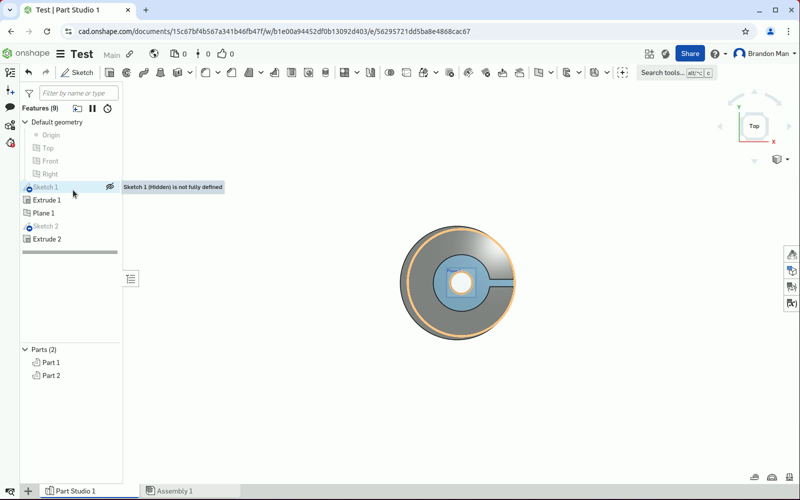
click(73, 189)
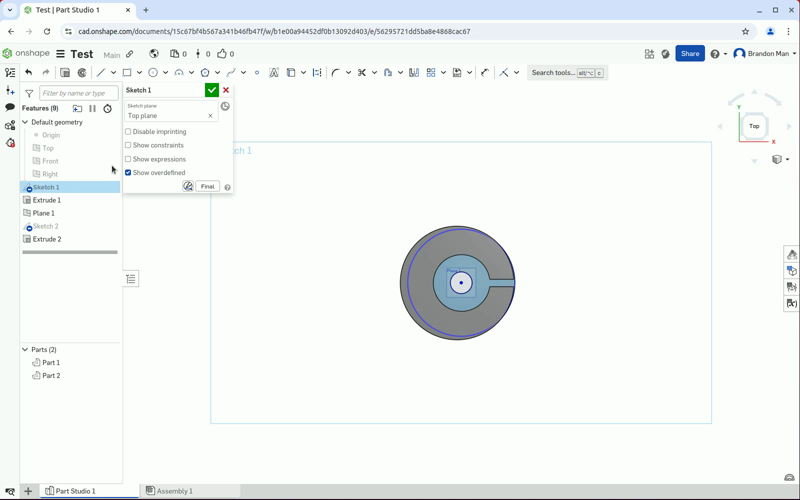
mouse_move(229, 92)
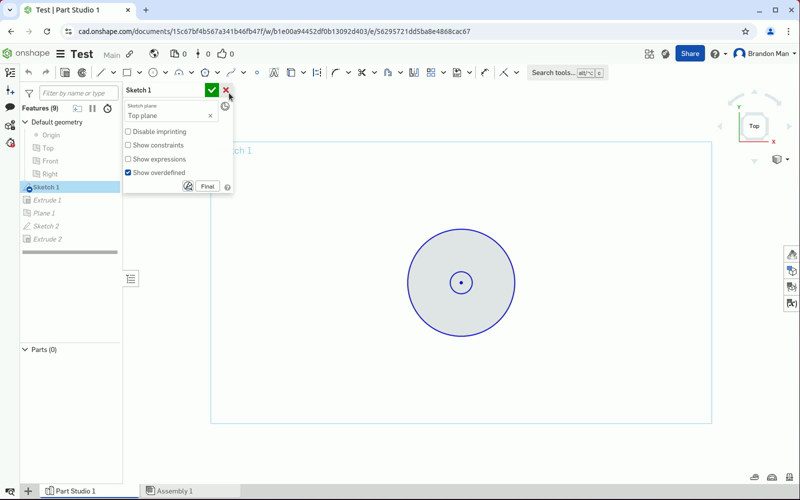
click(229, 92)
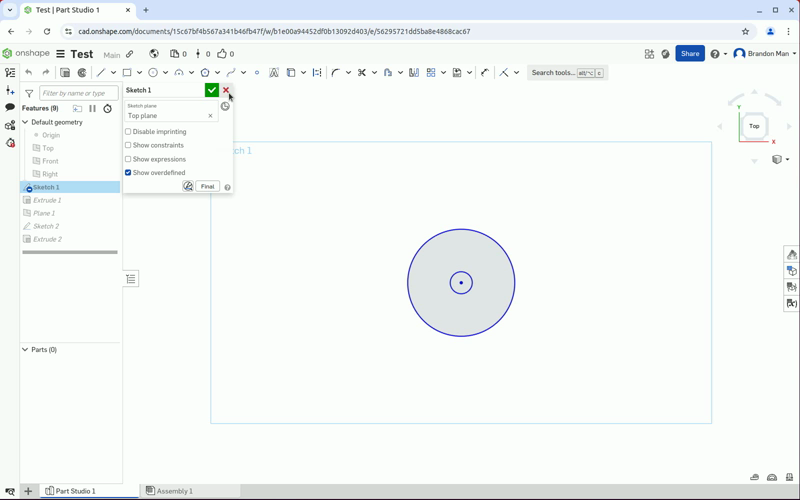
key(shift+s)
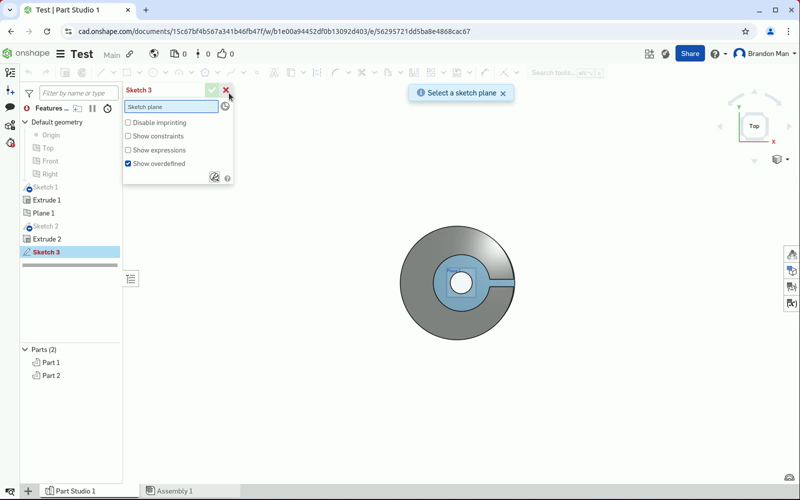
mouse_move(73, 215)
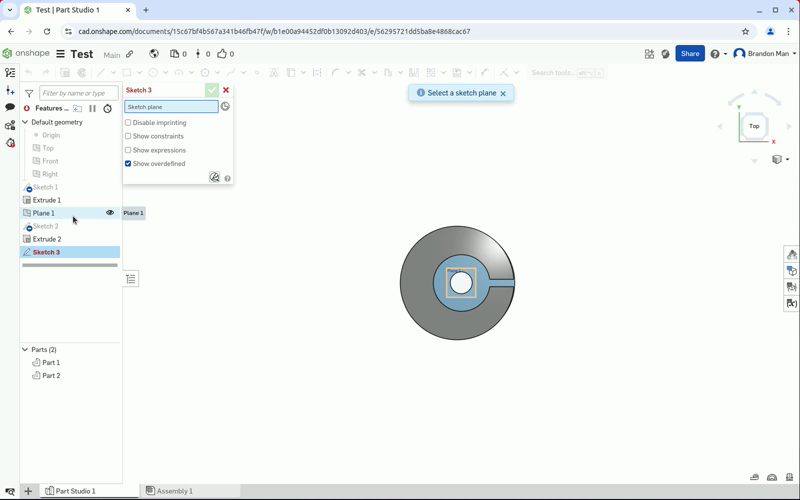
click(73, 215)
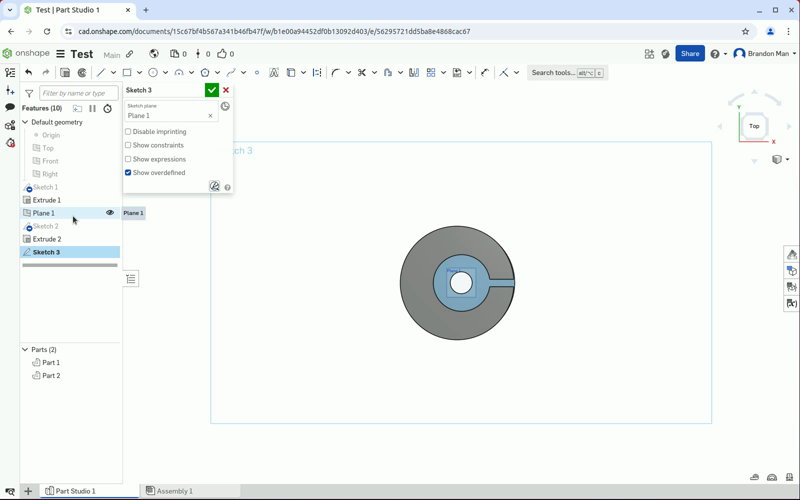
mouse_move(73, 352)
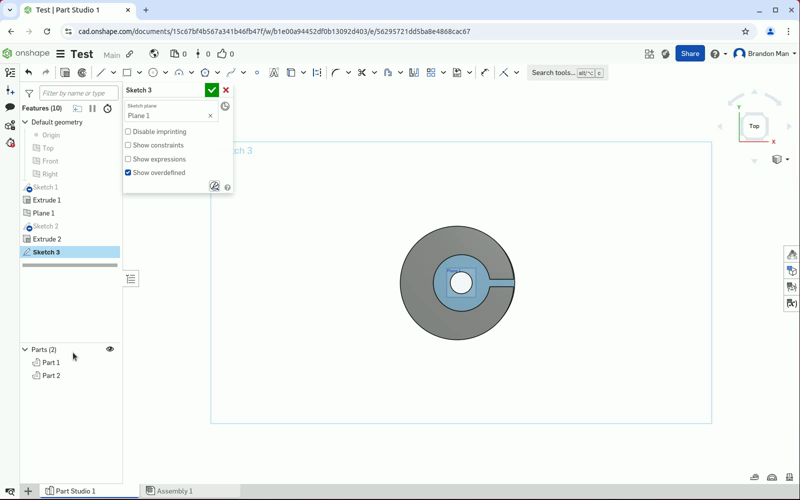
key(y)
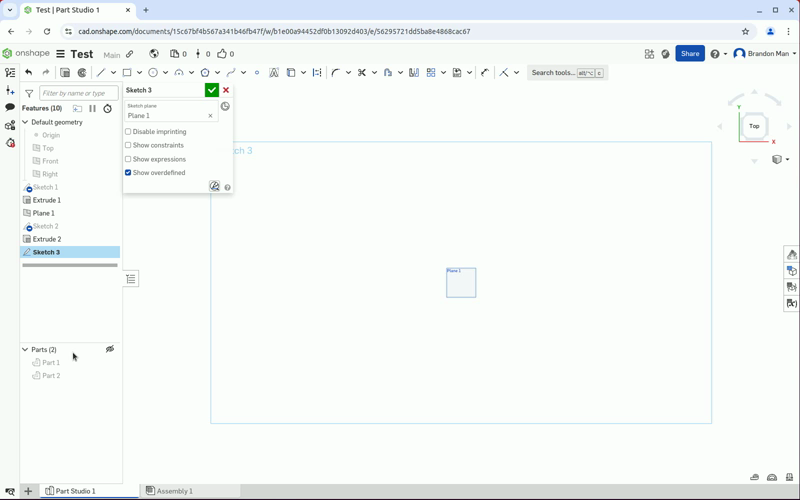
key(l)
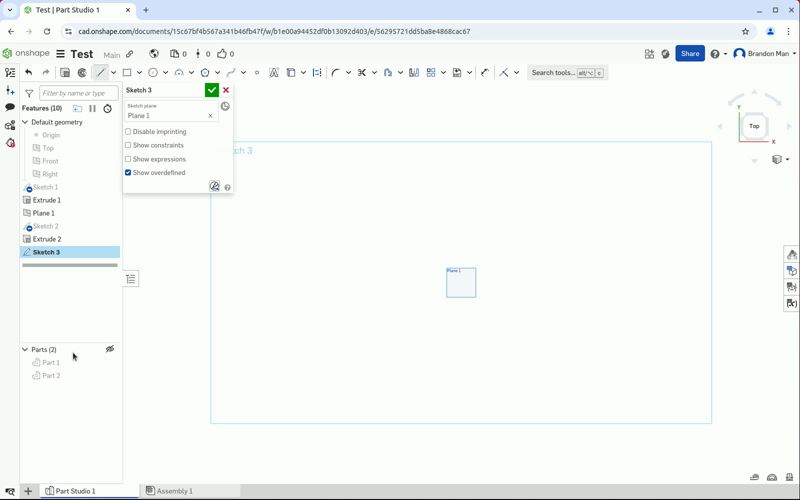
key_down(shift)
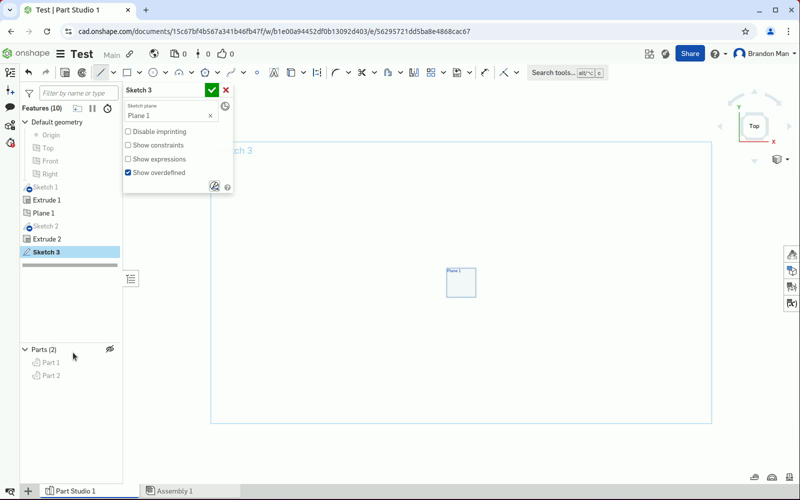
mouse_move(511, 297)
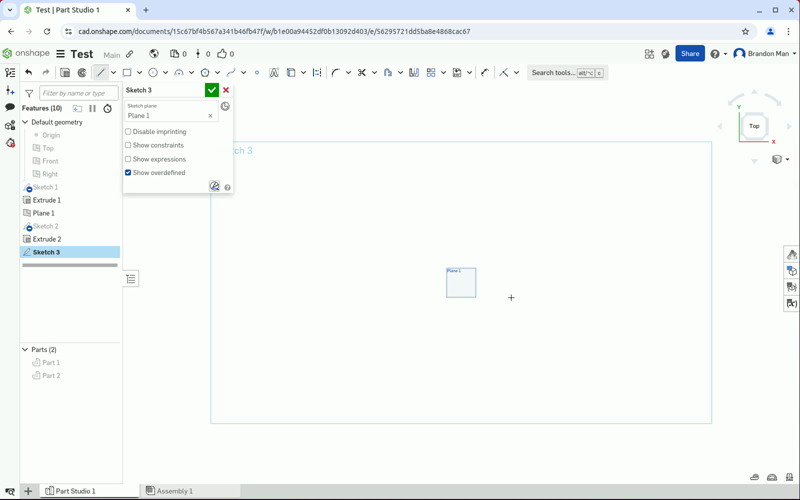
click(511, 297)
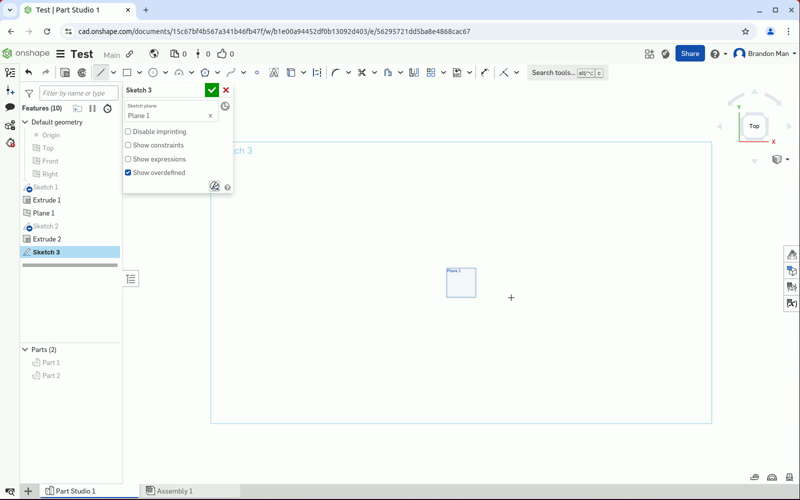
key_up(shift)
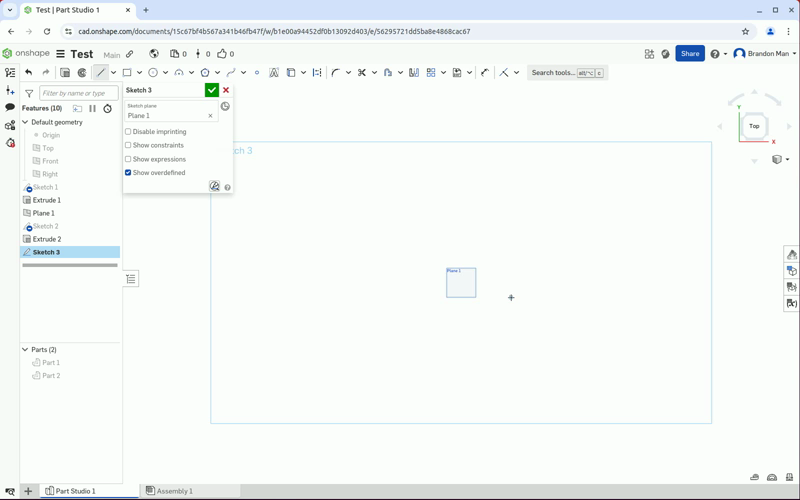
key_down(shift)
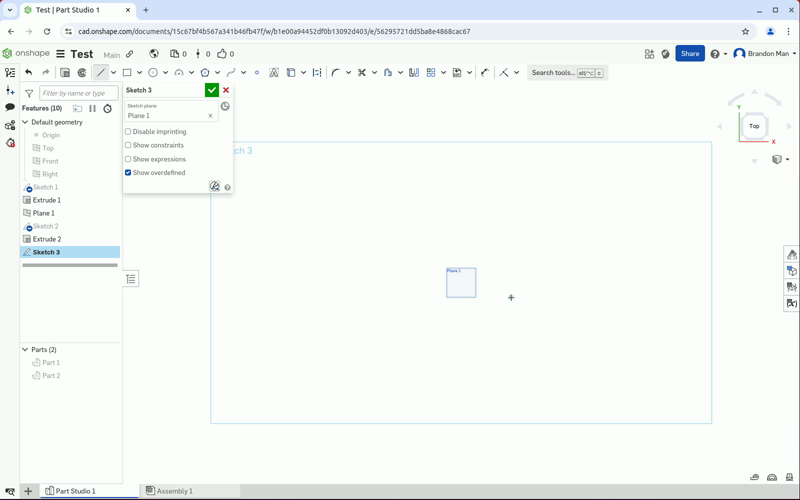
mouse_move(541, 297)
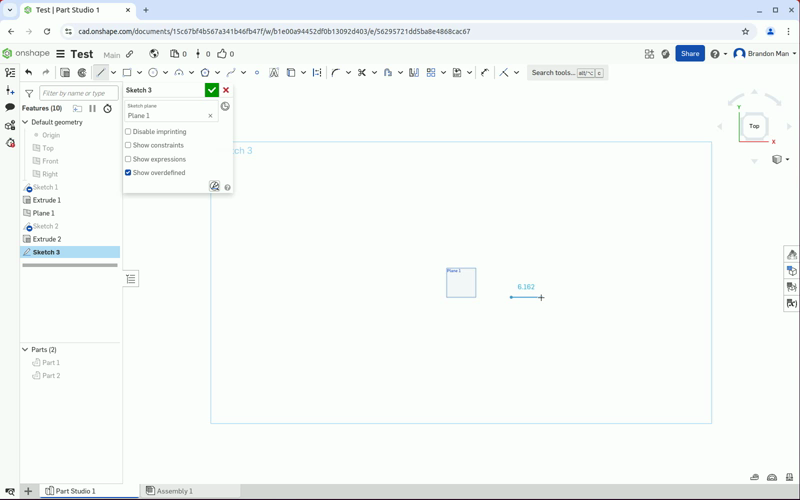
mouse_move(557, 297)
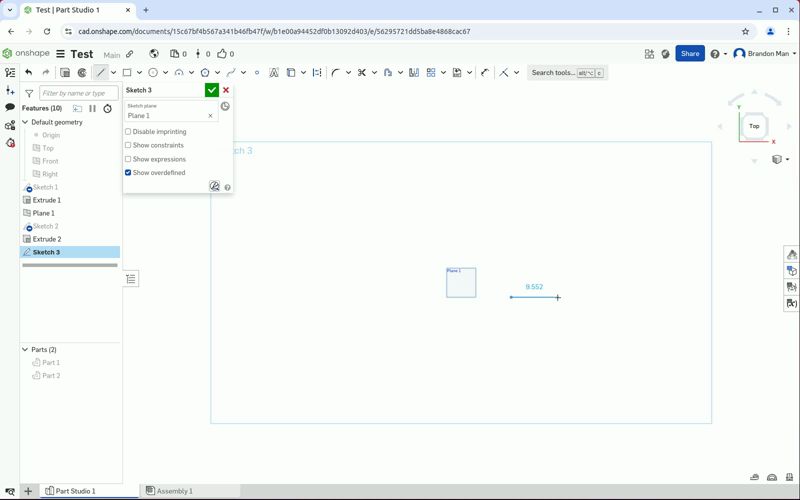
click(557, 297)
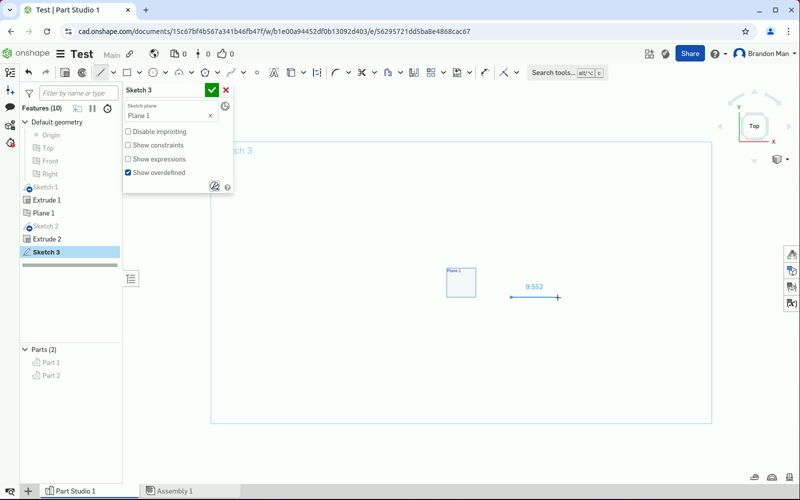
key_up(shift)
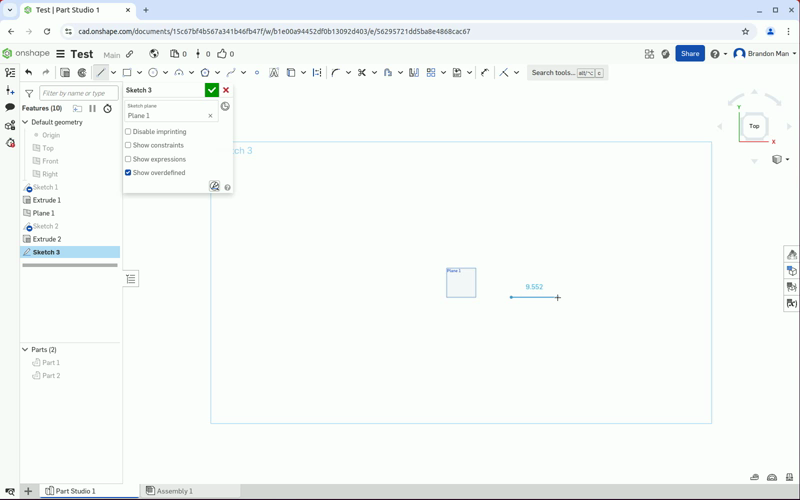
key_down(shift)
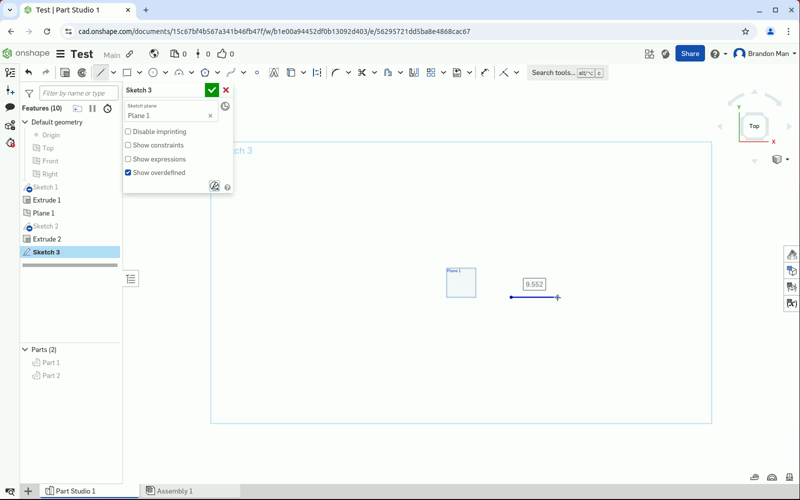
mouse_move(587, 297)
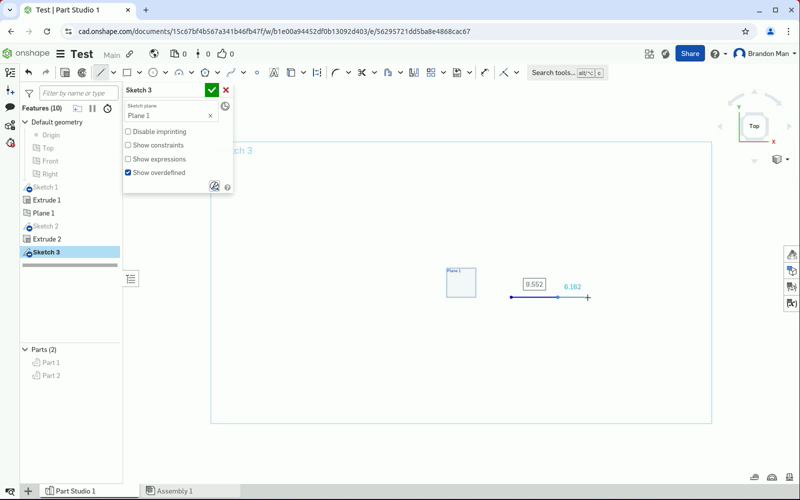
mouse_move(557, 286)
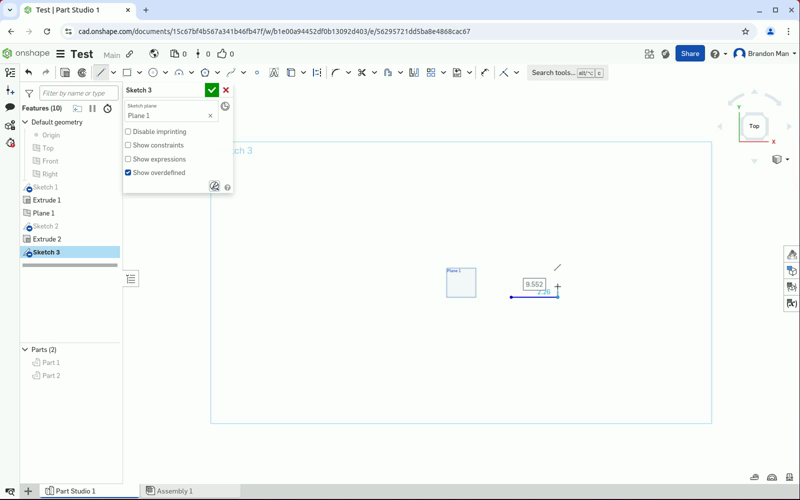
click(557, 286)
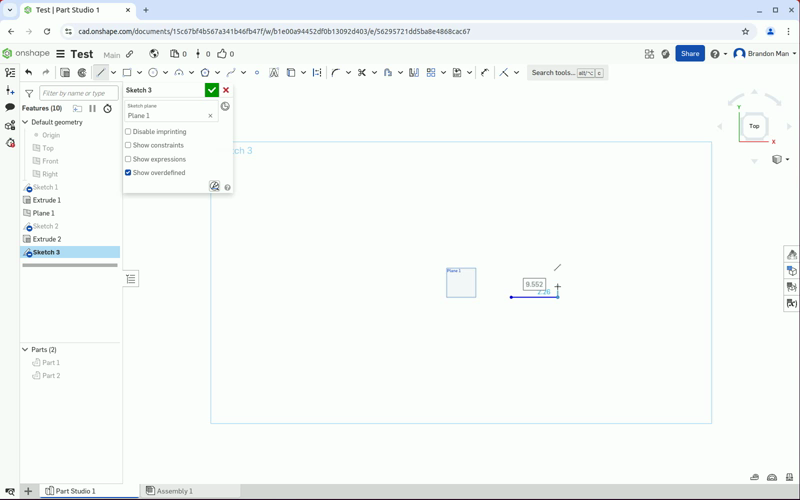
key_up(shift)
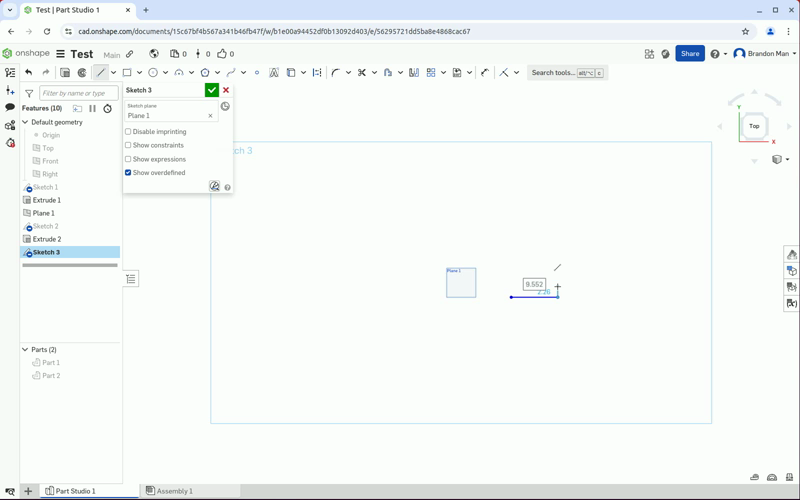
key_down(shift)
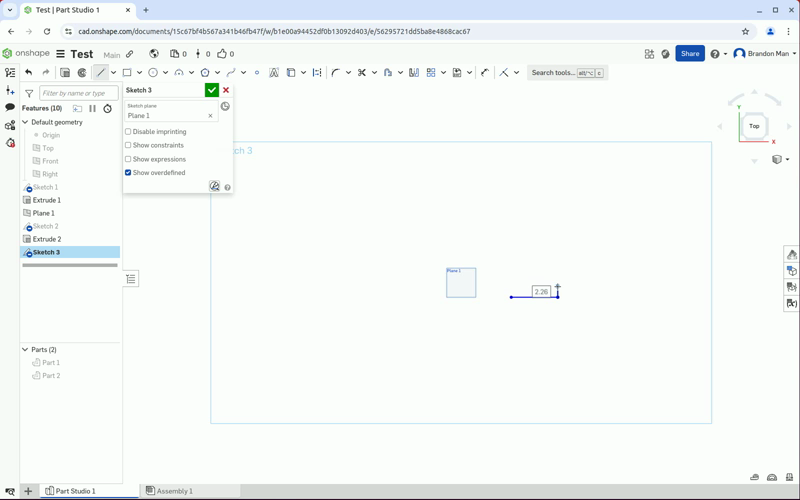
mouse_move(587, 286)
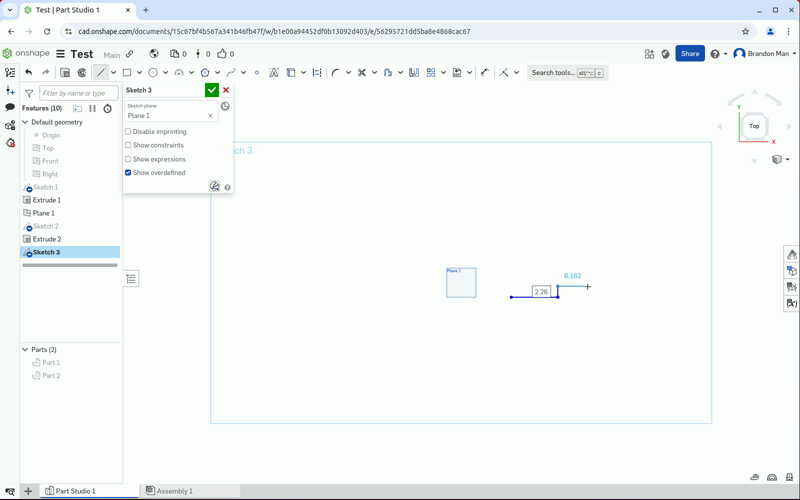
mouse_move(513, 286)
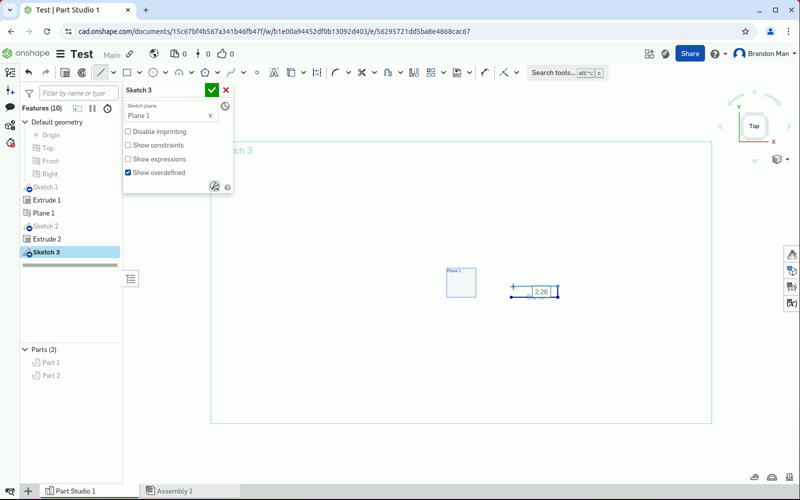
click(513, 286)
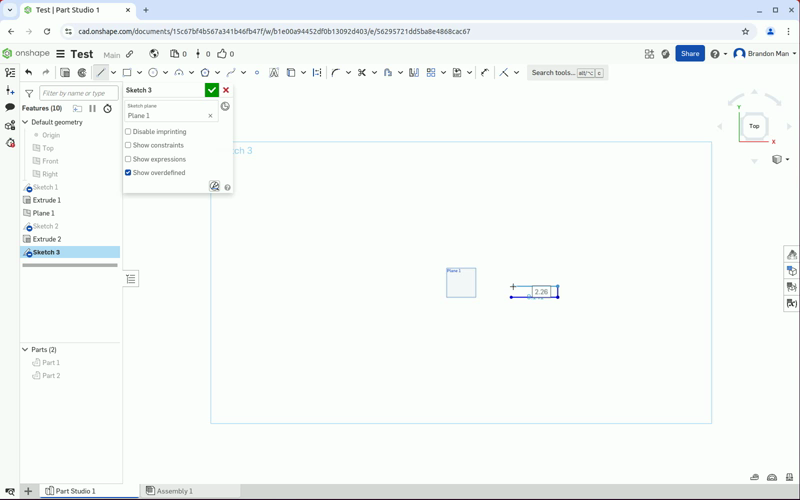
key_up(shift)
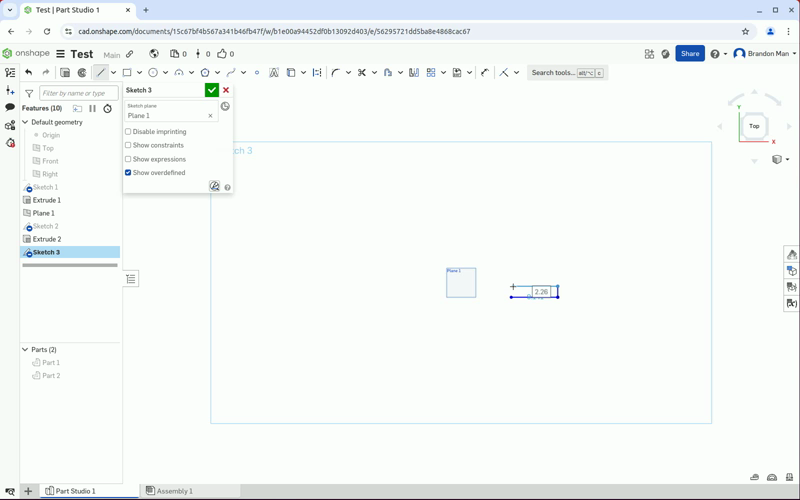
key(esc)
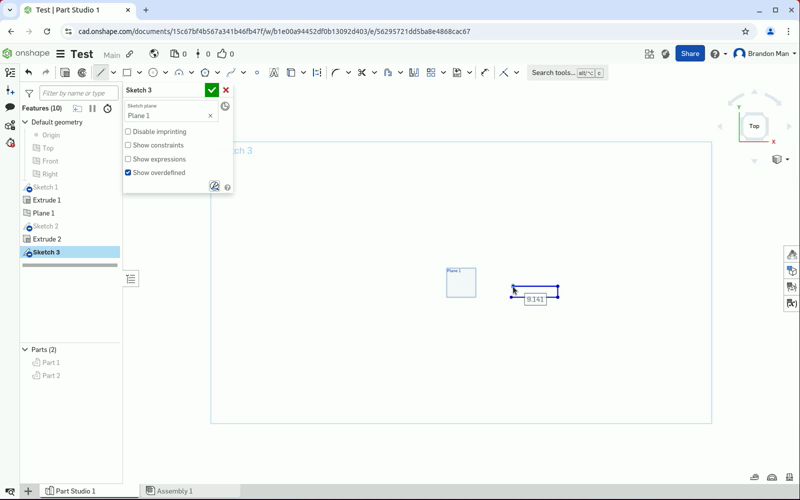
key(a)
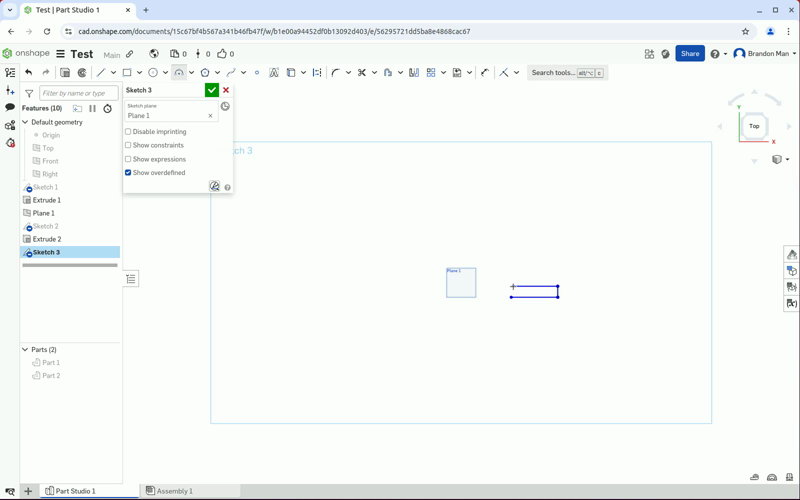
mouse_move(513, 286)
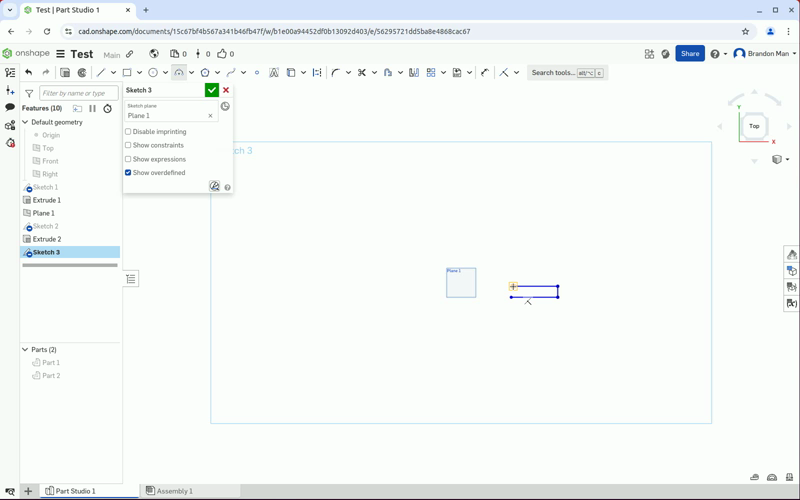
click(513, 286)
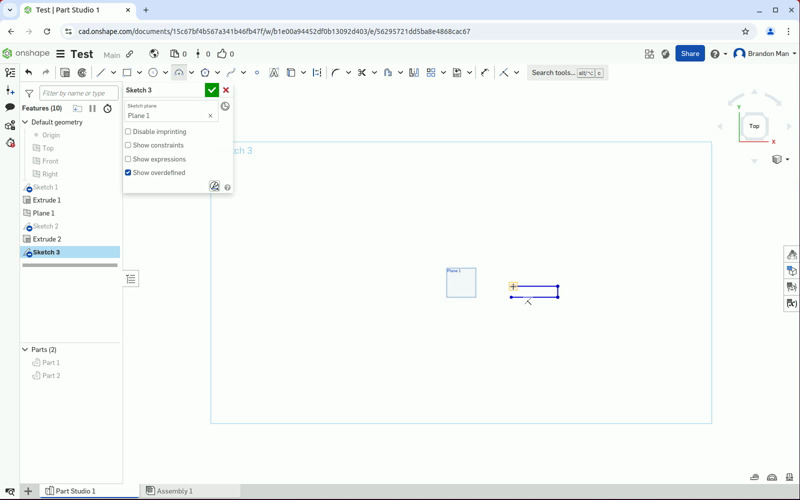
mouse_move(511, 297)
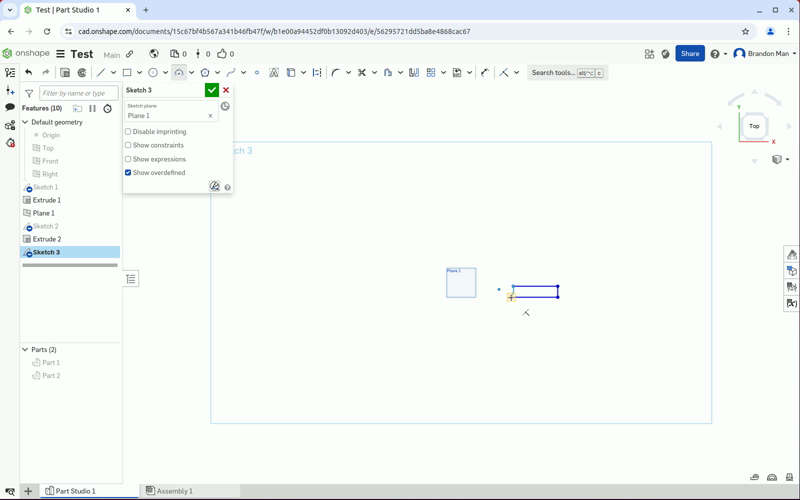
click(511, 297)
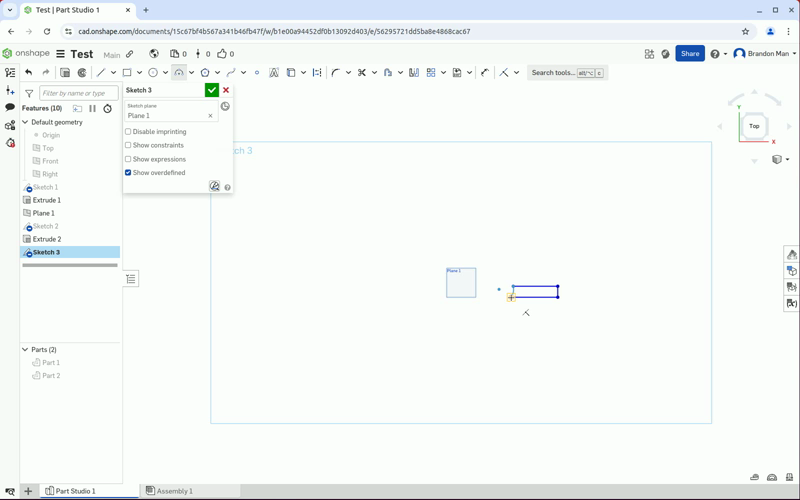
key_down(shift)
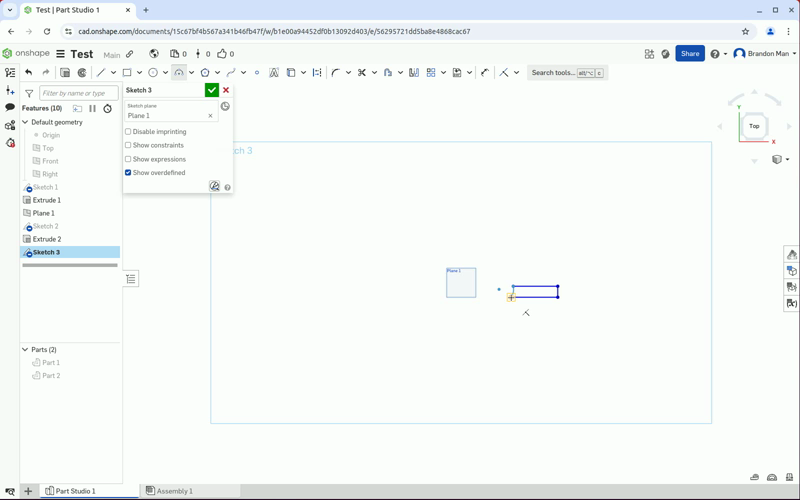
mouse_move(511, 291)
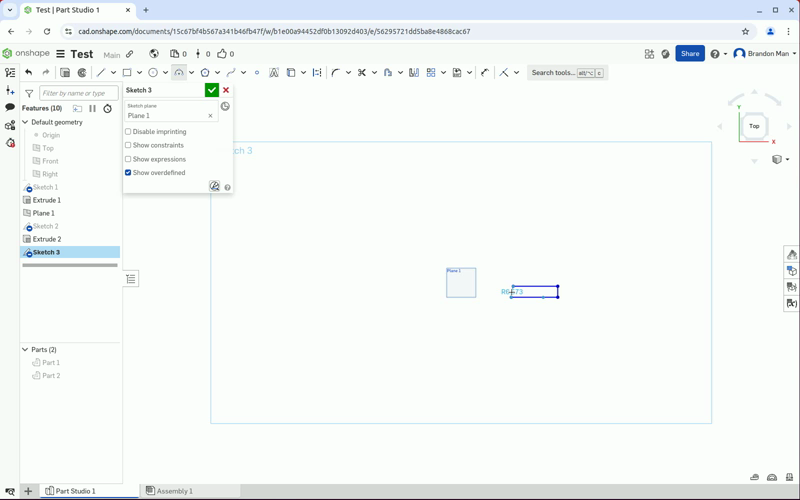
click(511, 291)
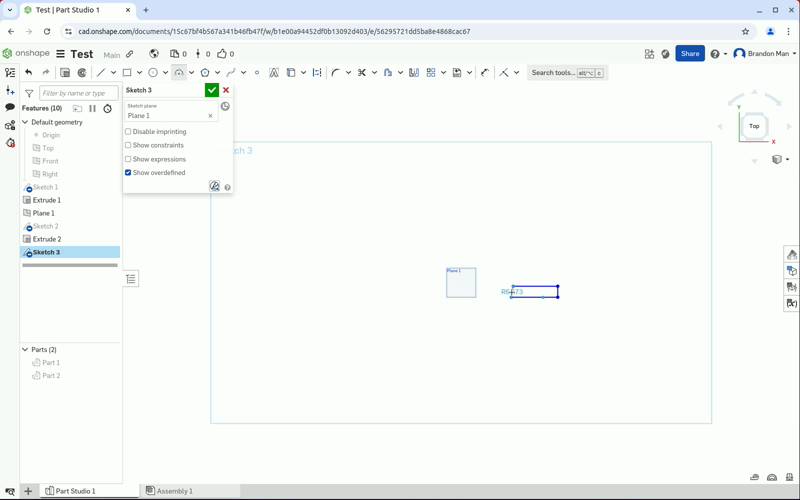
key_up(shift)
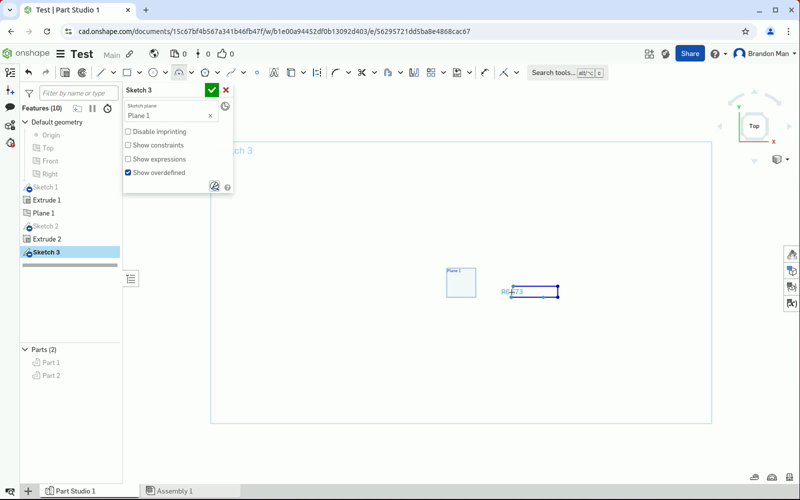
key(esc)
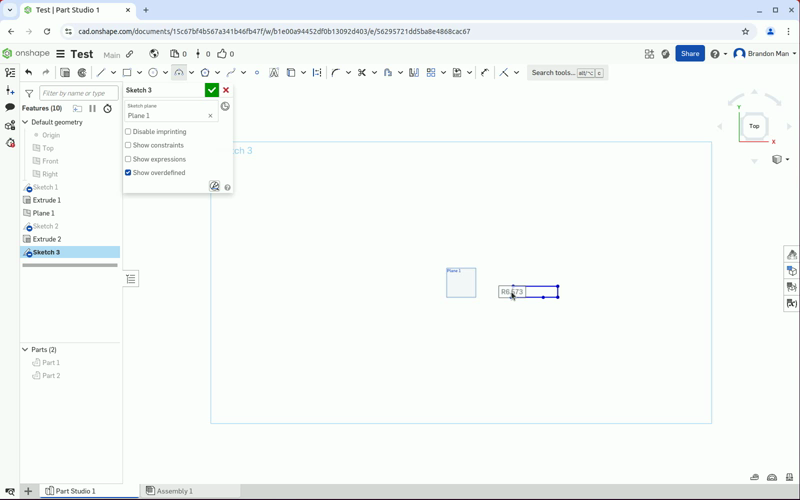
mouse_move(548, 295)
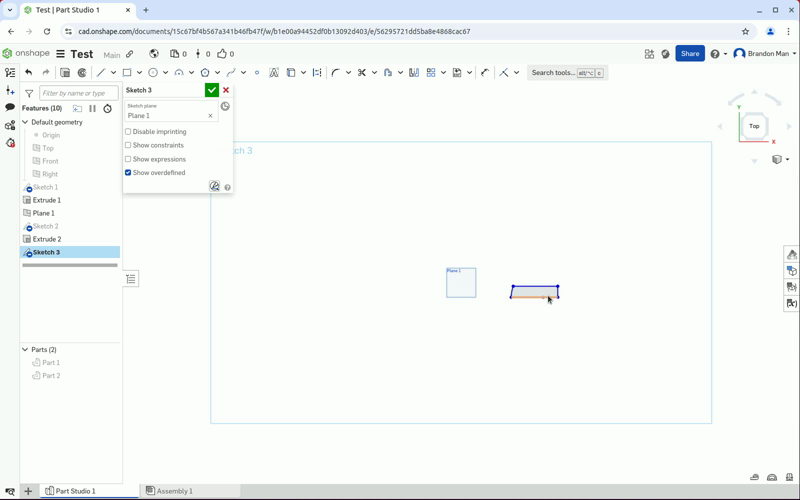
scroll(6)
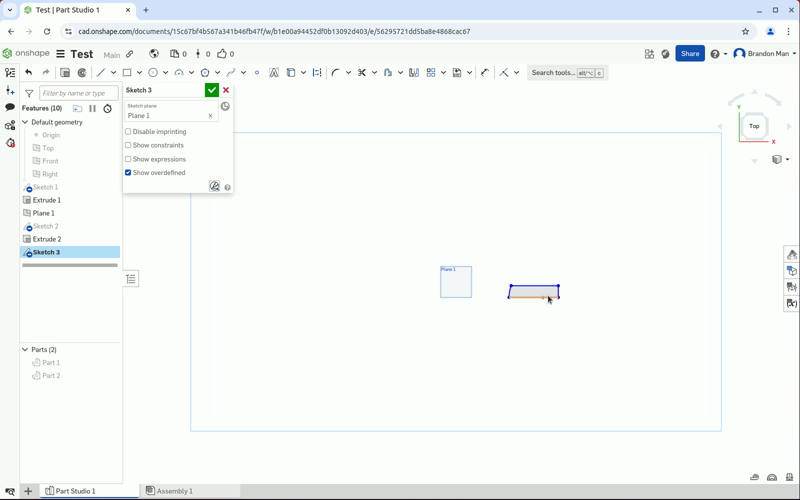
scroll(6)
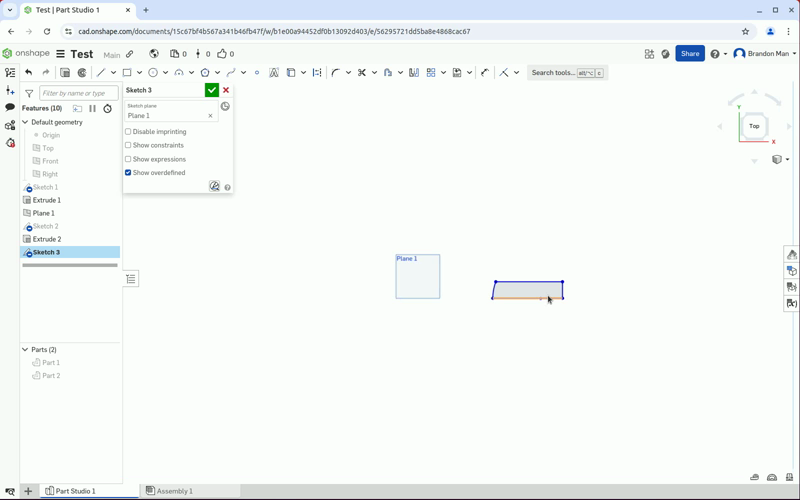
scroll(6)
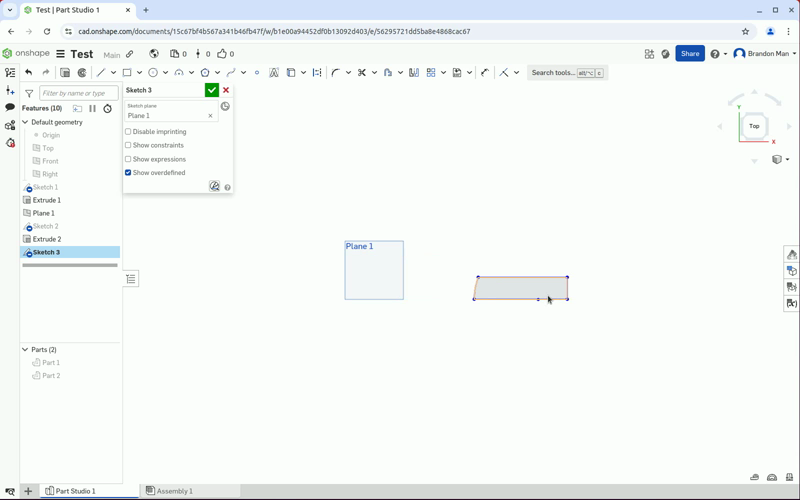
scroll(6)
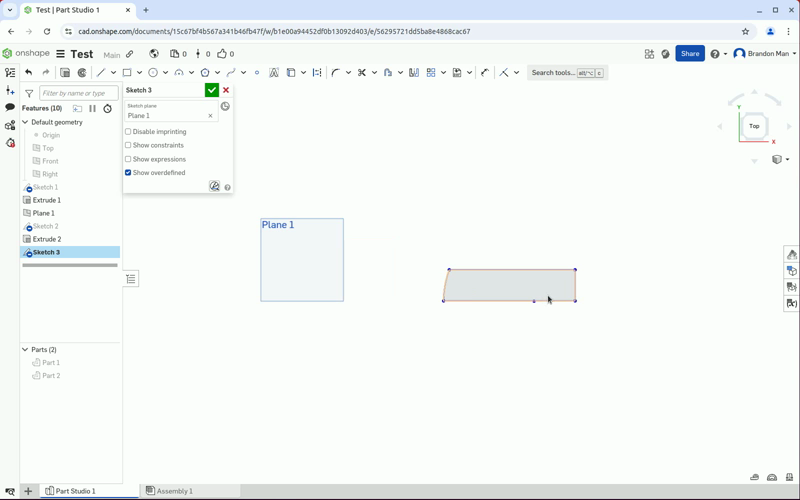
scroll(6)
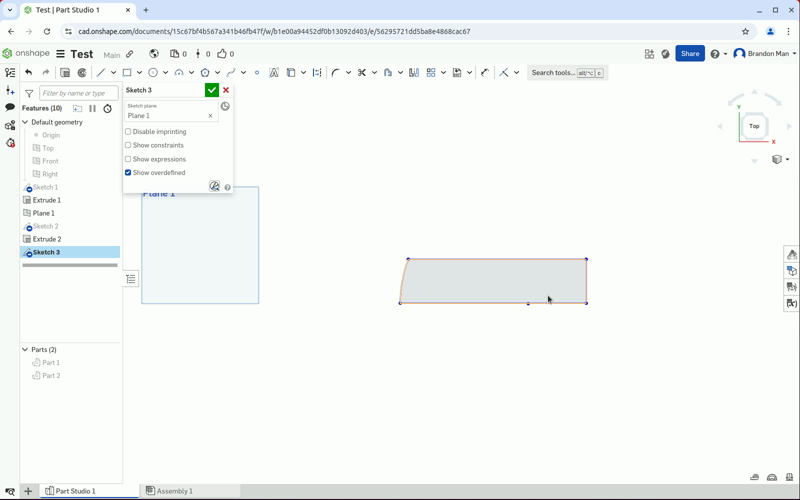
scroll(6)
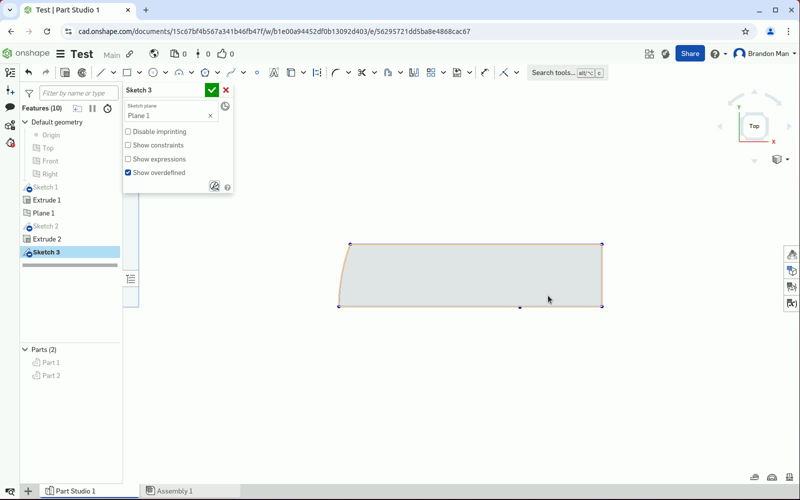
scroll(6)
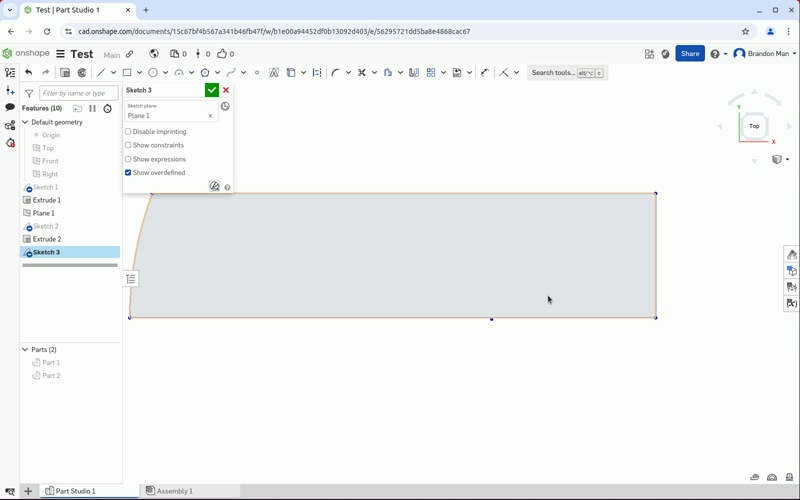
click(548, 295)
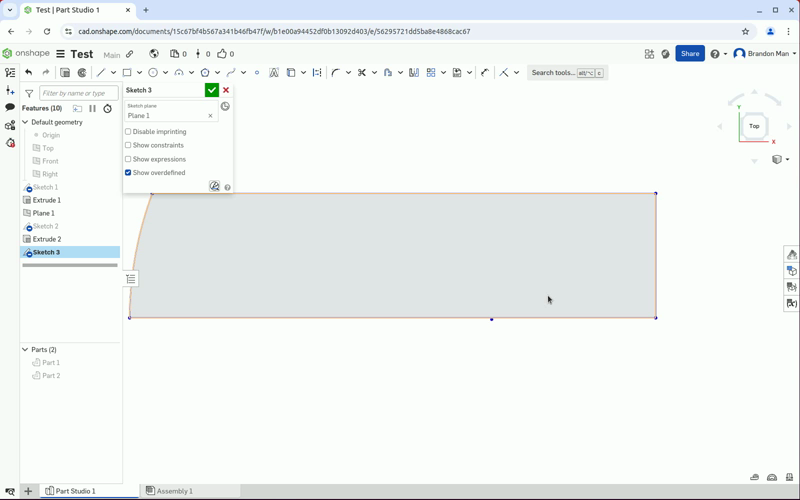
scroll(-6)
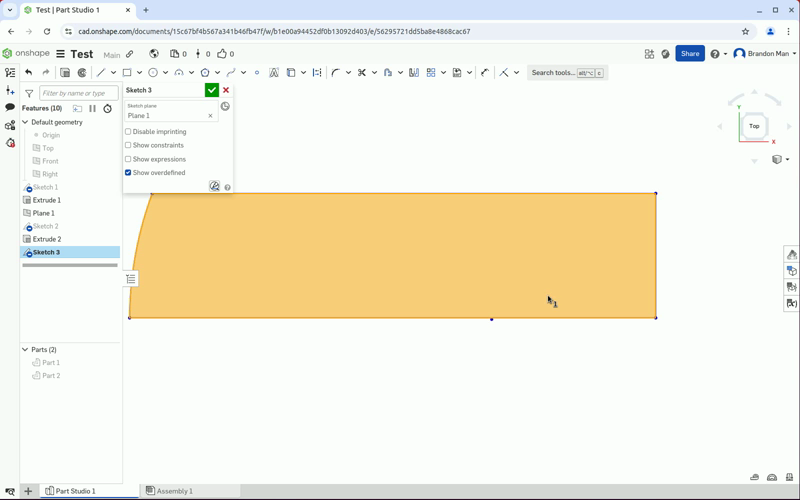
scroll(-6)
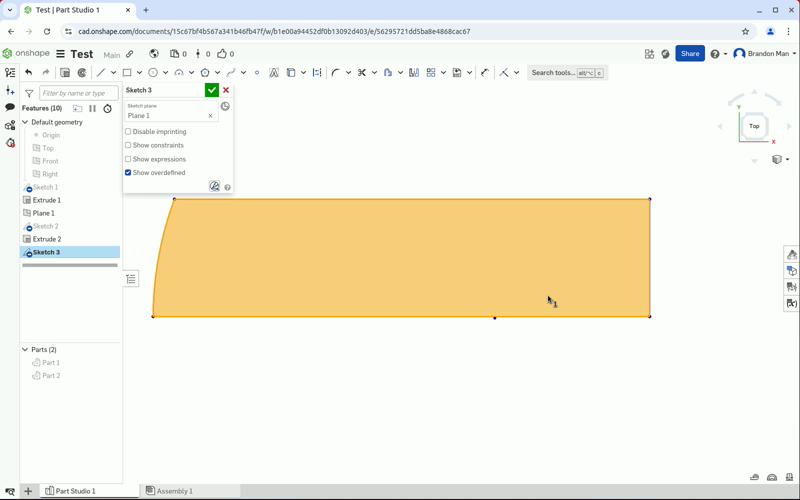
scroll(-6)
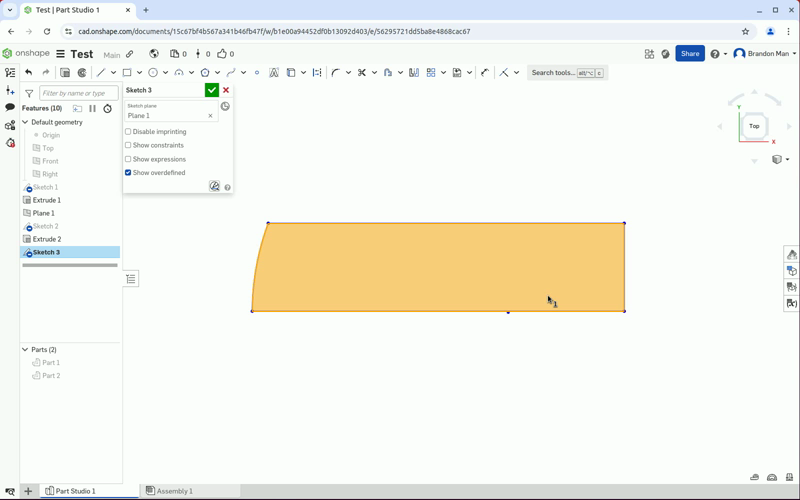
scroll(-6)
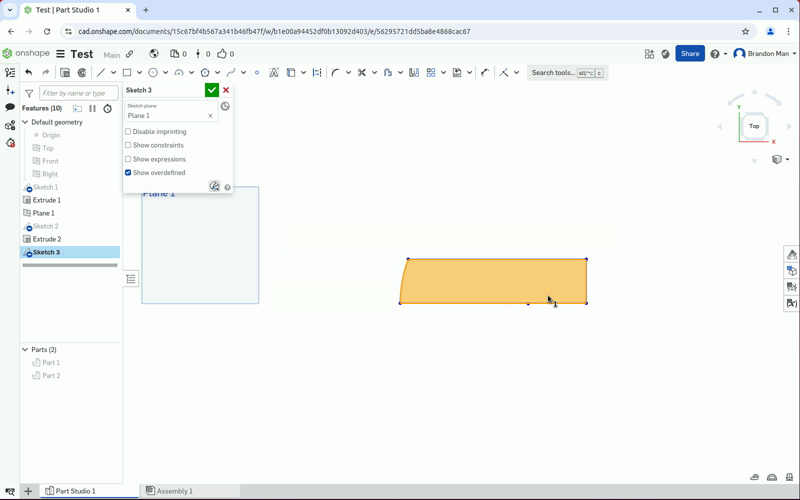
scroll(-6)
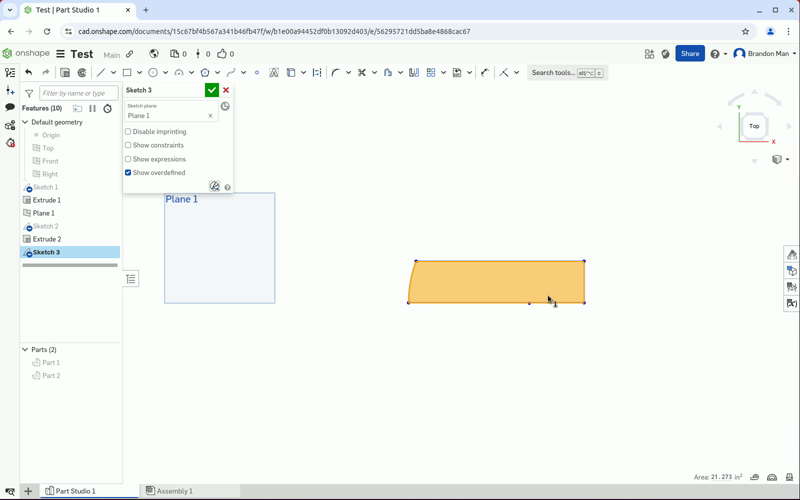
scroll(-6)
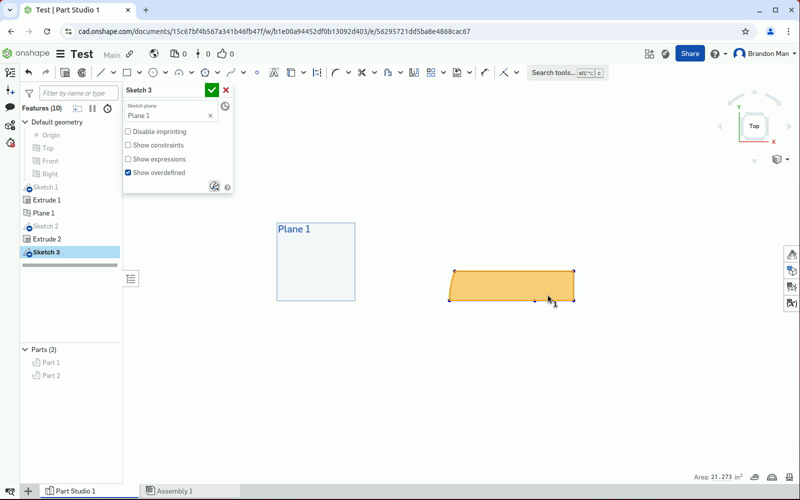
scroll(-6)
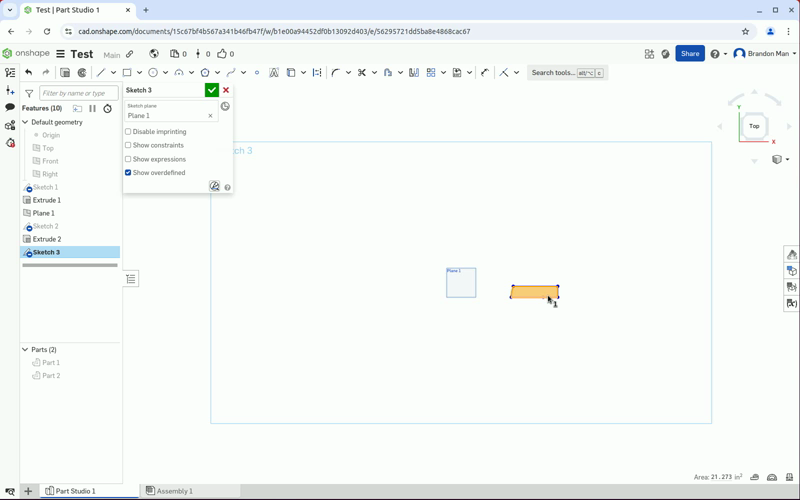
mouse_move(73, 352)
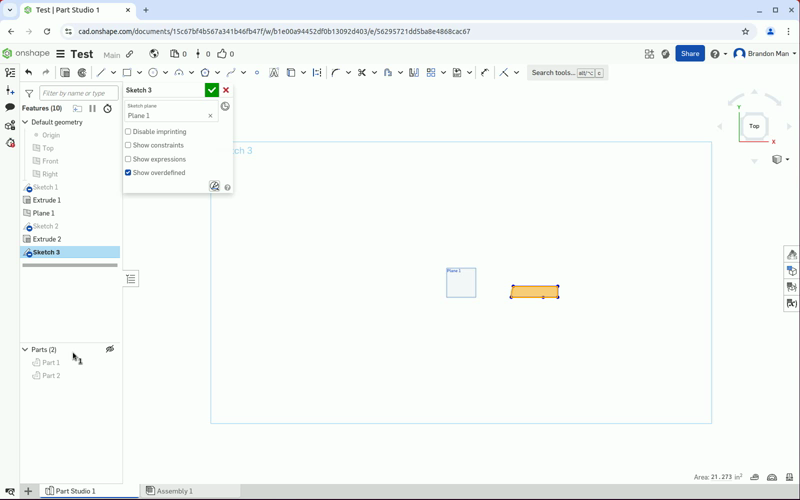
key(shift+y)
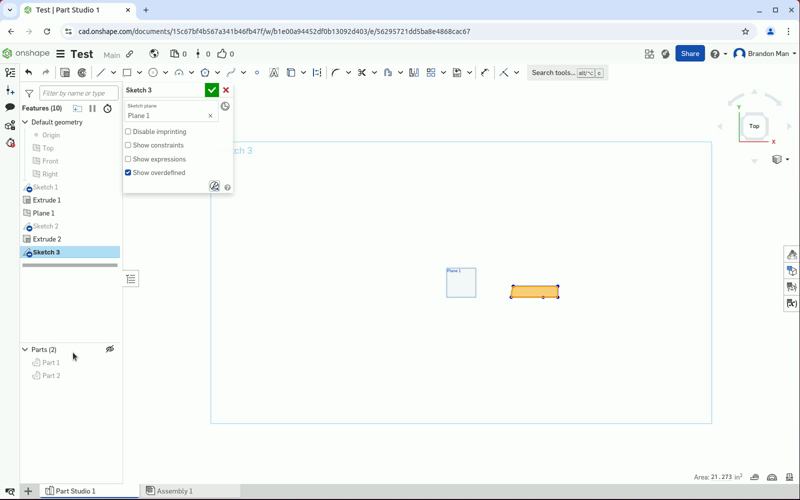
key(shift+e)
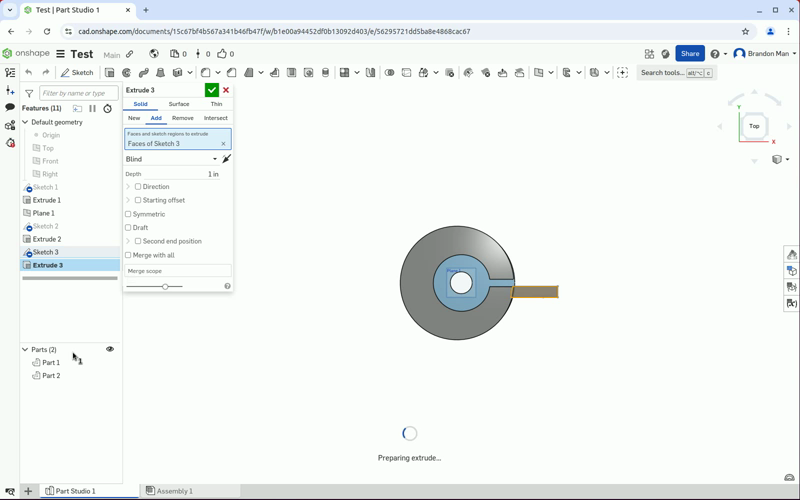
mouse_move(143, 106)
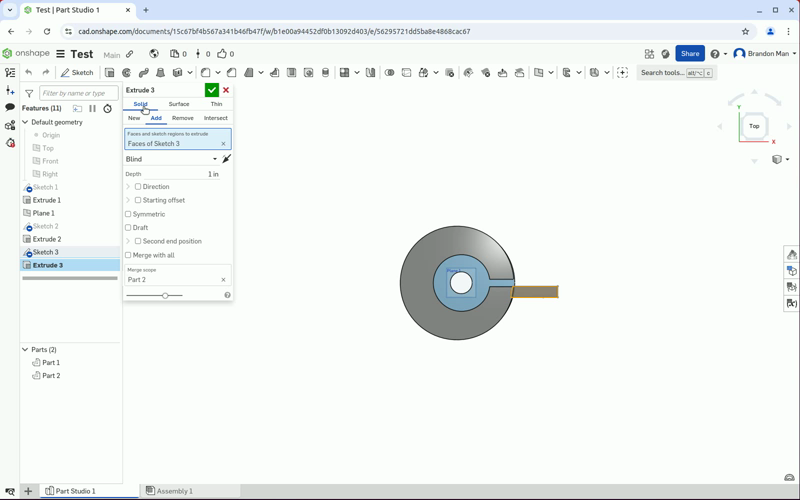
click(143, 106)
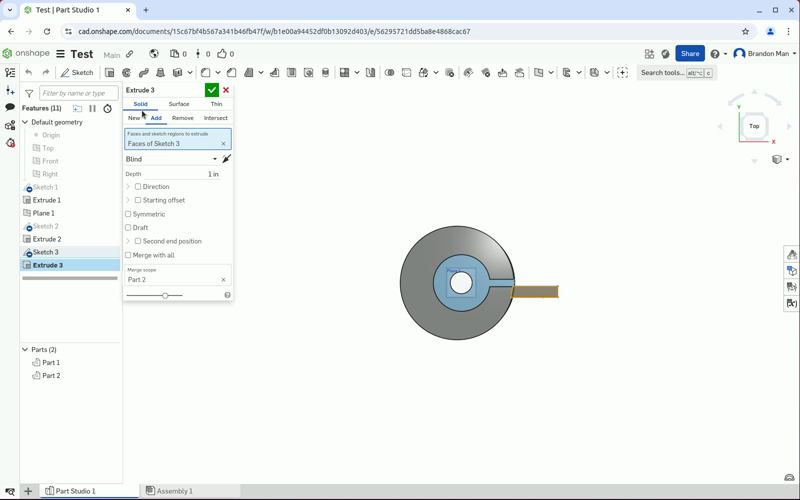
mouse_move(137, 120)
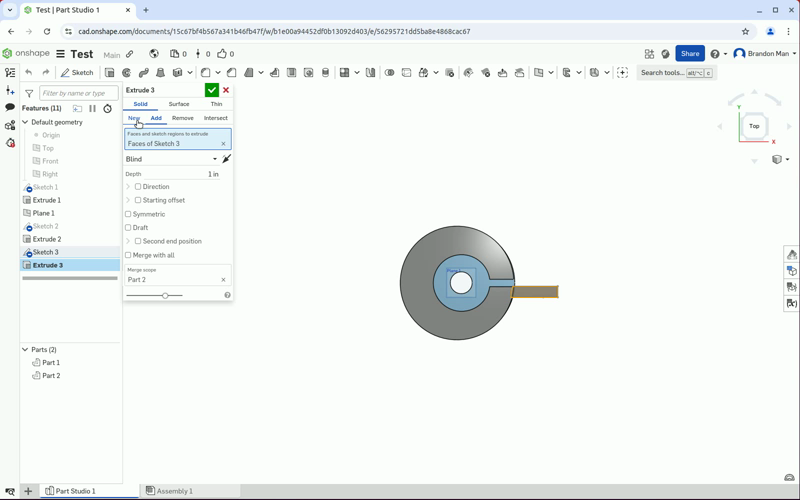
click(137, 120)
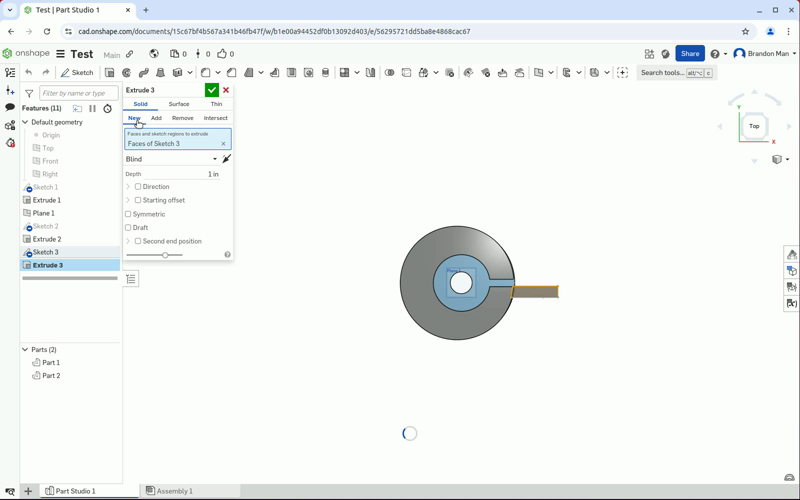
key(tab, 4)
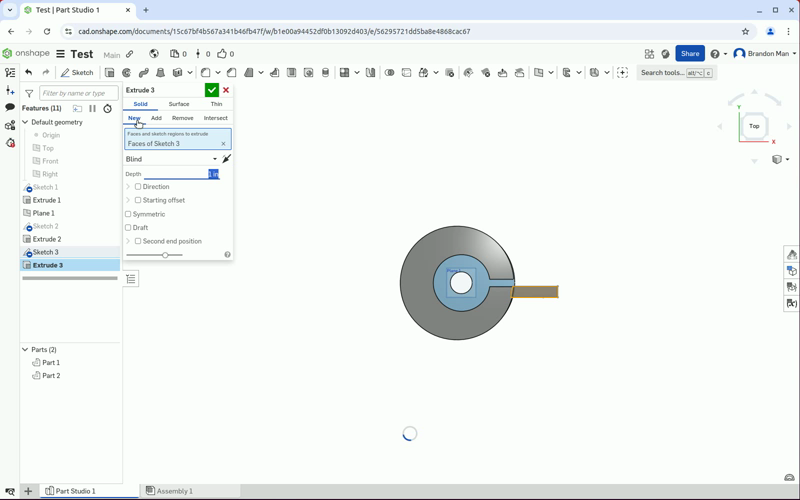
text(17.331)
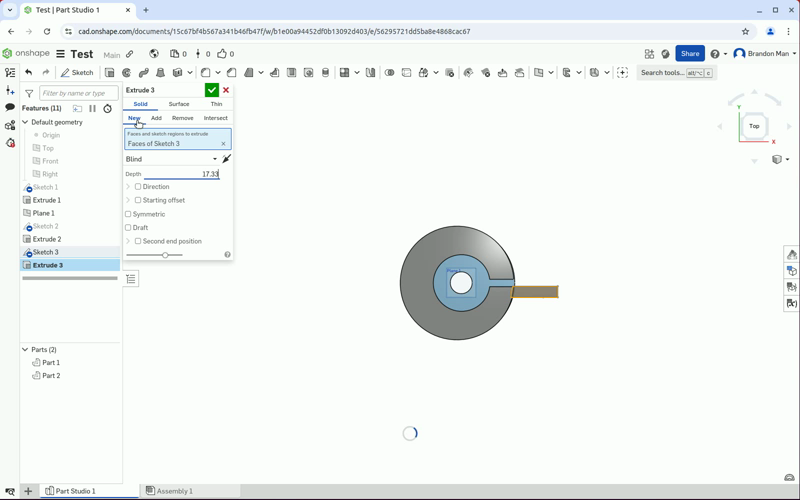
key(enter)
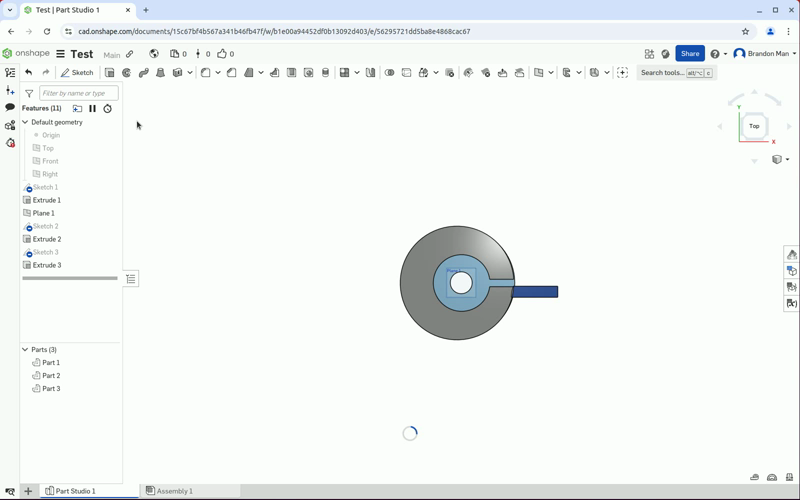
key(shift+h)
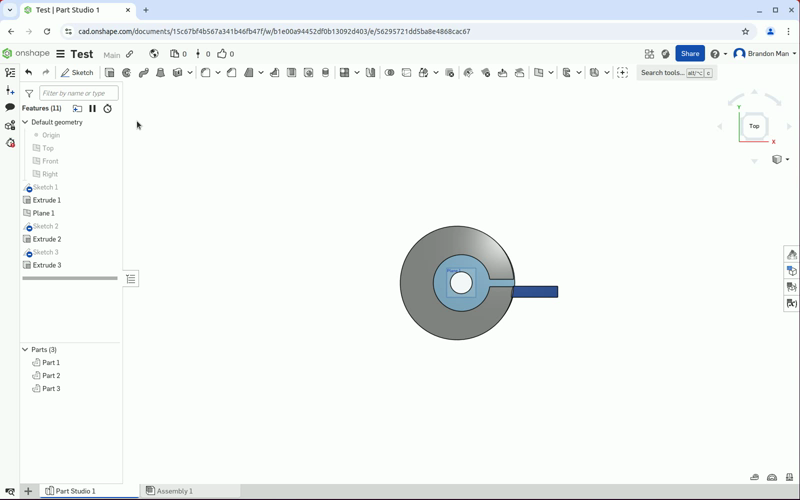
key(shift+h)
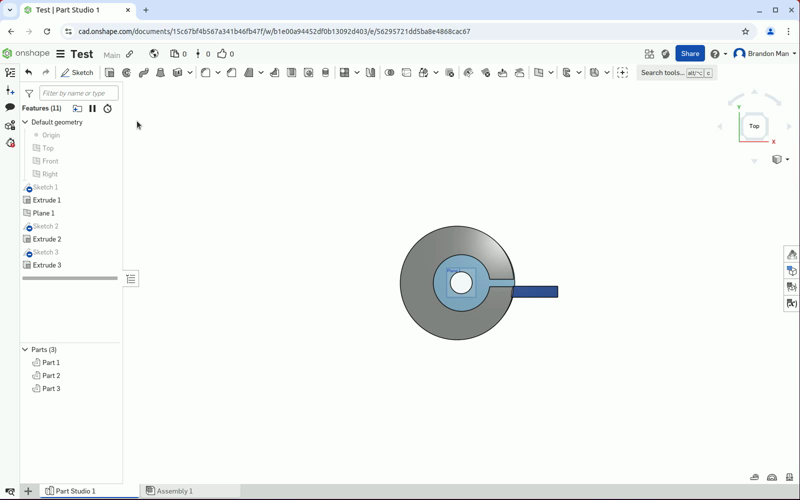
mouse_move(73, 189)
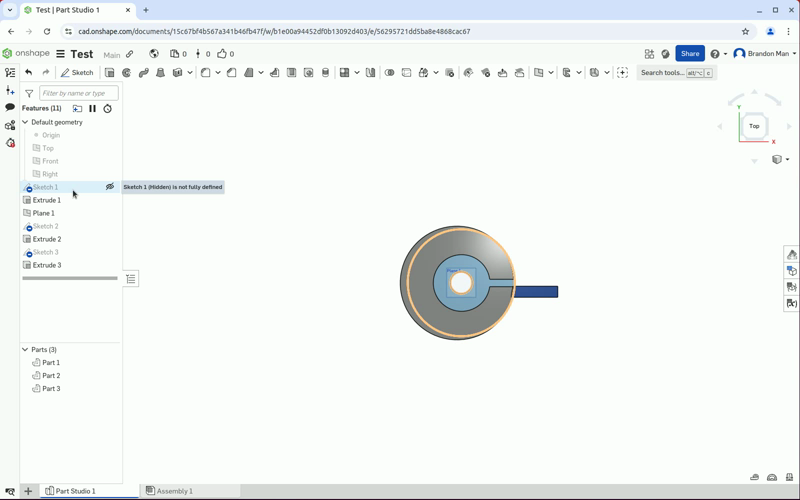
click(73, 189)
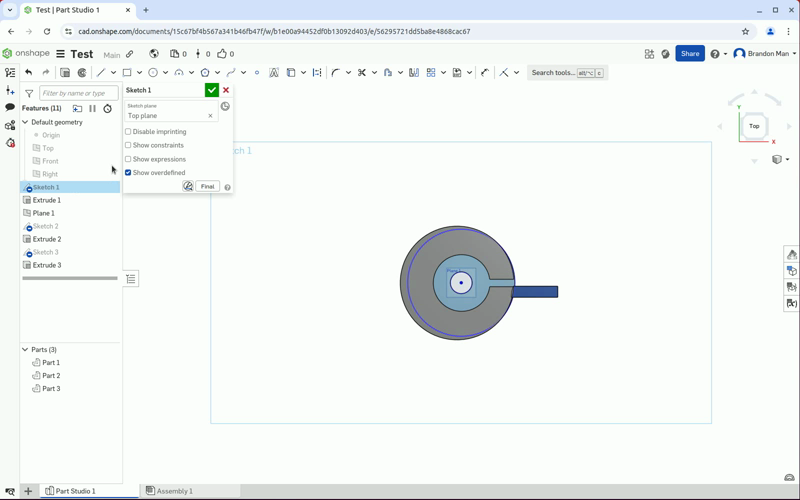
mouse_move(229, 92)
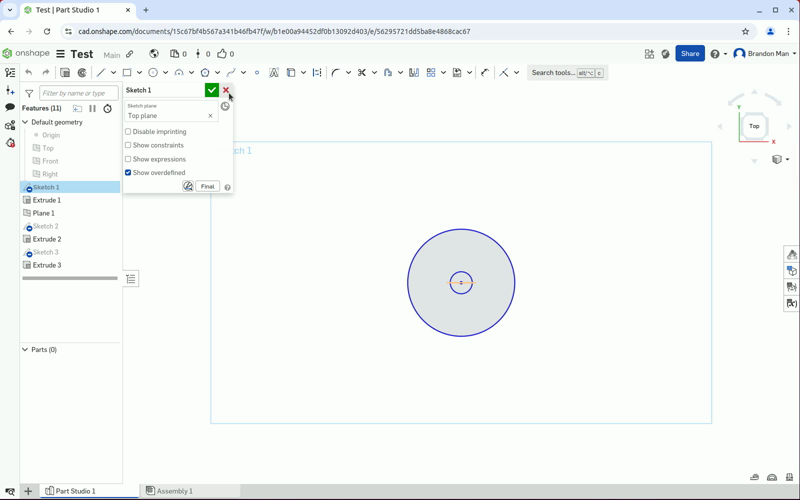
click(229, 92)
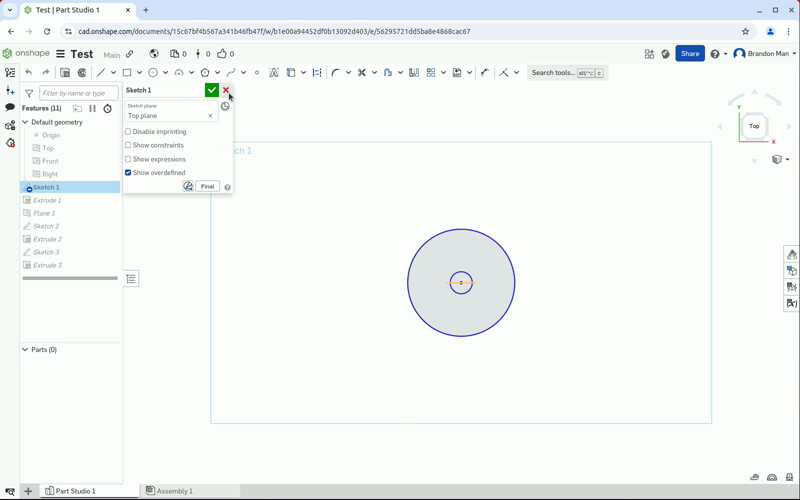
key(shift+s)
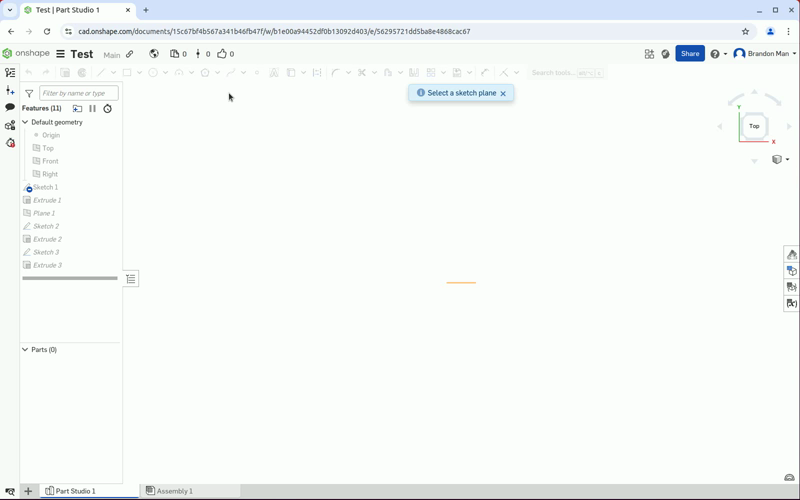
mouse_move(73, 215)
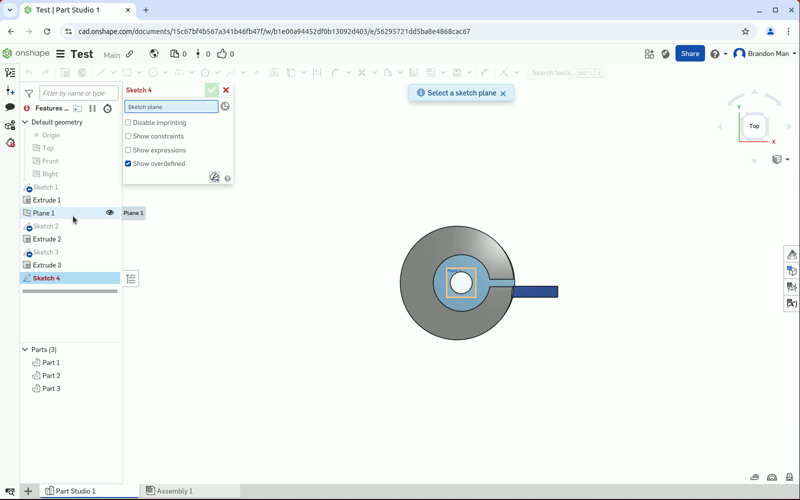
click(73, 215)
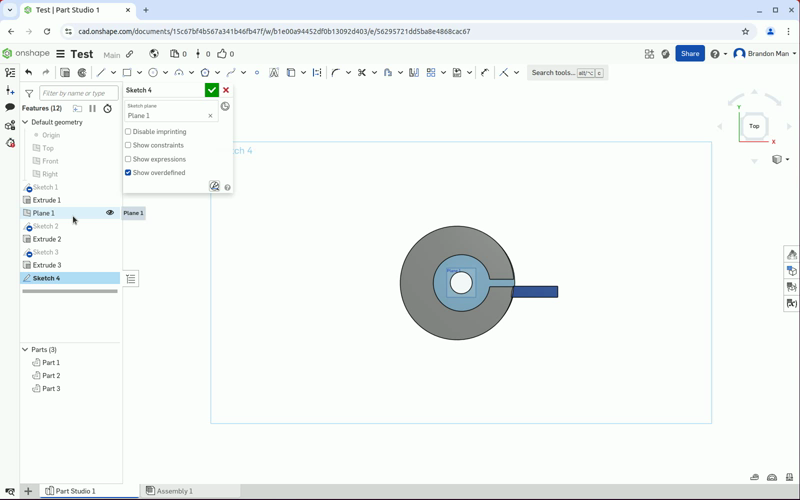
mouse_move(73, 352)
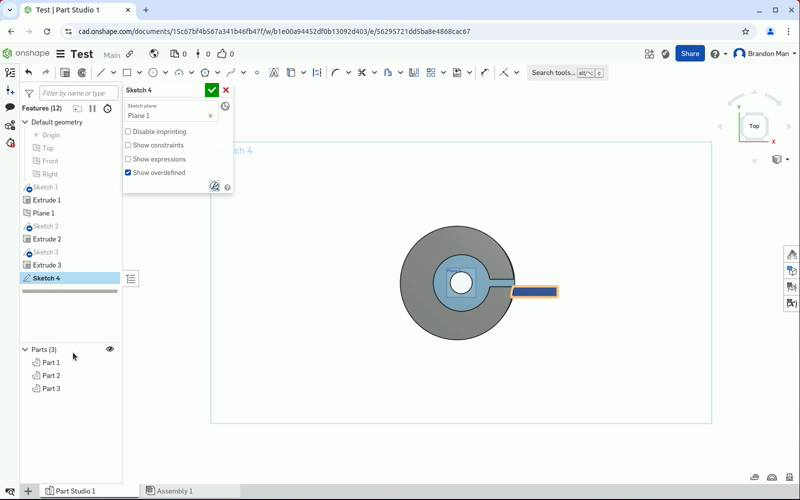
key(y)
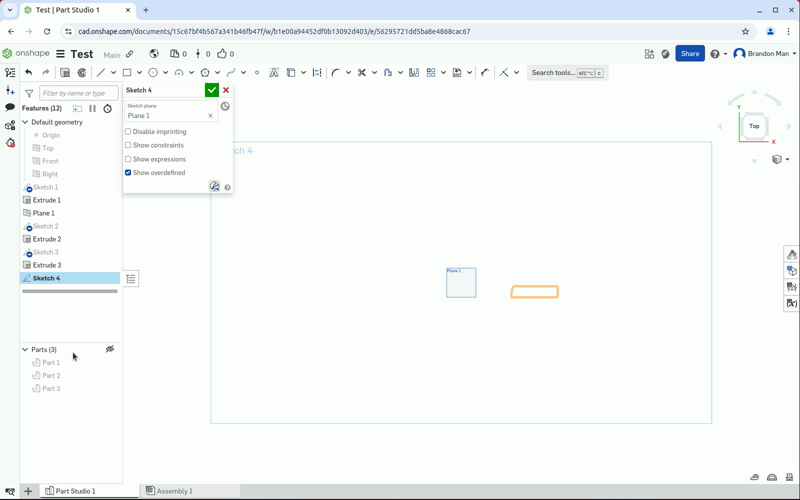
key(a)
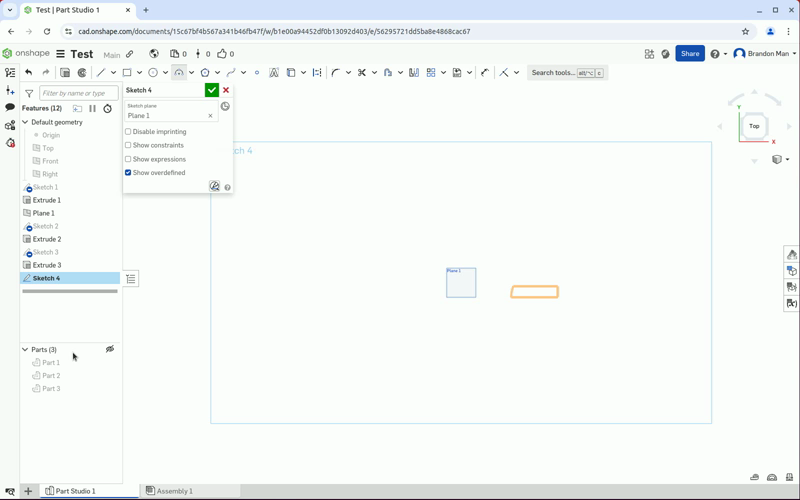
key_down(shift)
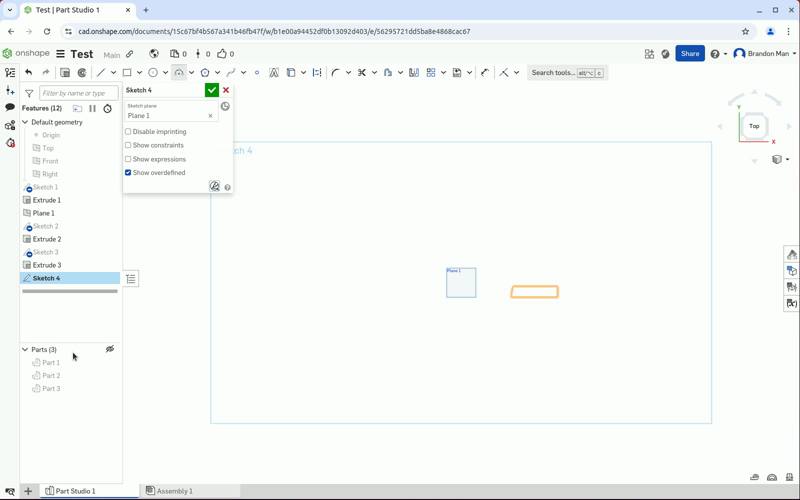
mouse_move(511, 268)
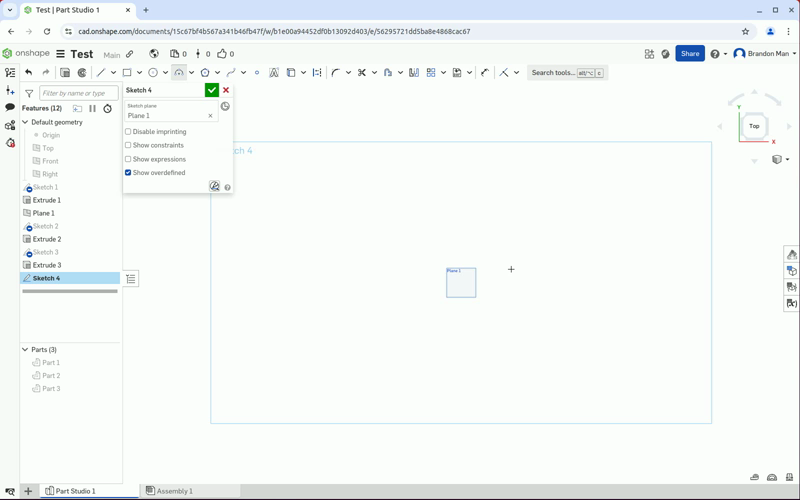
click(511, 268)
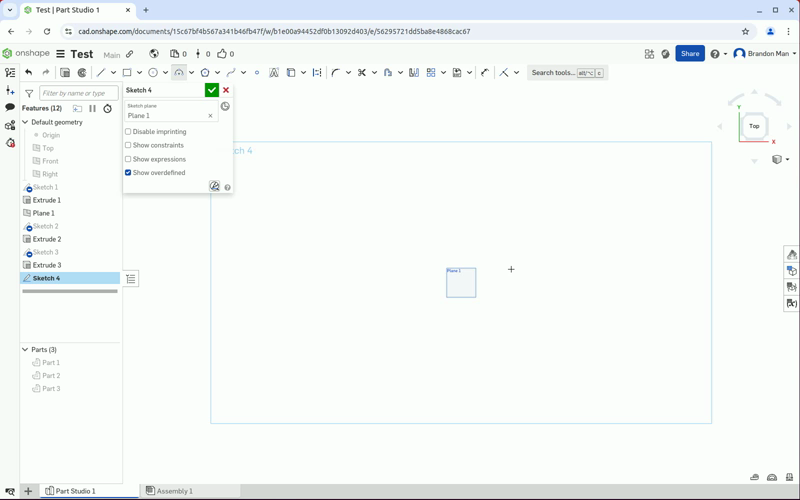
key_up(shift)
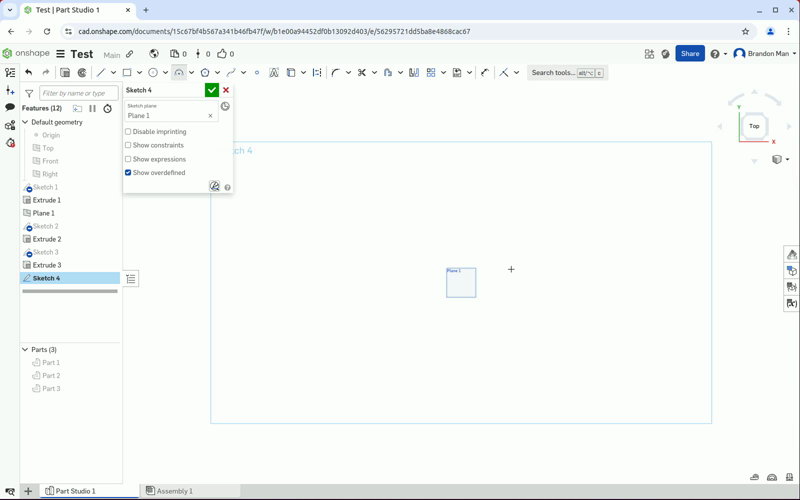
key_down(shift)
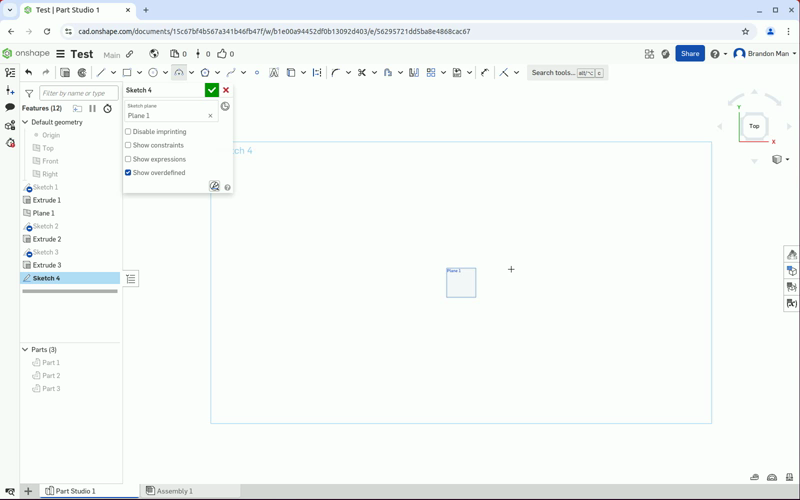
mouse_move(513, 279)
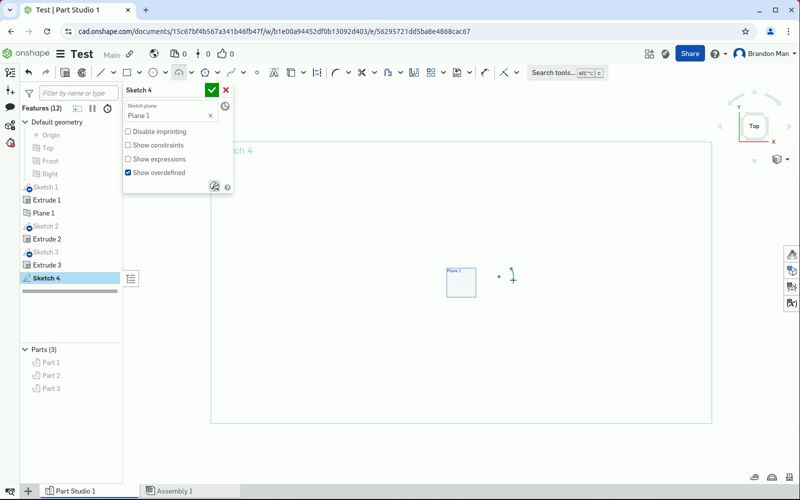
click(513, 279)
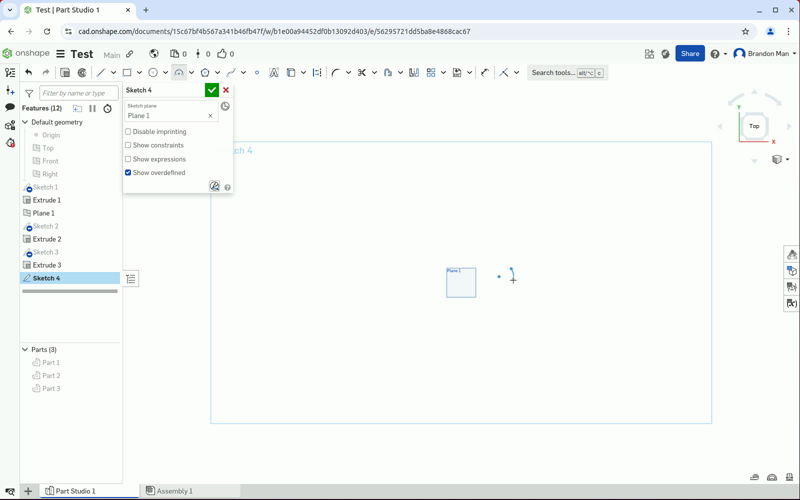
mouse_move(511, 274)
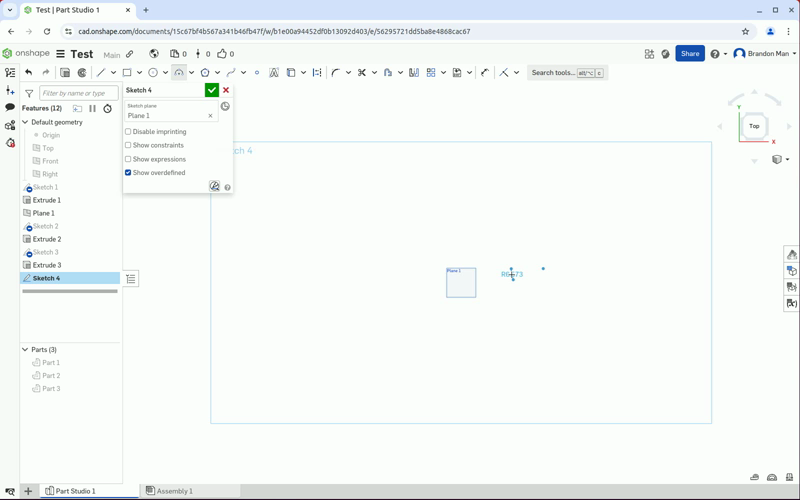
click(511, 274)
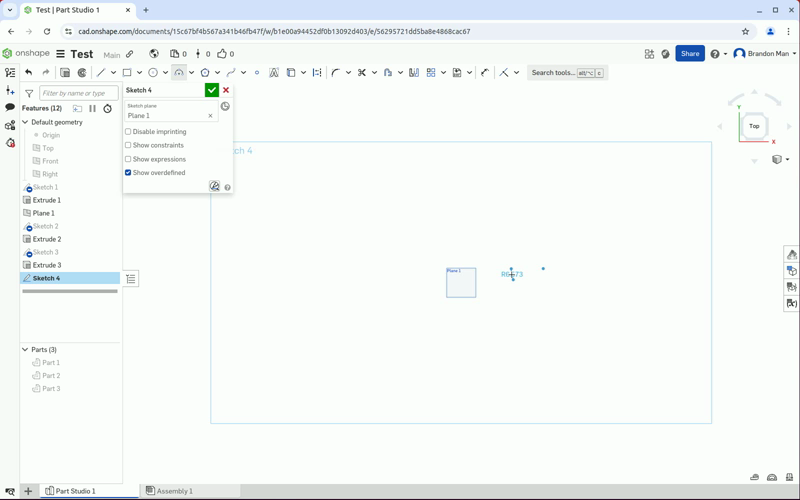
key_up(shift)
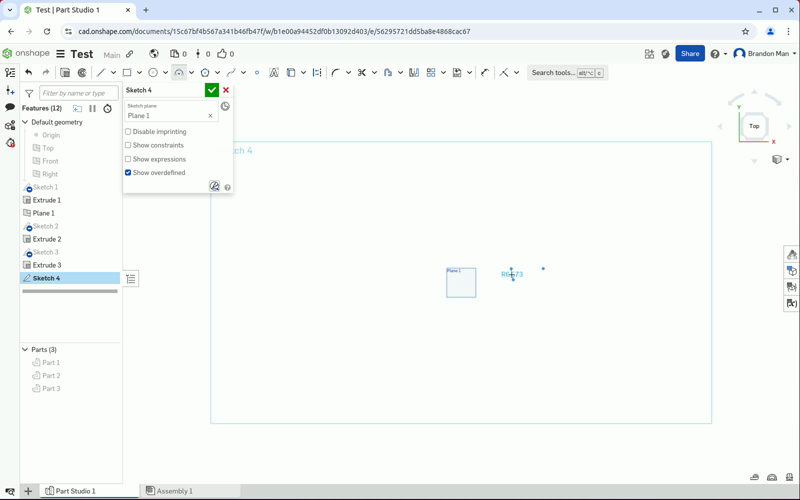
key(esc)
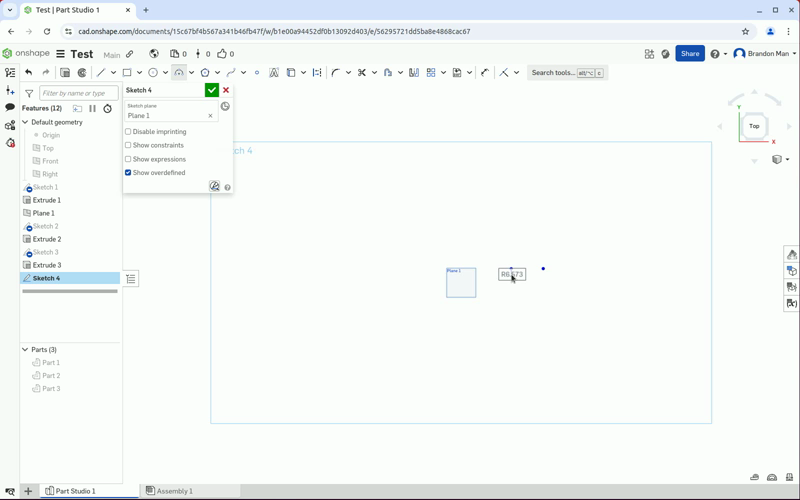
key(l)
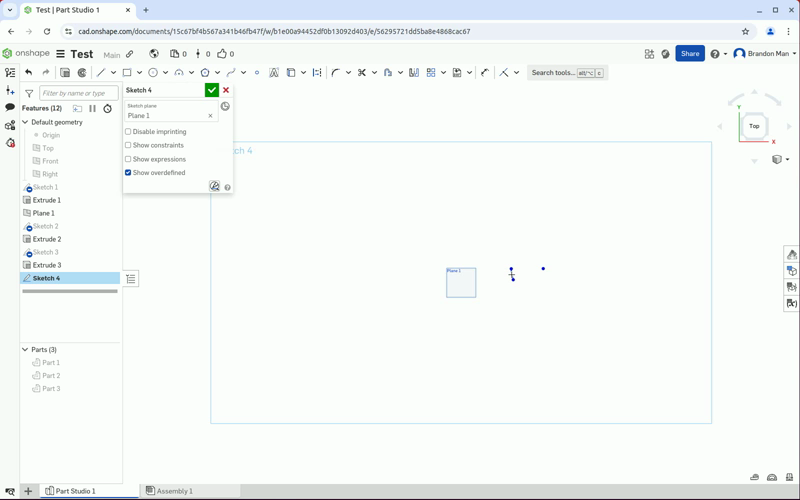
mouse_move(513, 279)
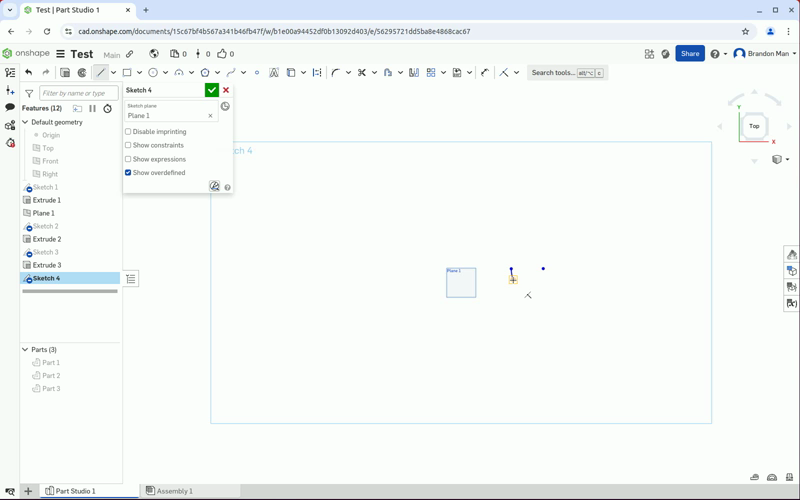
click(513, 279)
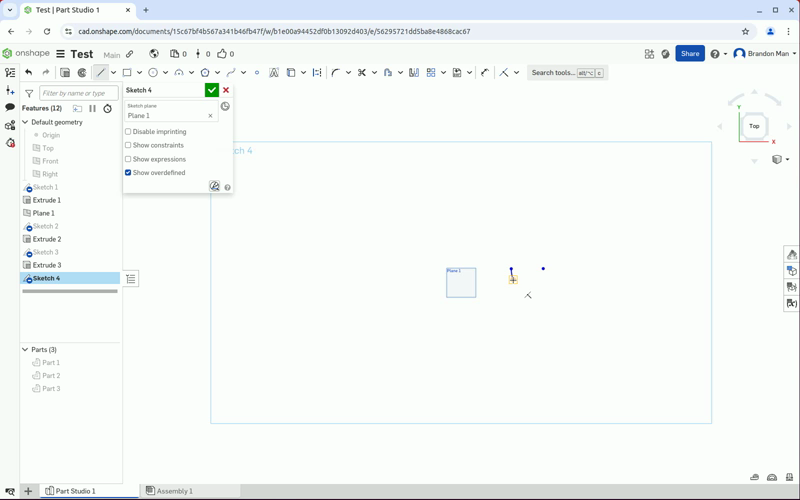
key_down(shift)
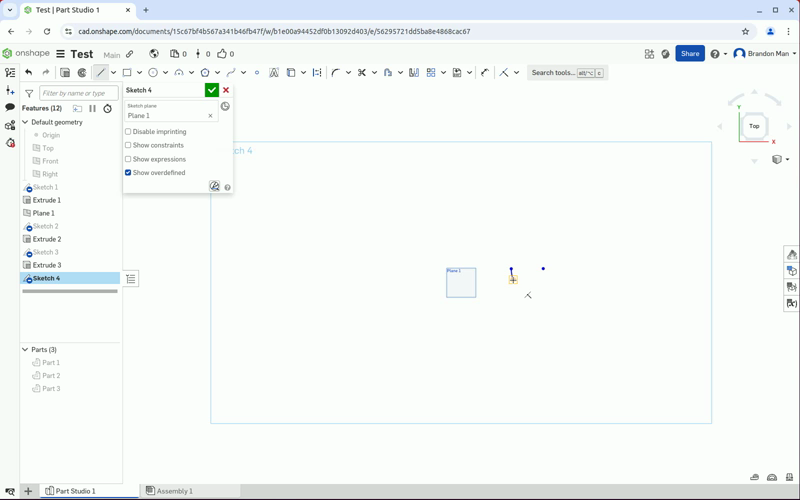
mouse_move(543, 279)
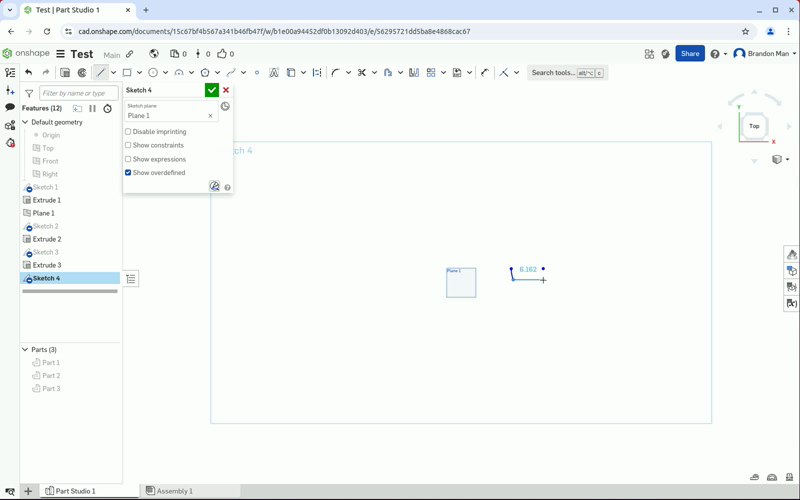
mouse_move(557, 279)
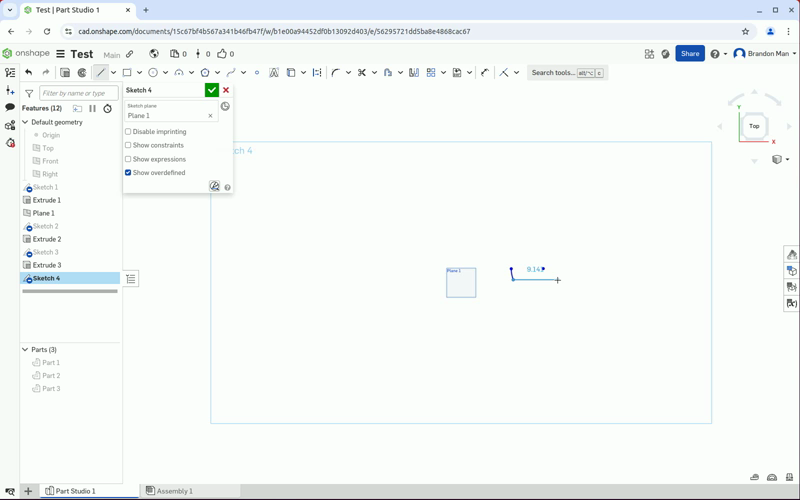
click(557, 279)
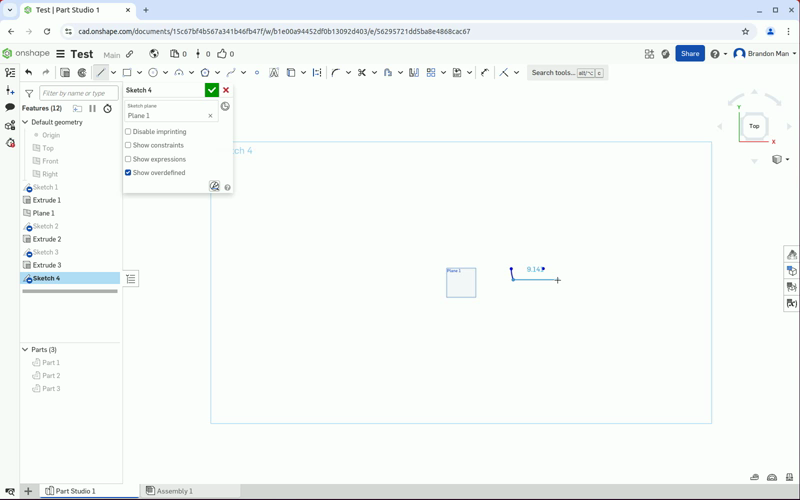
key_up(shift)
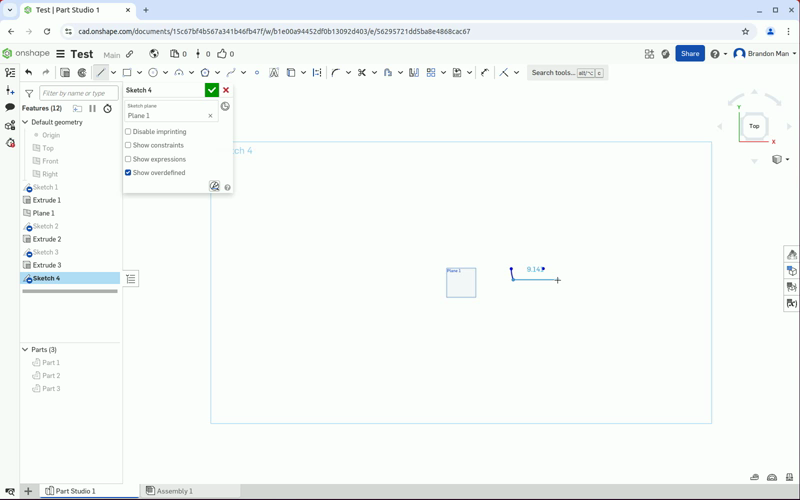
key_down(shift)
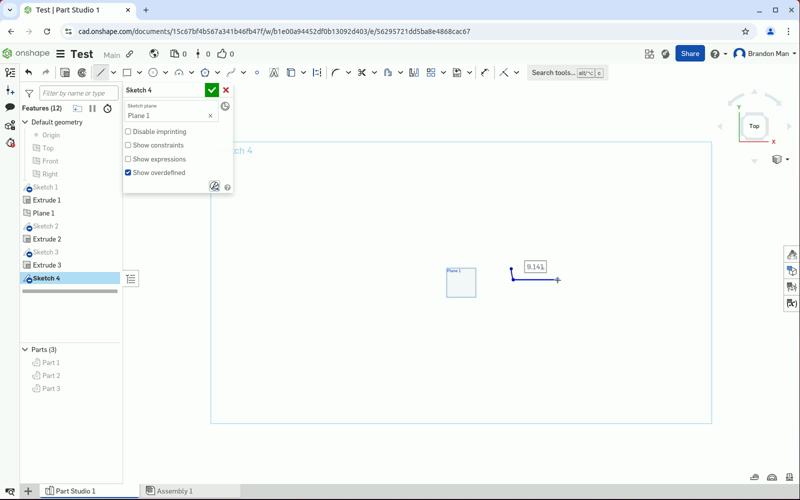
mouse_move(587, 279)
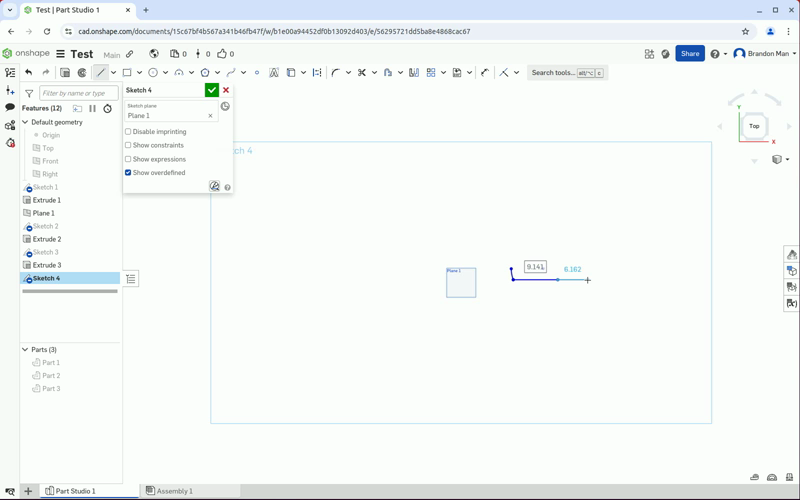
mouse_move(557, 268)
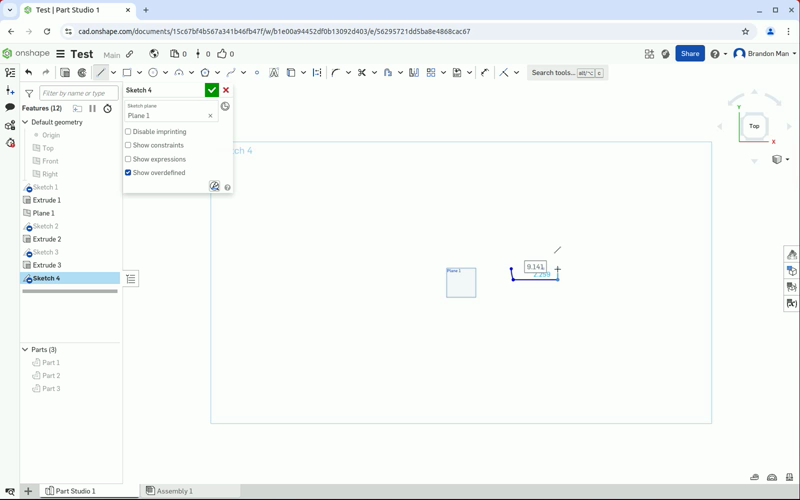
click(557, 268)
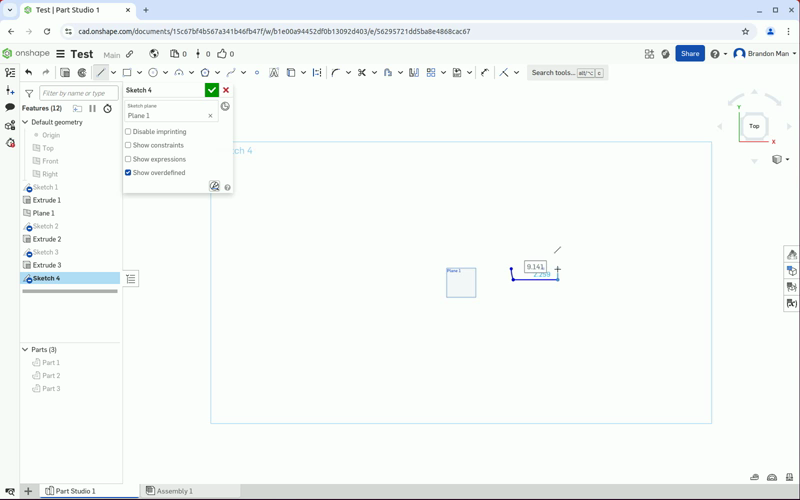
key_up(shift)
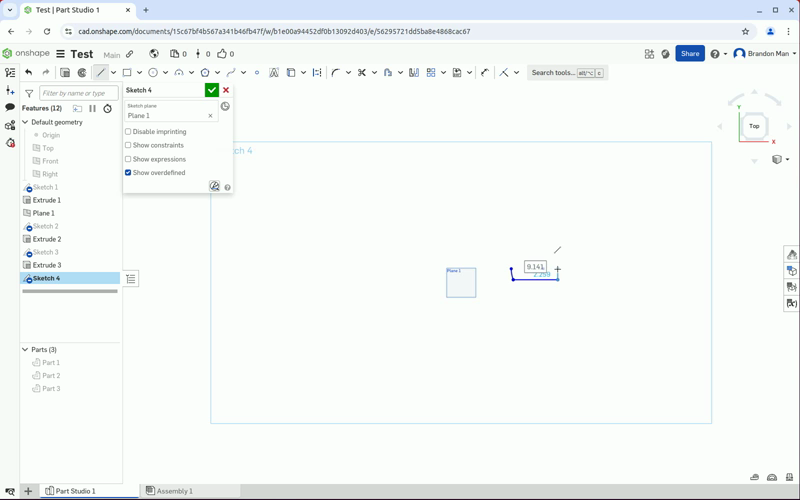
mouse_move(587, 268)
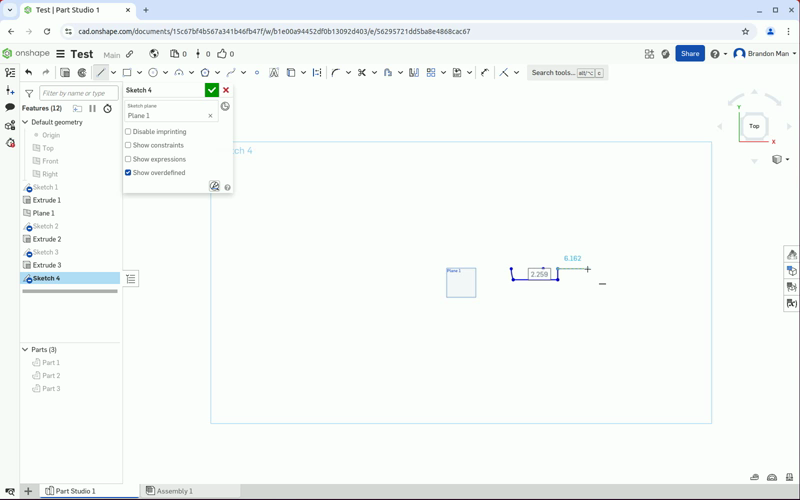
key_down(shift)
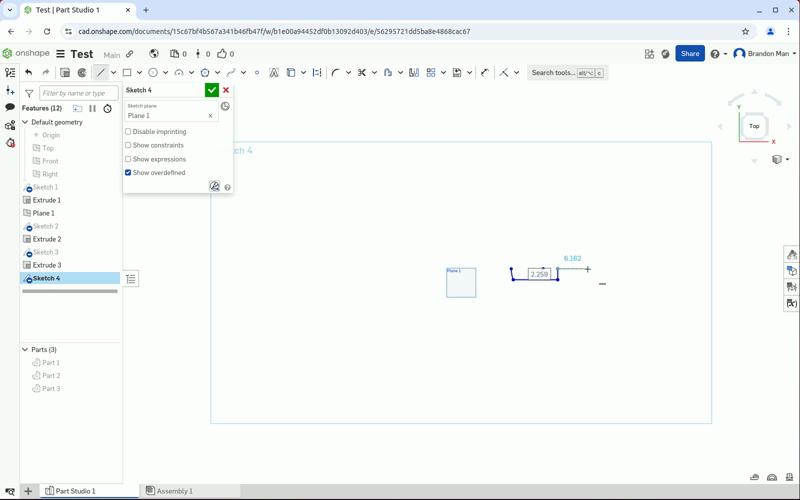
mouse_move(511, 268)
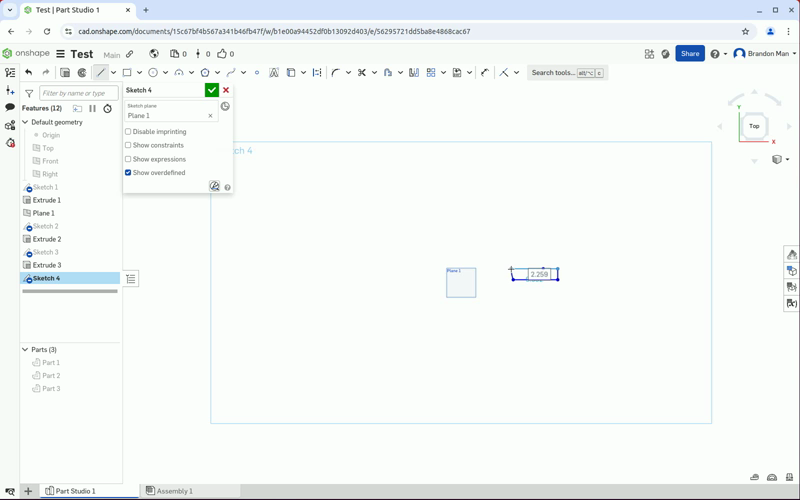
key_up(shift)
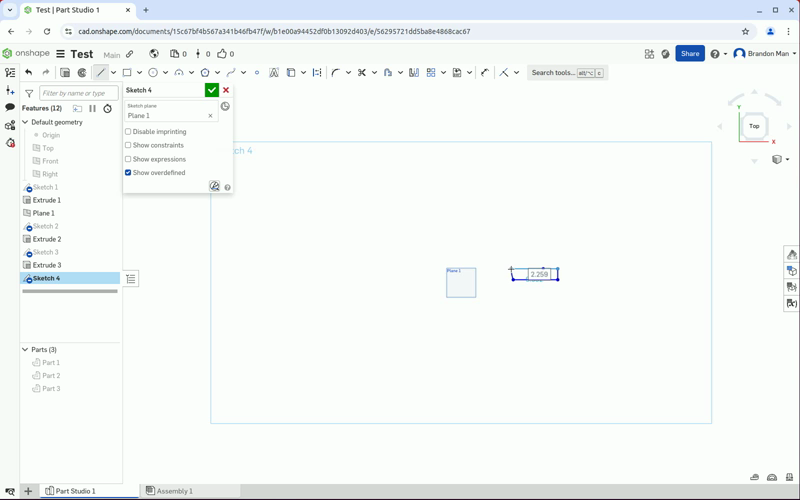
click(511, 268)
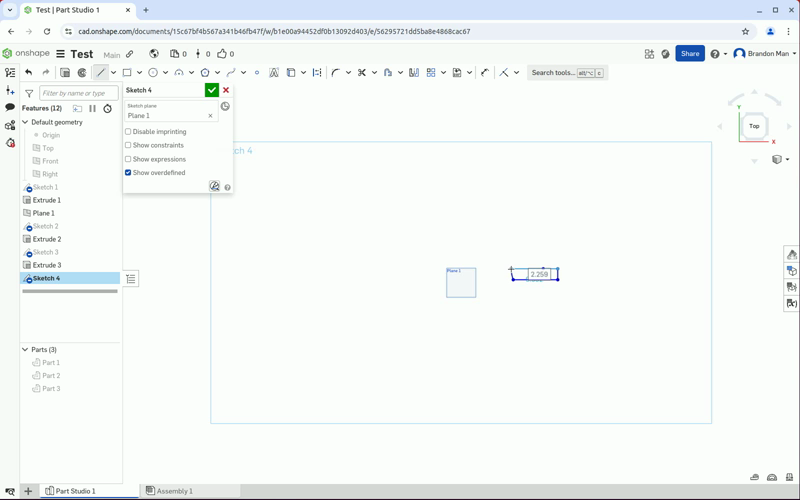
key(esc)
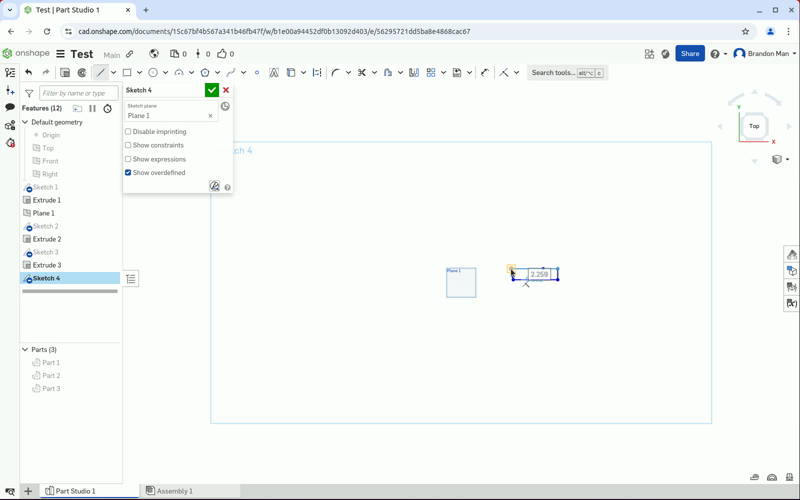
mouse_move(553, 275)
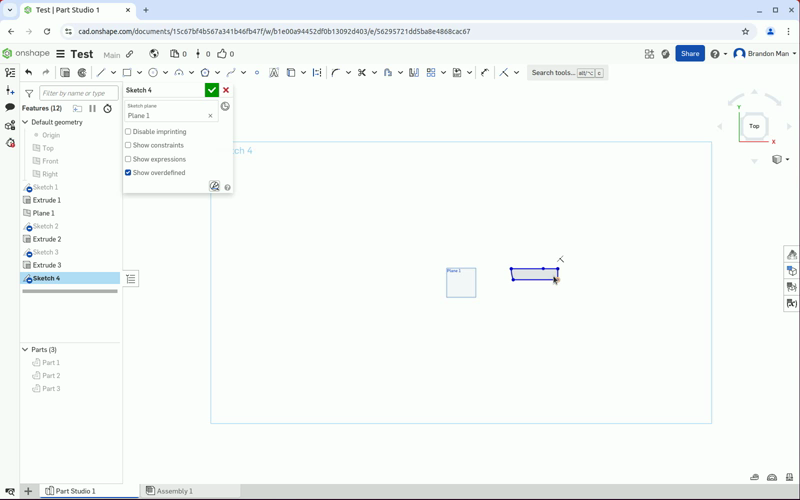
scroll(6)
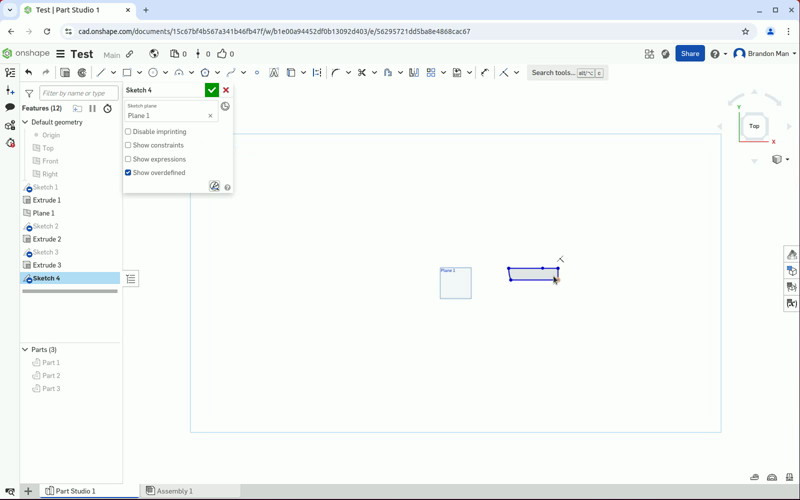
scroll(6)
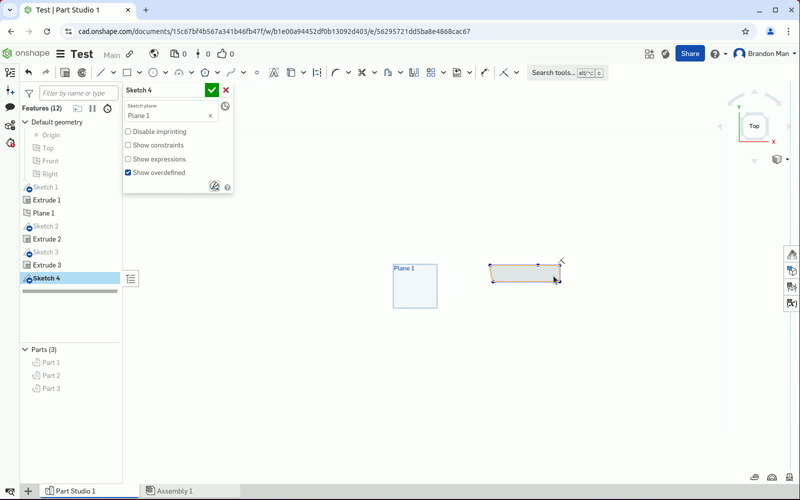
scroll(6)
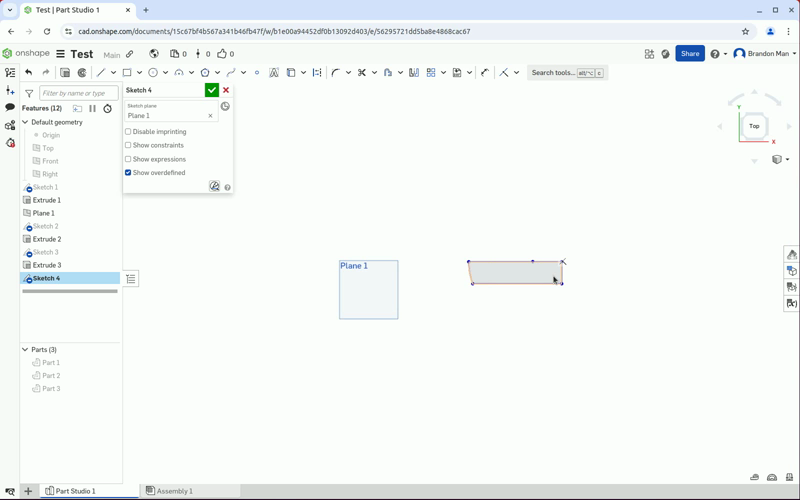
scroll(6)
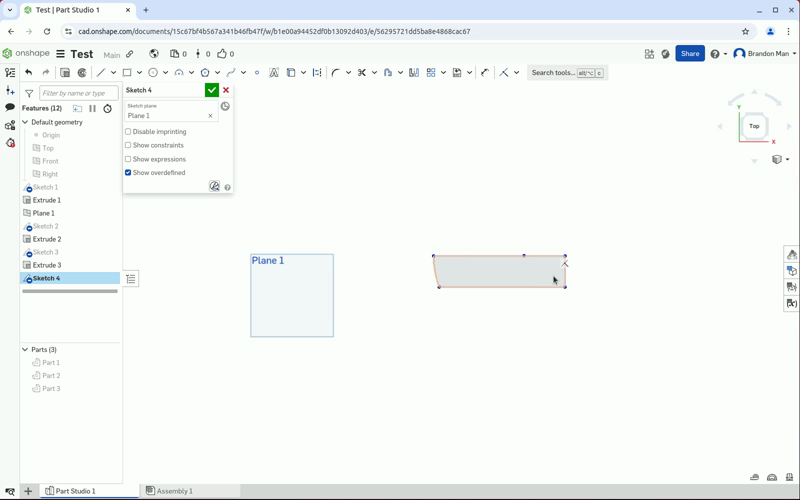
scroll(6)
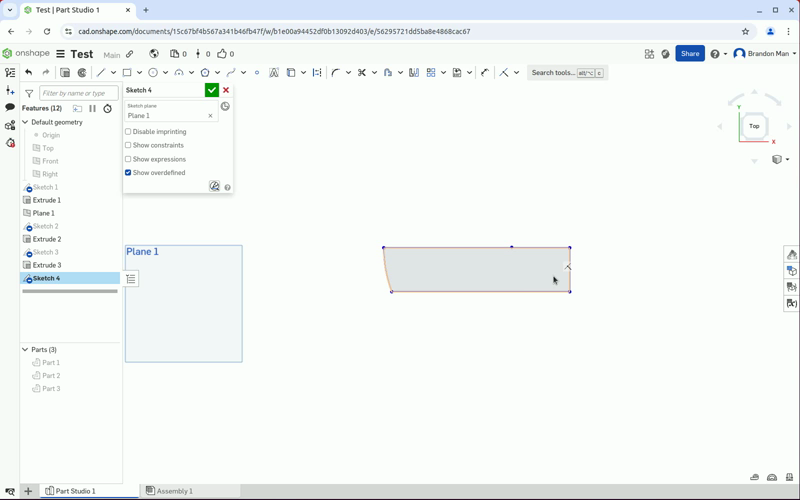
scroll(6)
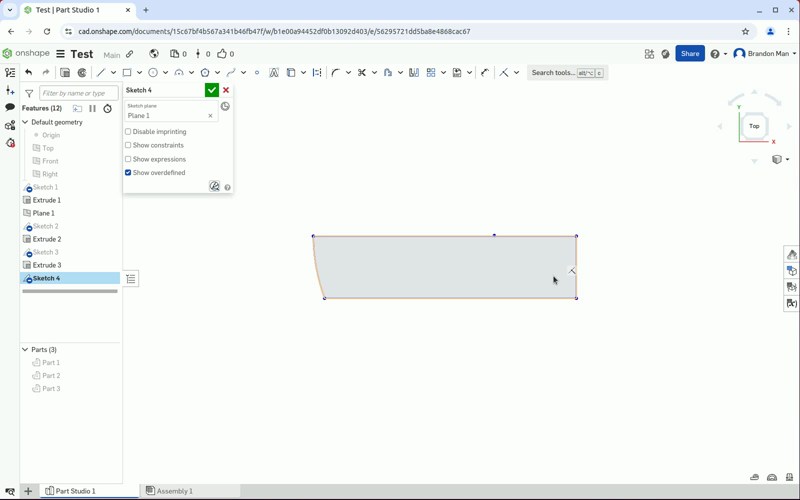
scroll(6)
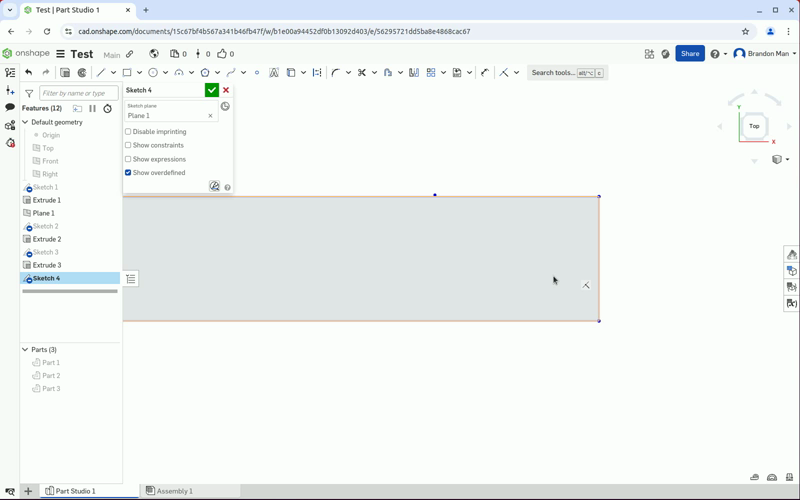
click(553, 275)
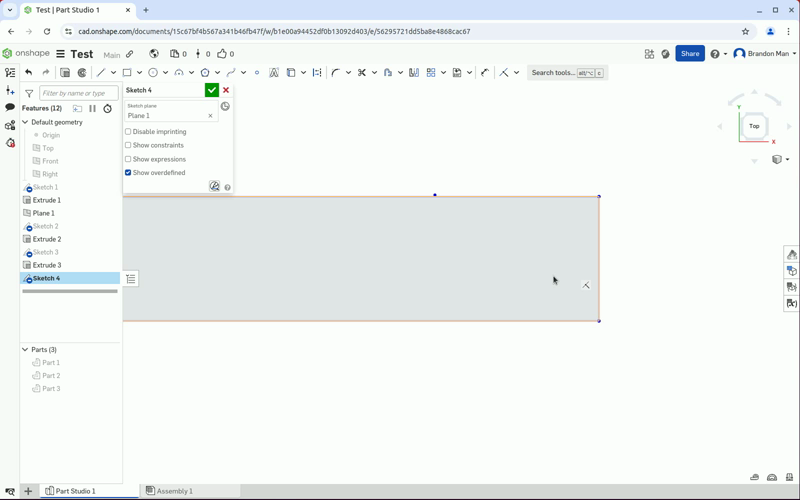
scroll(-6)
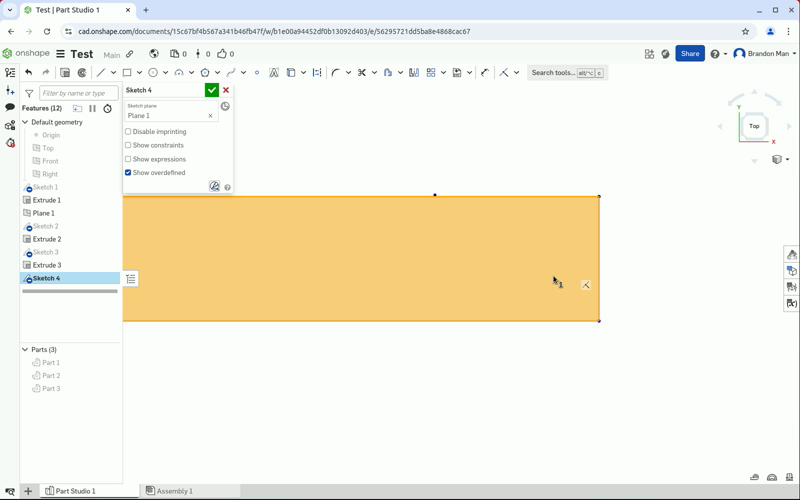
scroll(-6)
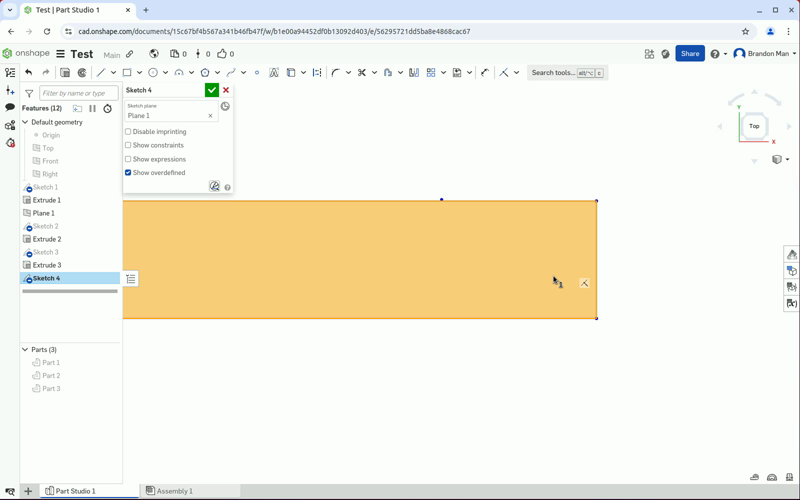
scroll(-6)
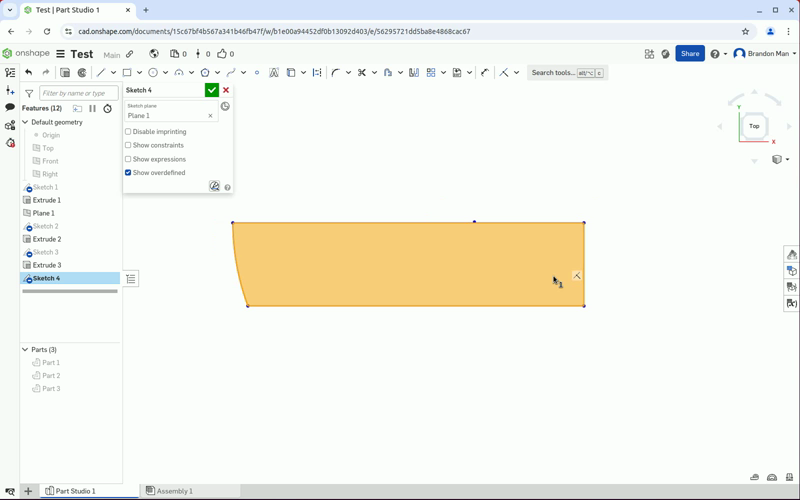
scroll(-6)
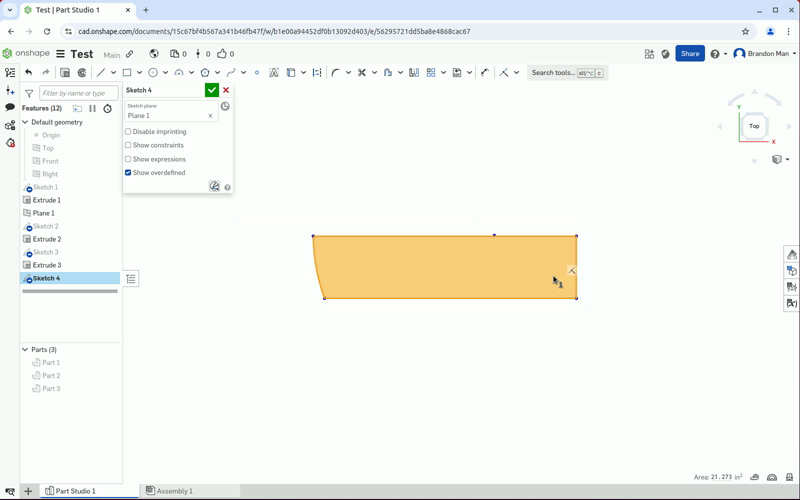
scroll(-6)
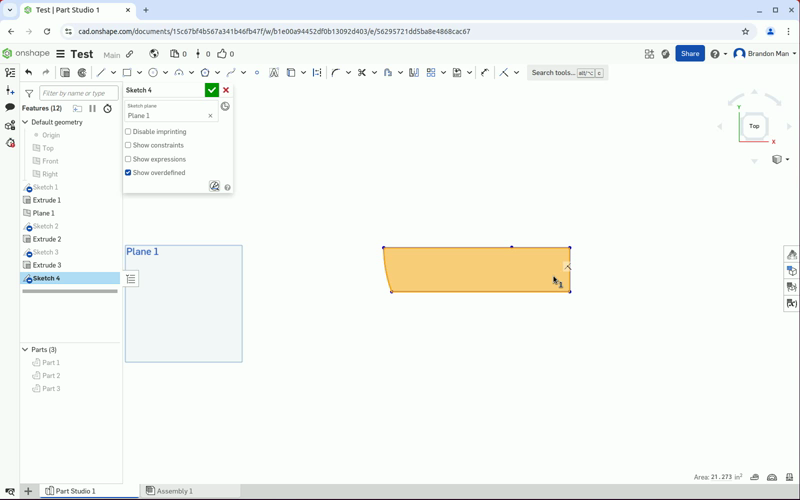
scroll(-6)
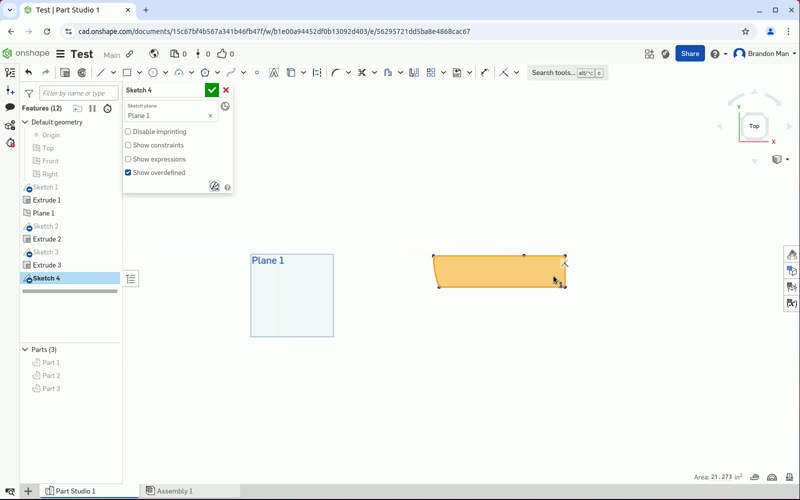
scroll(-6)
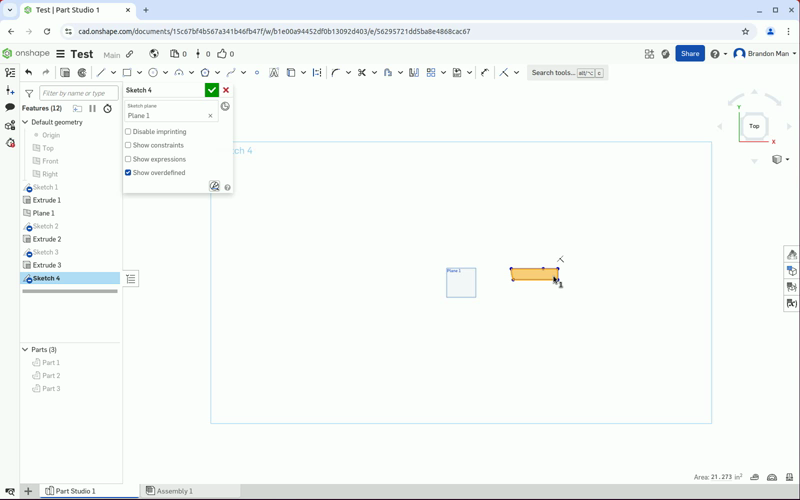
mouse_move(73, 352)
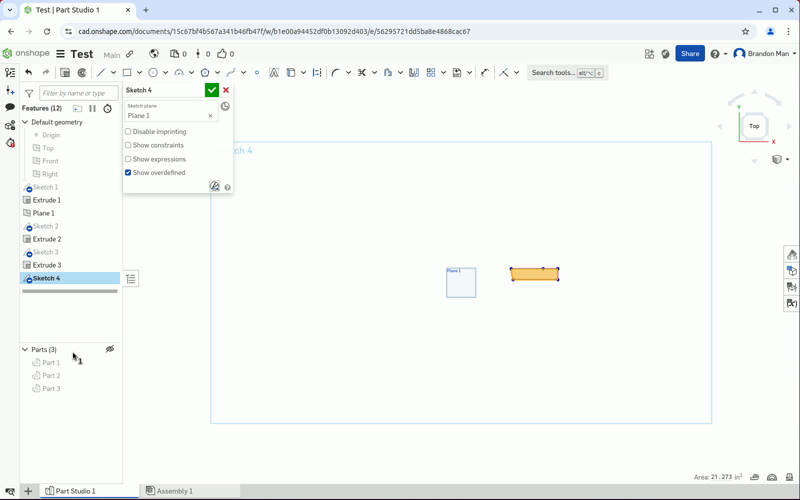
key(shift+y)
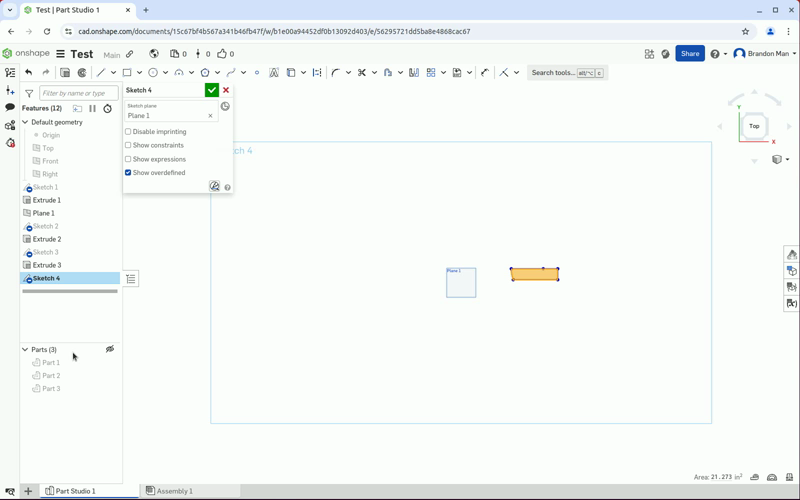
key(shift+e)
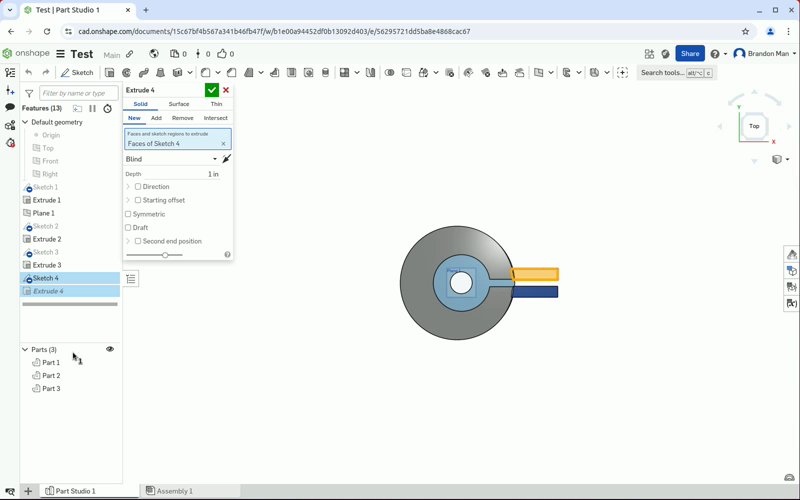
mouse_move(143, 106)
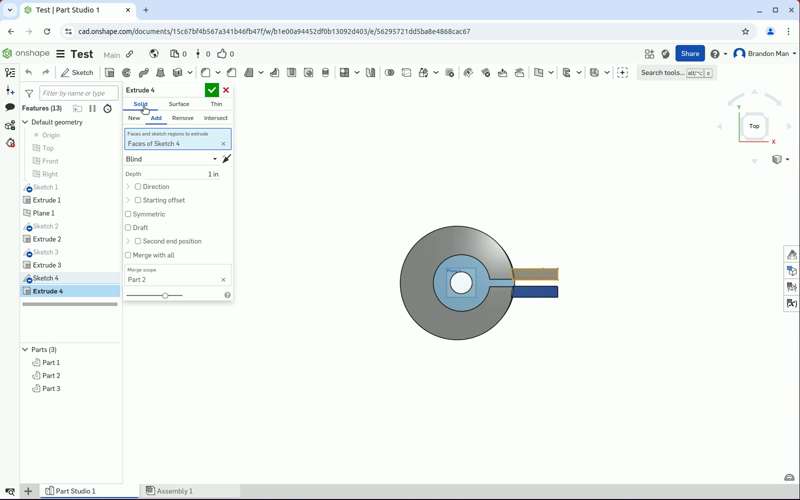
click(143, 106)
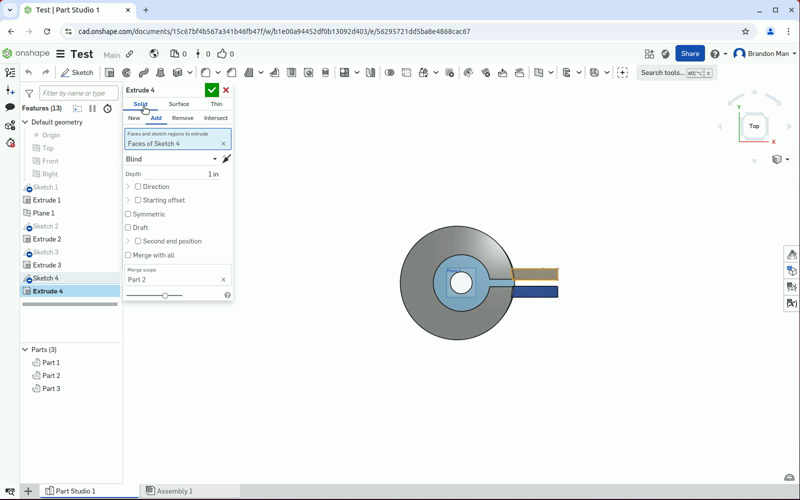
mouse_move(137, 120)
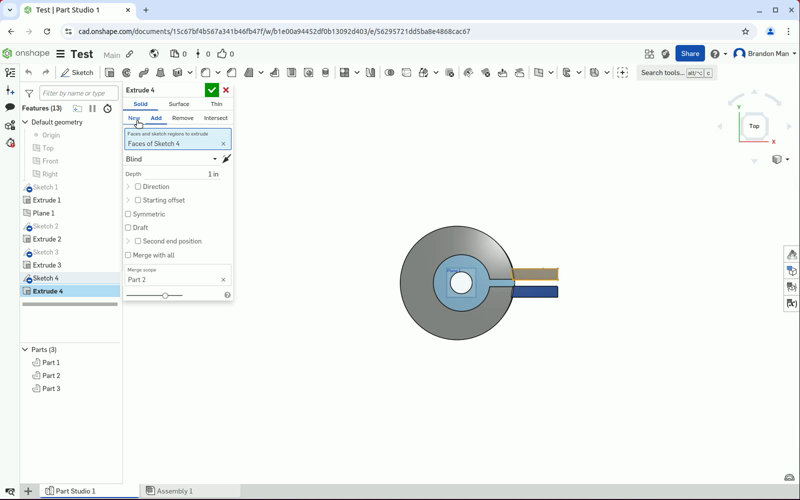
click(137, 120)
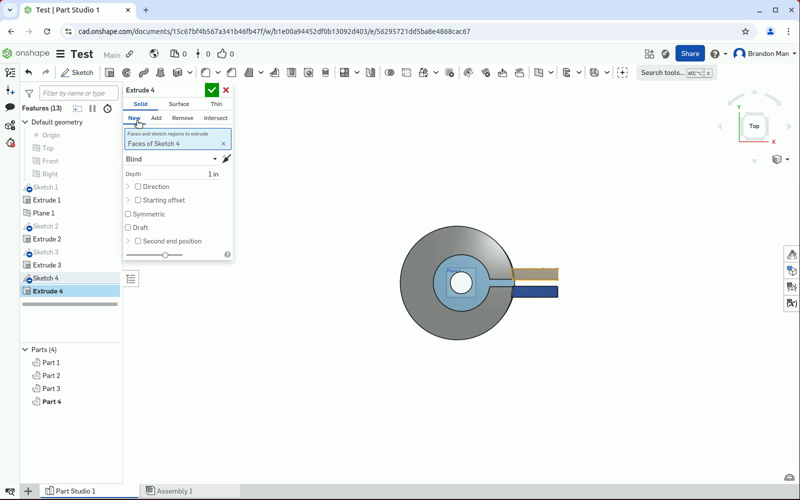
key(tab, 4)
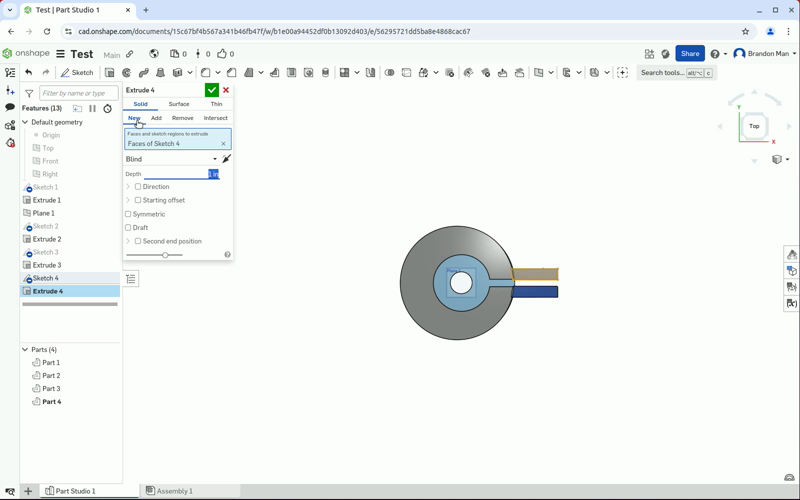
text(17.331)
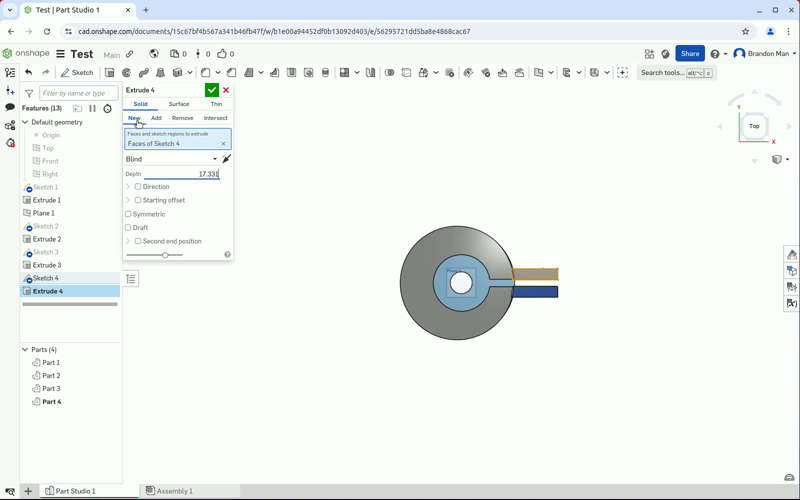
key(enter)
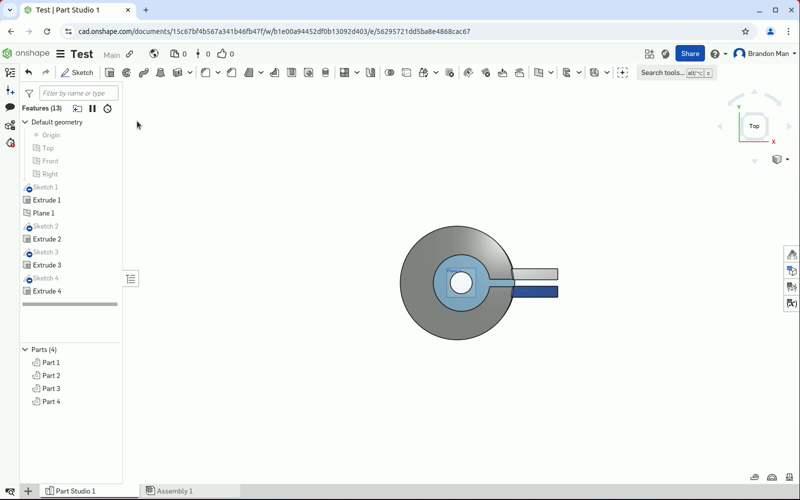
key(shift+h)
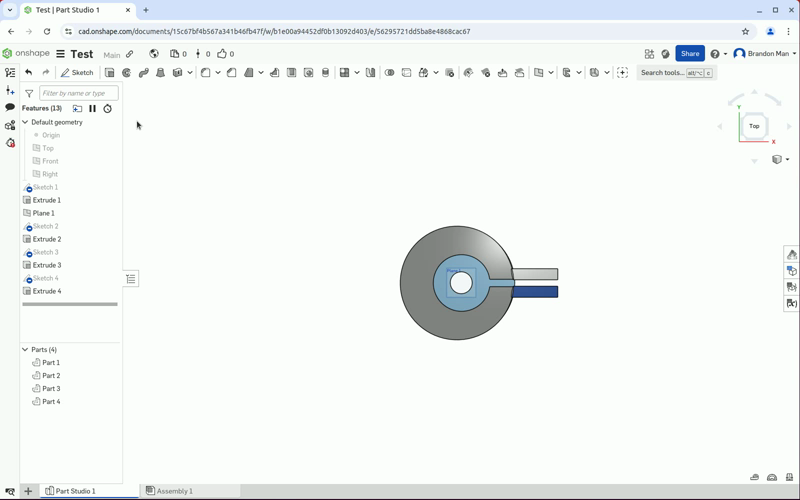
key(shift+h)
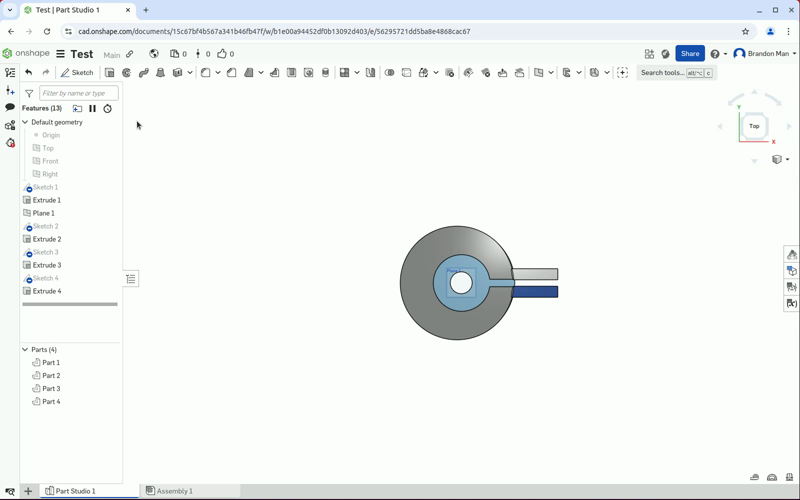
key(shift+7)
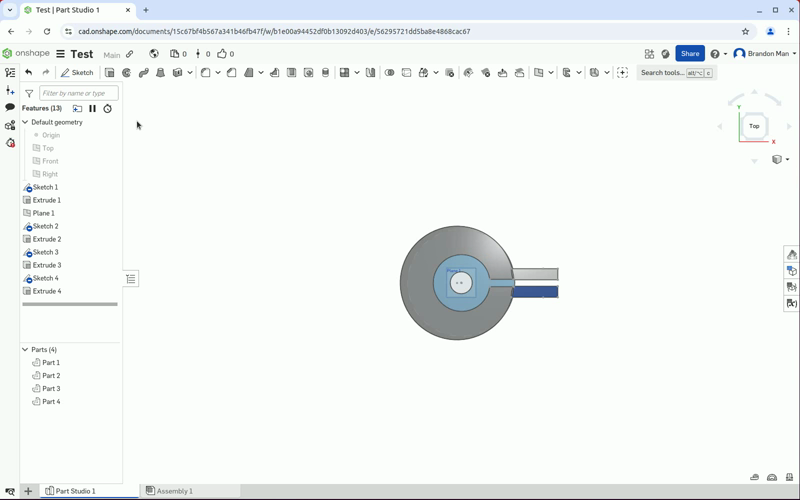
key(up, 3)
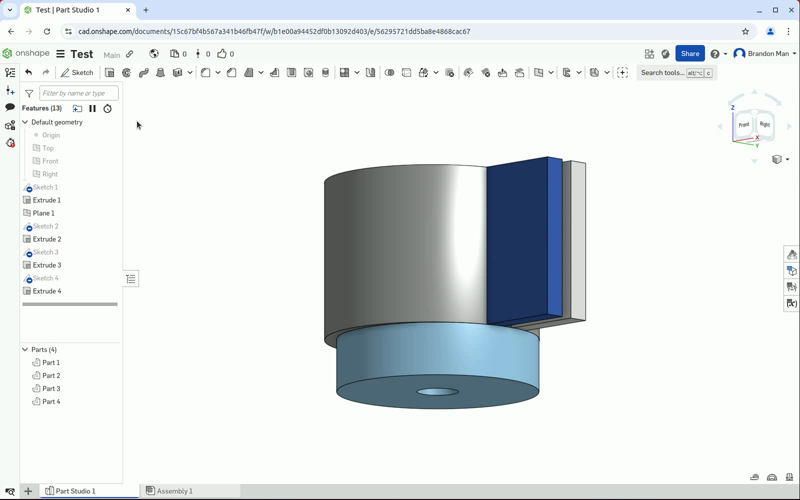
key(left, 3)
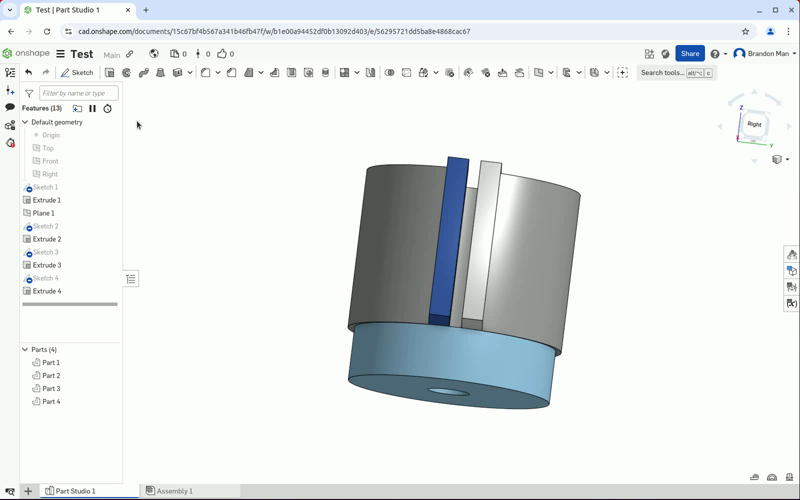
key(right, 3)
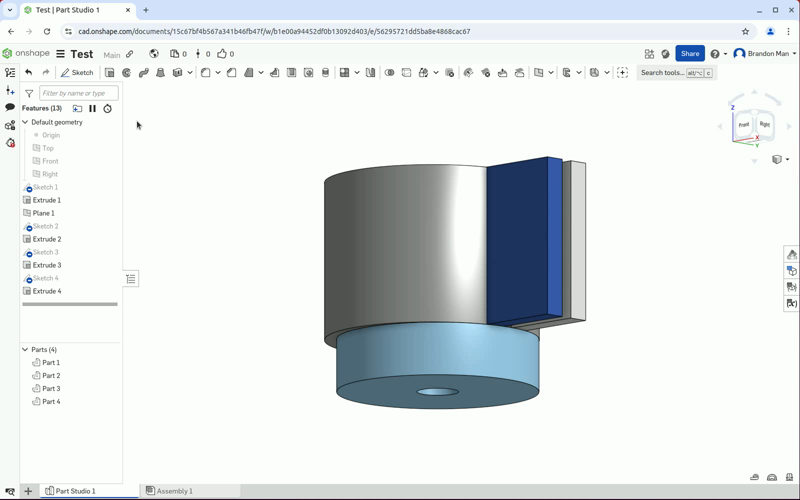
key(down, 3)
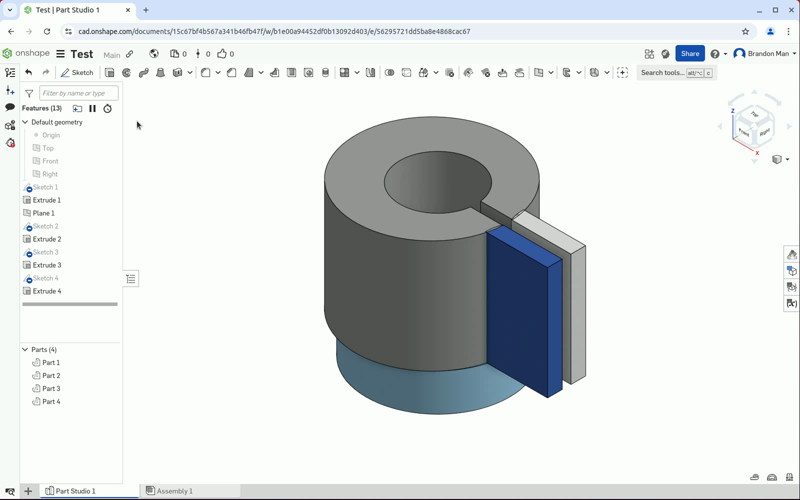
mouse_move(73, 189)
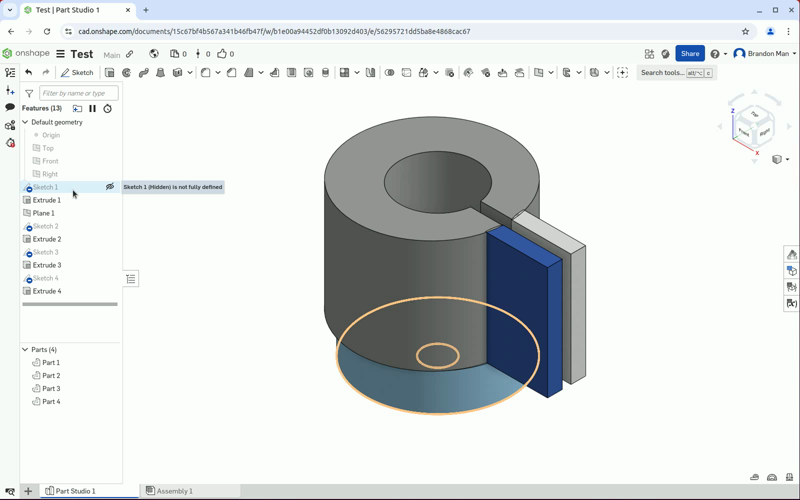
click(73, 189)